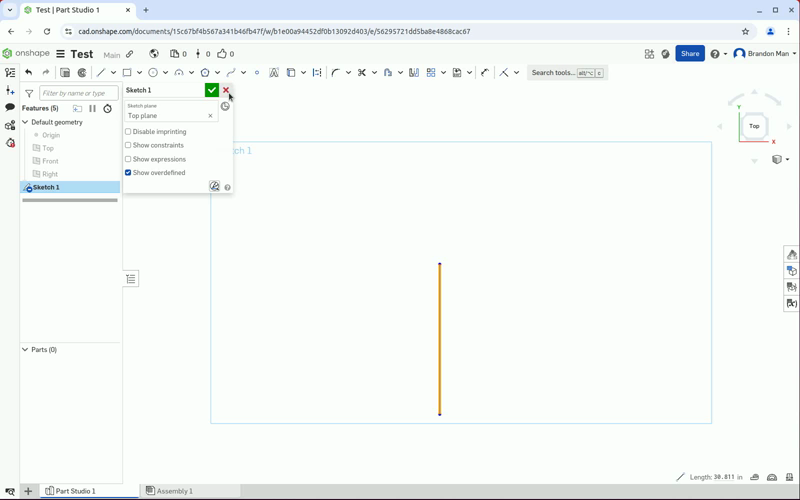
key(shift+h)
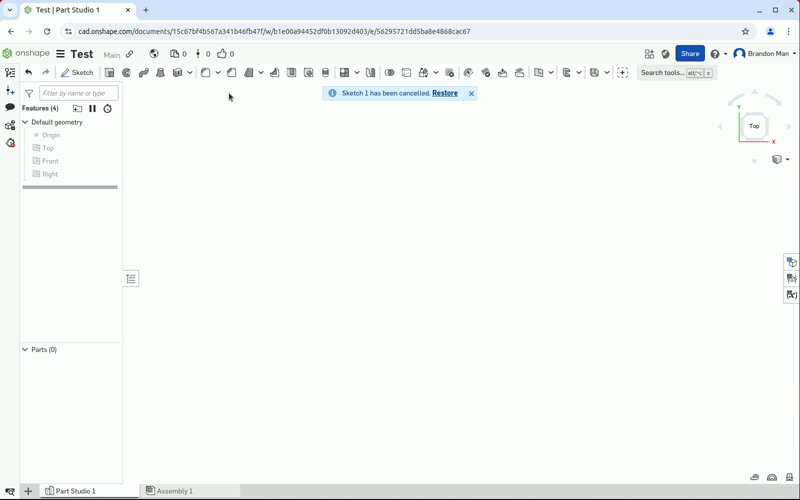
mouse_move(73, 352)
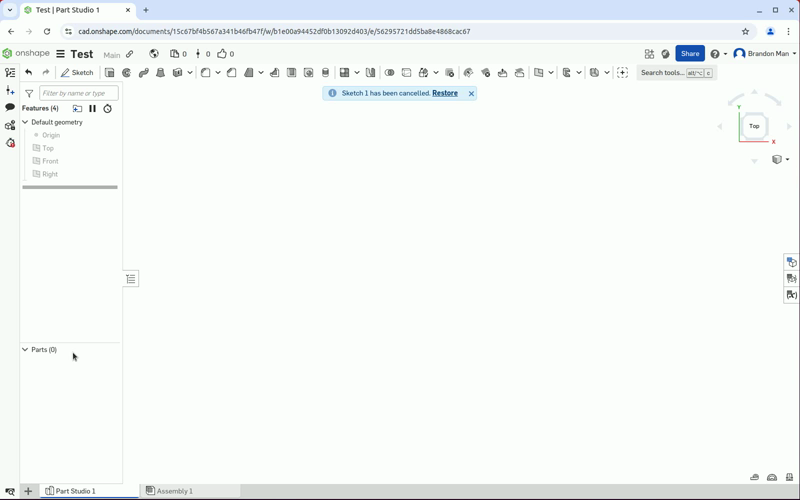
key(y)
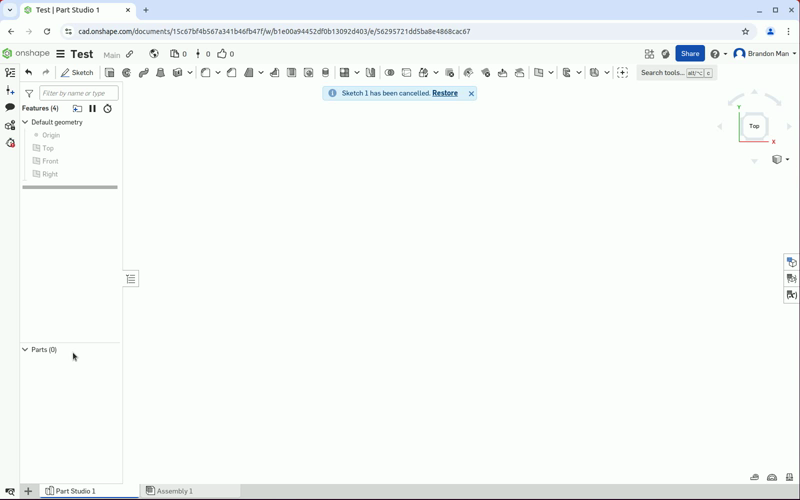
key(shift+p)
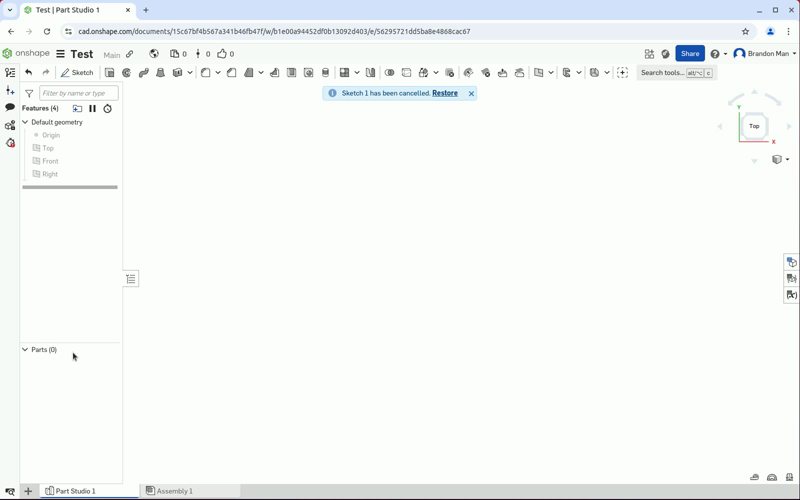
key(space)
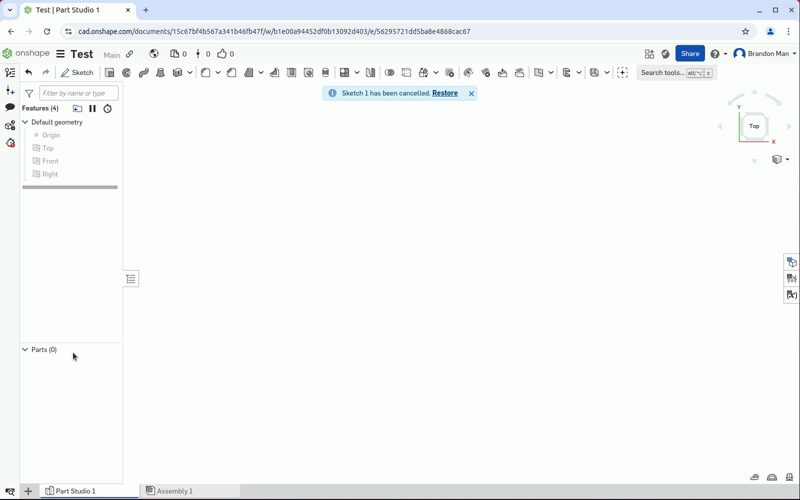
key_down(shift)
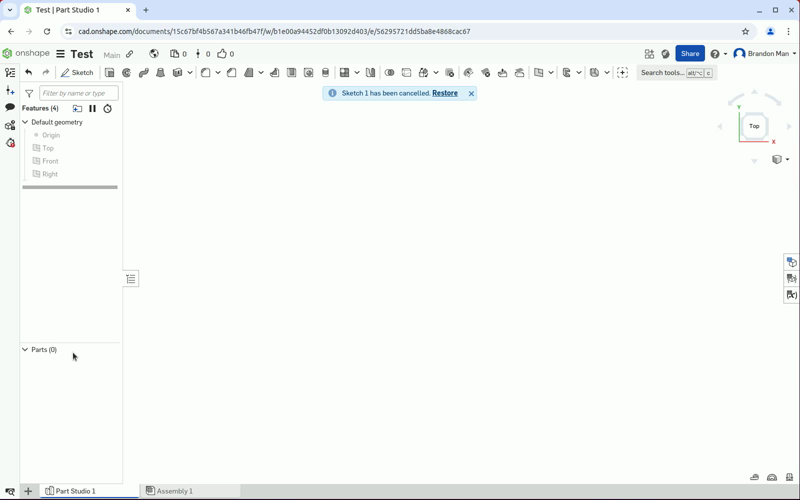
key(up)
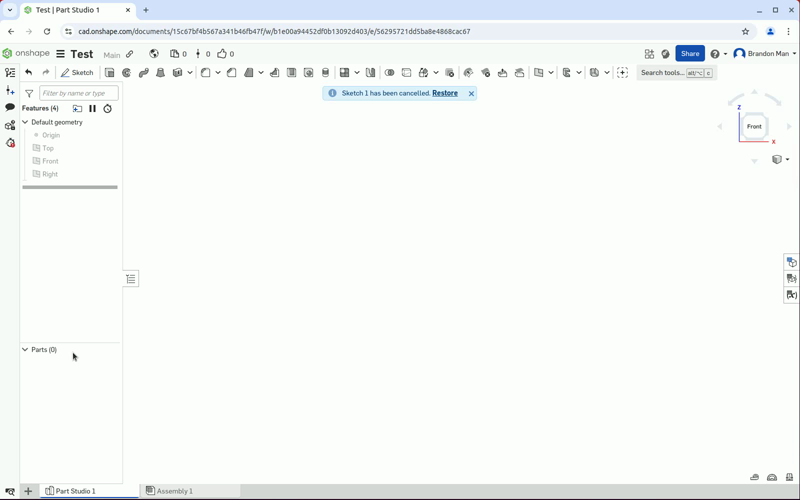
key_up(shift)
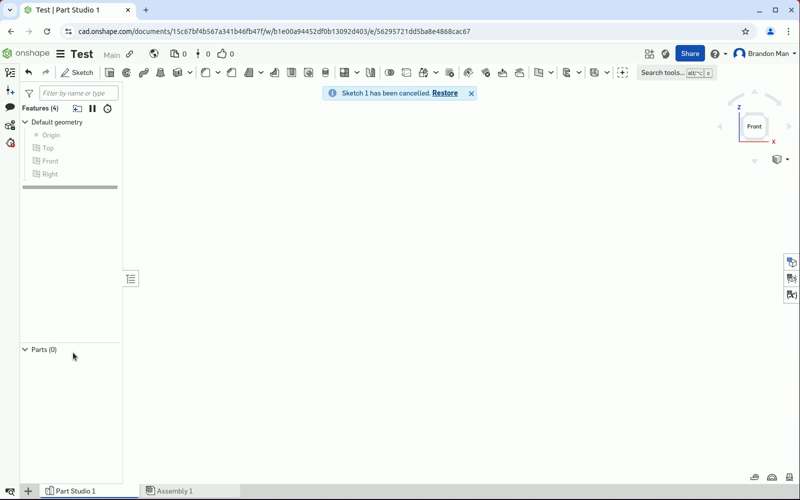
mouse_move(73, 352)
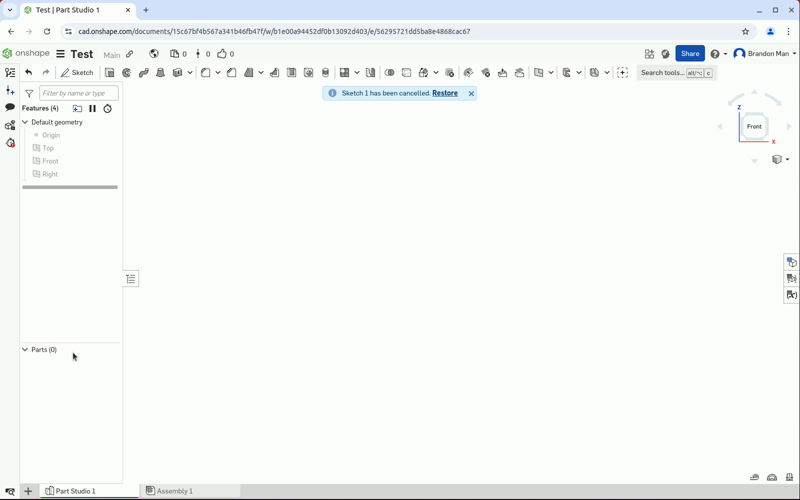
key(shift+y)
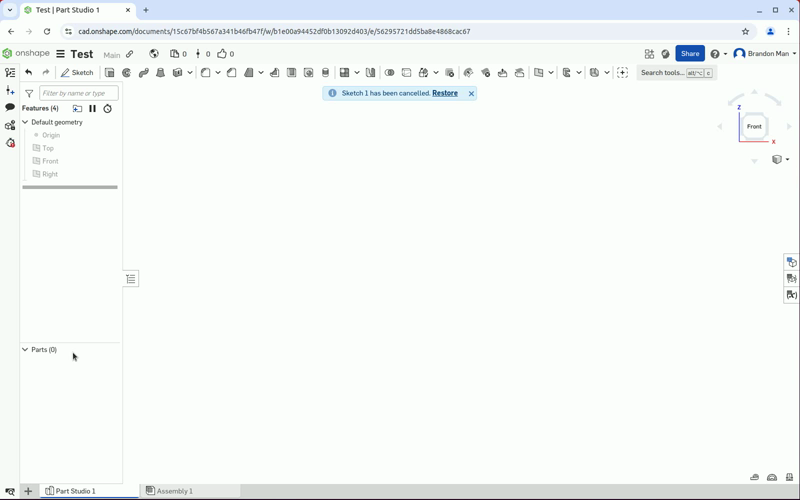
key(shift+s)
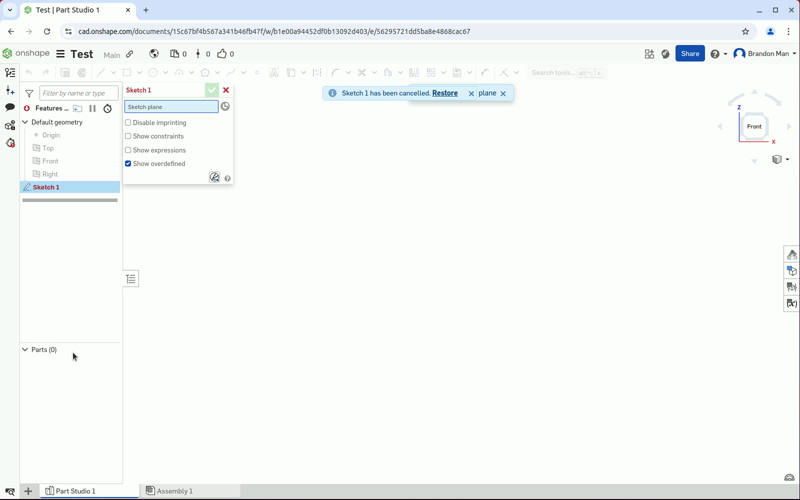
mouse_move(73, 163)
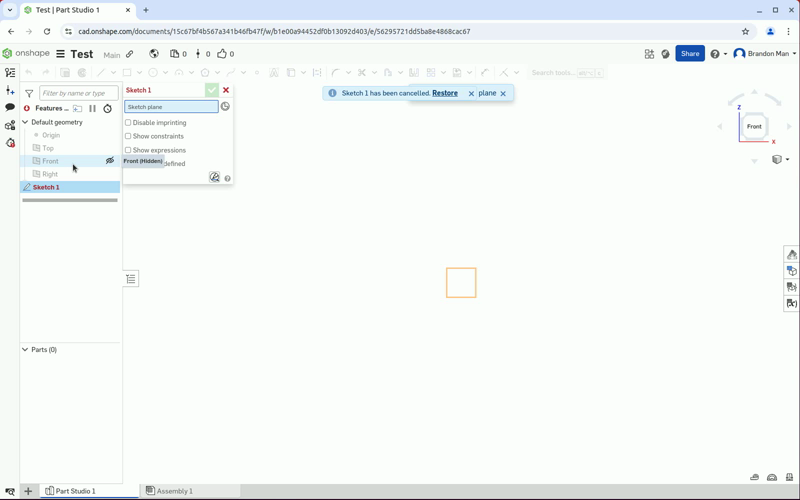
click(73, 163)
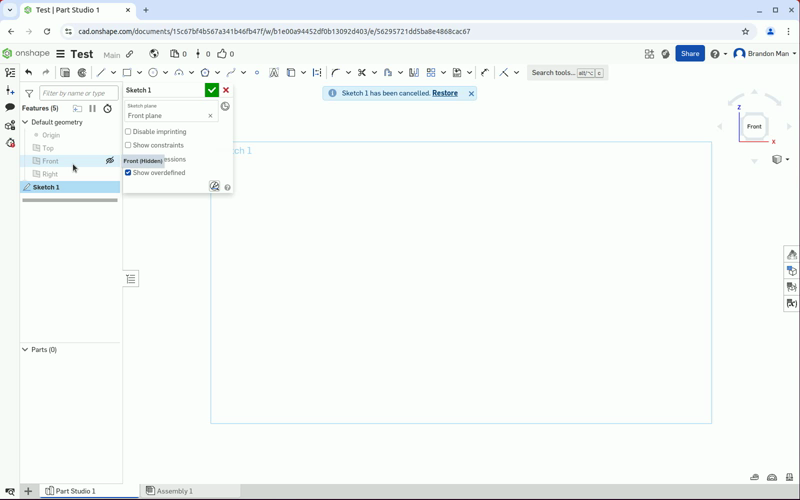
mouse_move(73, 352)
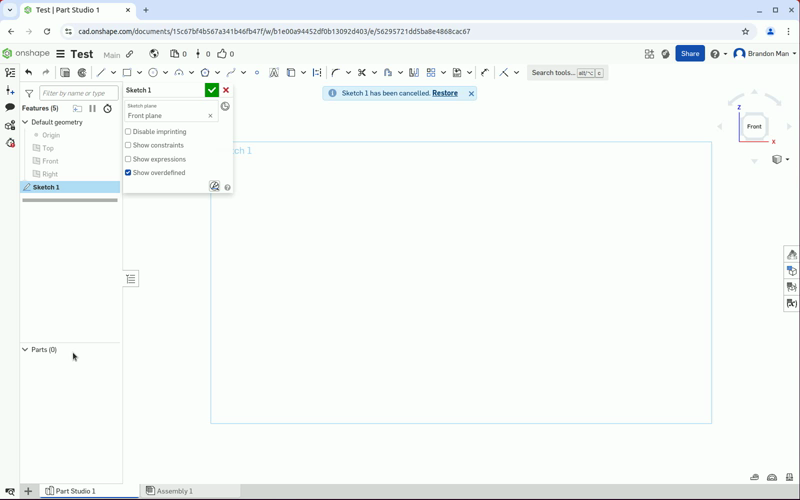
key(y)
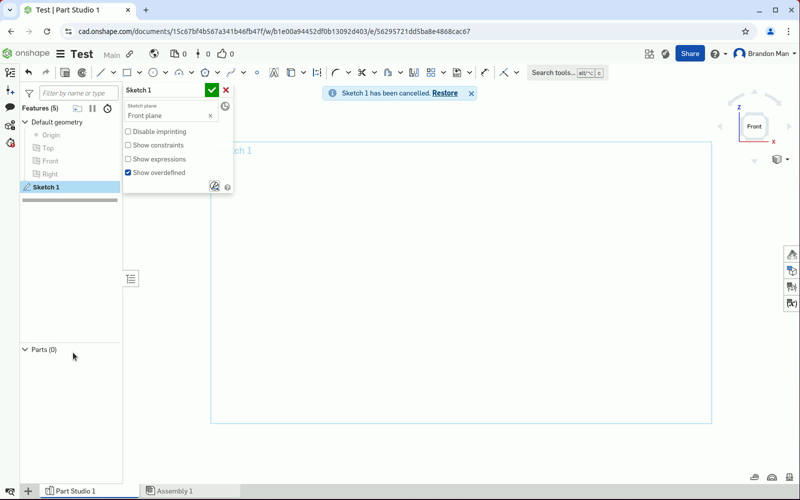
key(l)
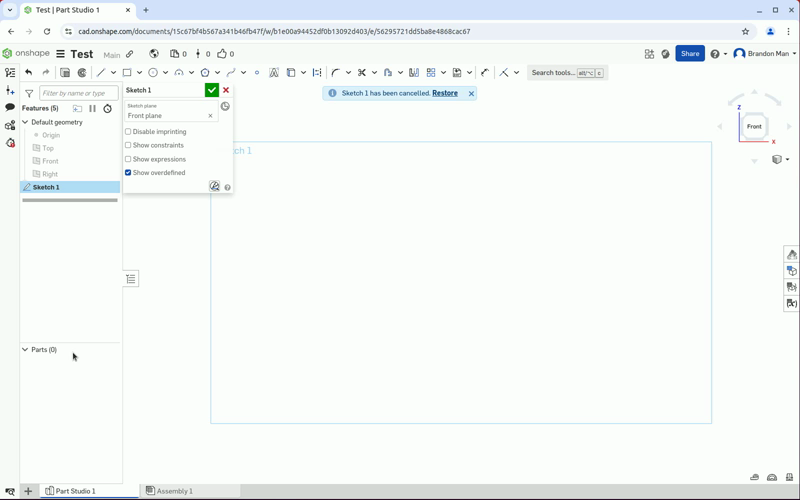
key_down(shift)
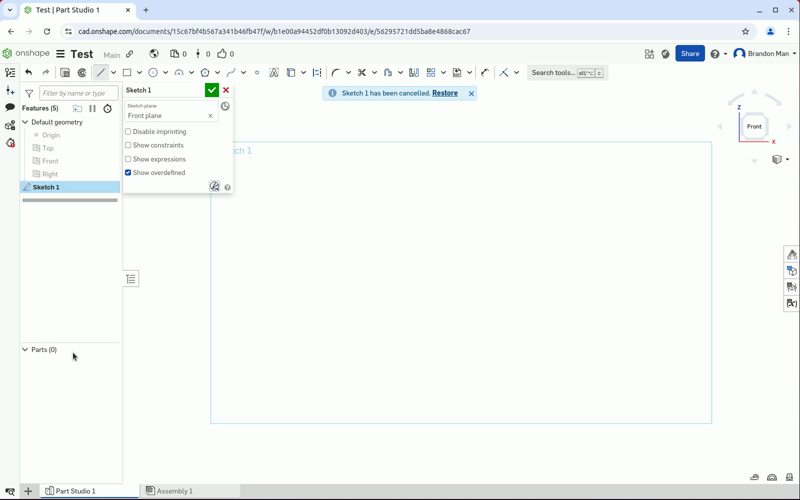
mouse_move(359, 282)
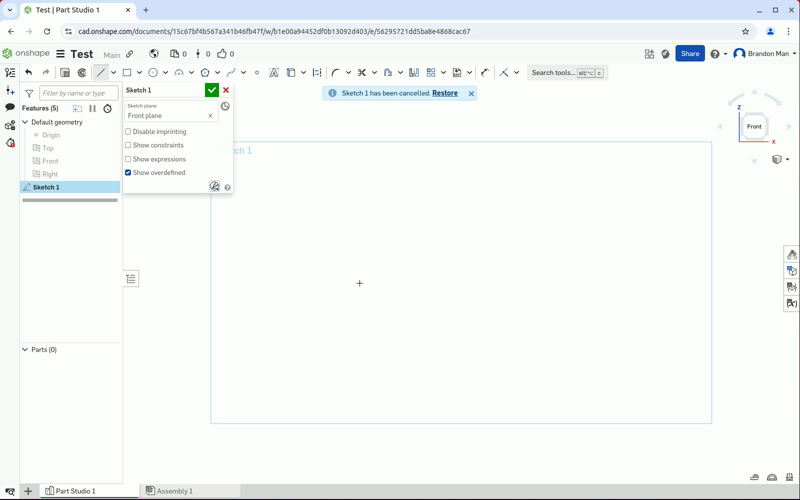
click(359, 282)
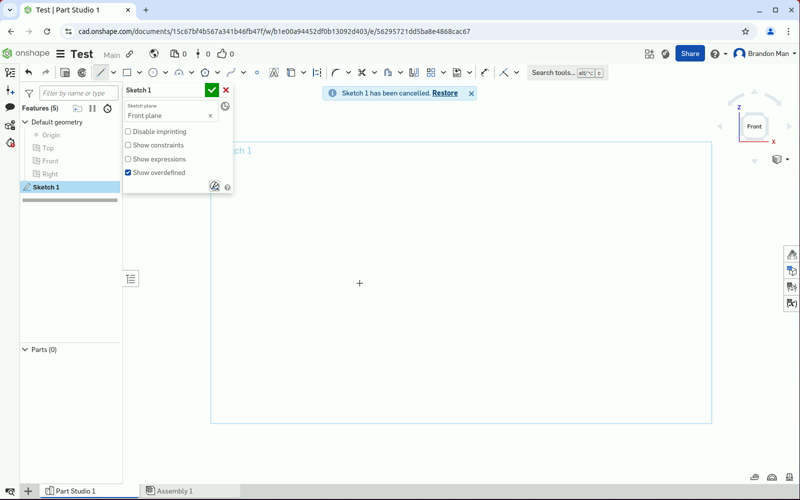
key_up(shift)
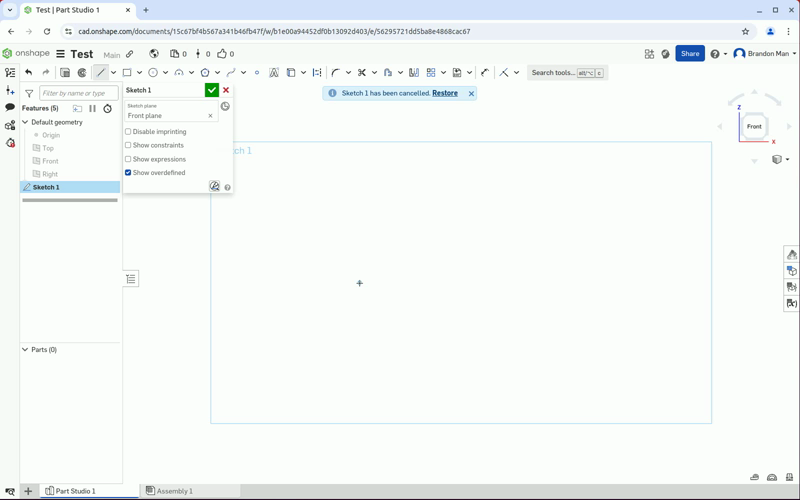
key_down(shift)
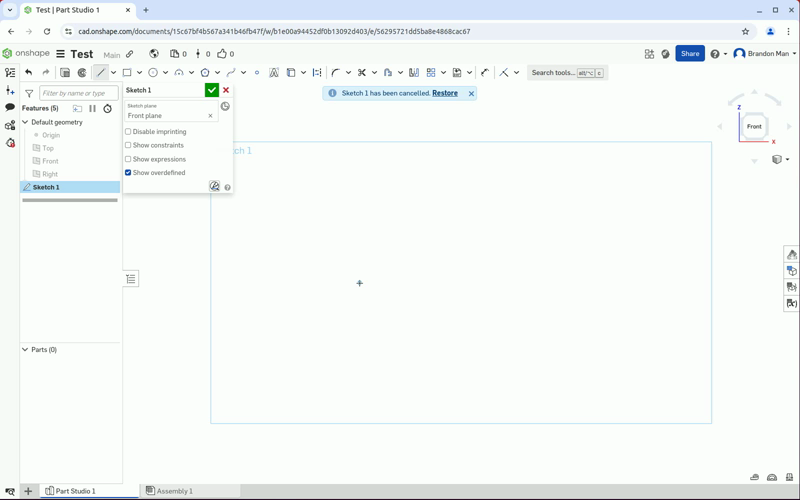
mouse_move(460, 282)
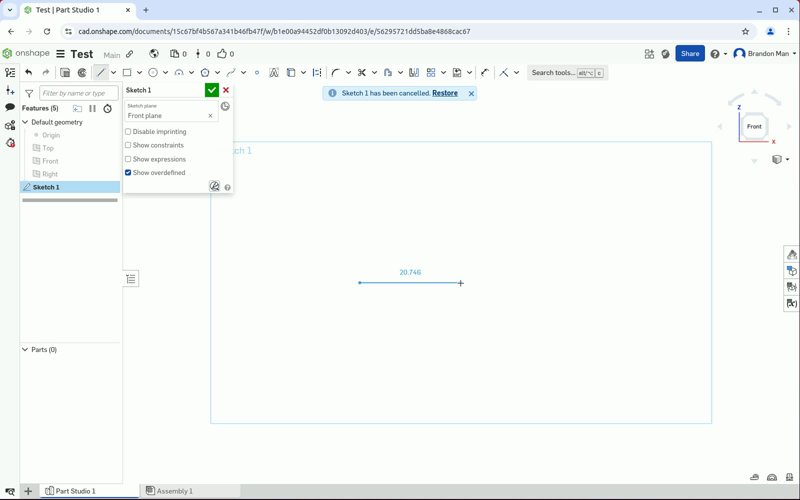
click(460, 282)
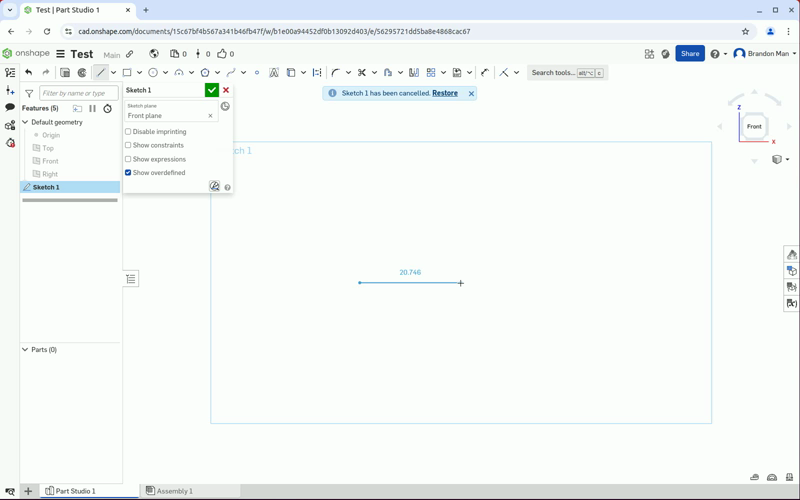
key_up(shift)
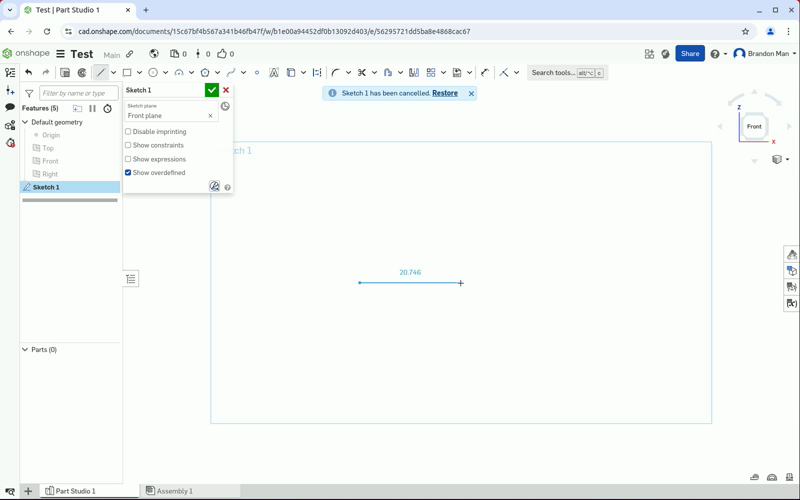
key_down(shift)
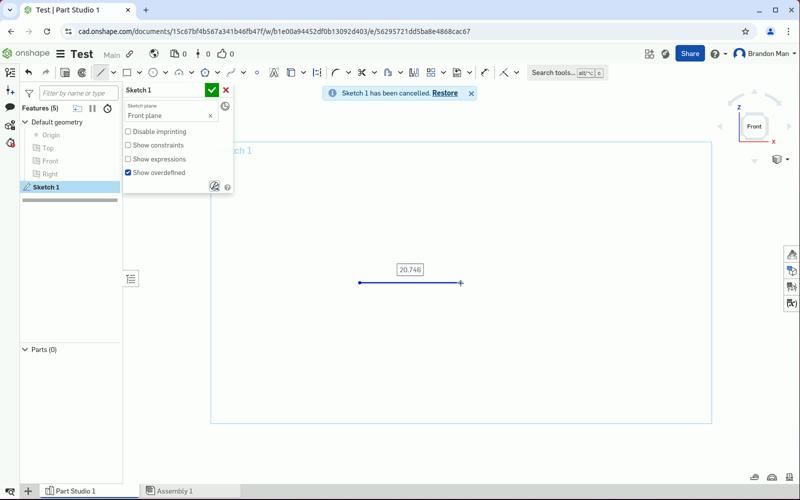
mouse_move(460, 198)
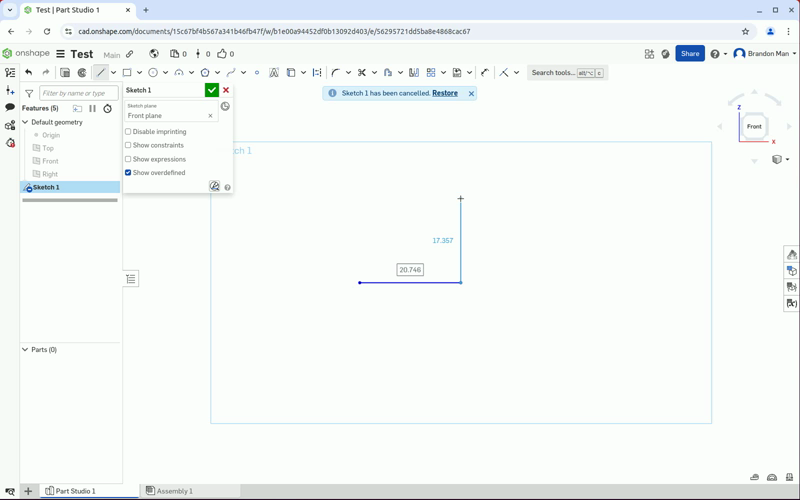
click(460, 198)
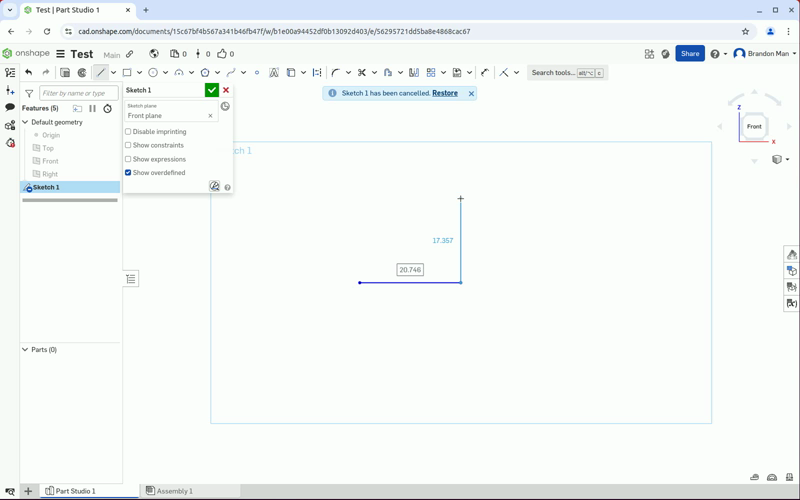
key_up(shift)
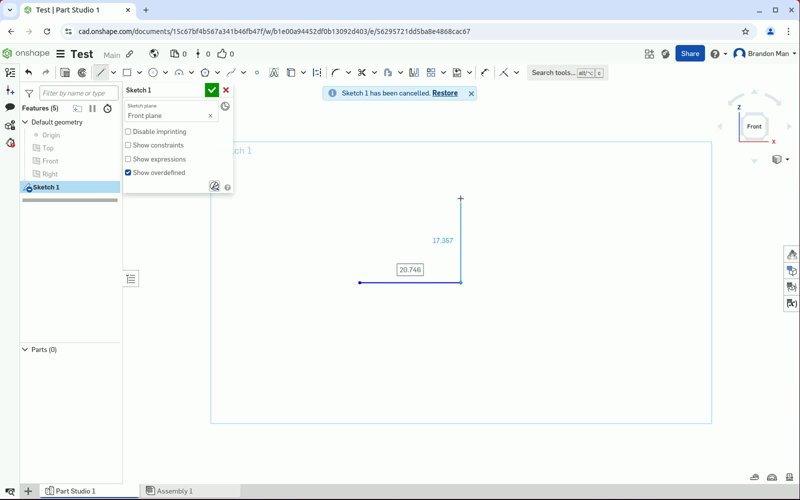
key_down(shift)
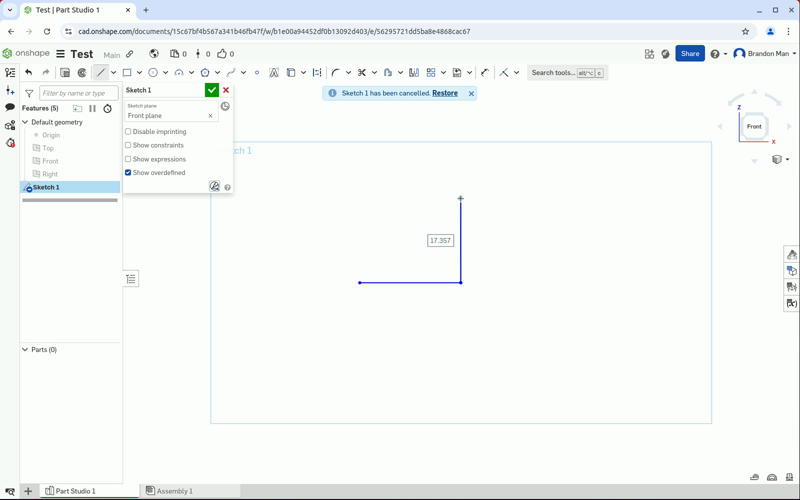
mouse_move(359, 198)
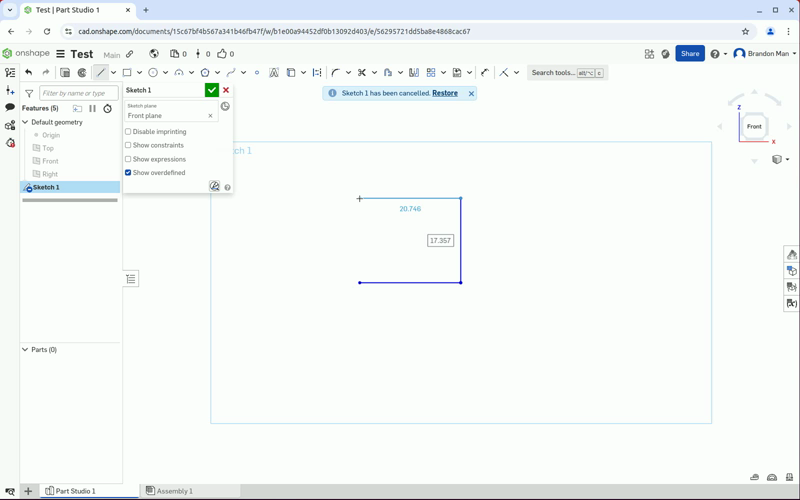
click(359, 198)
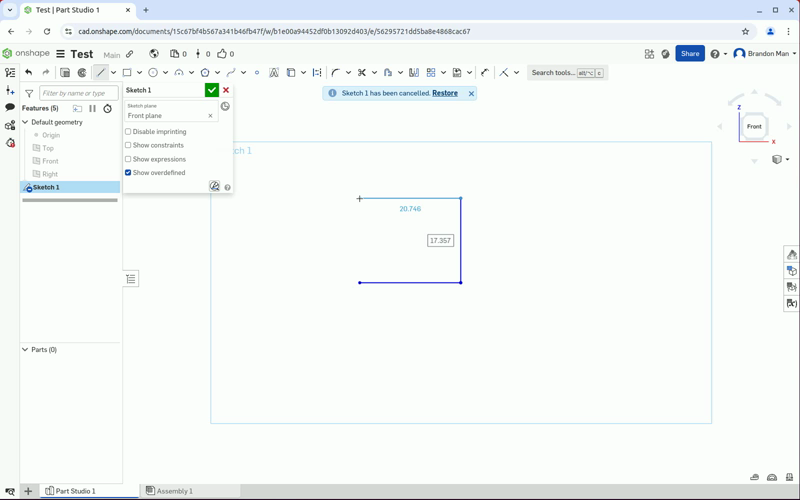
key_up(shift)
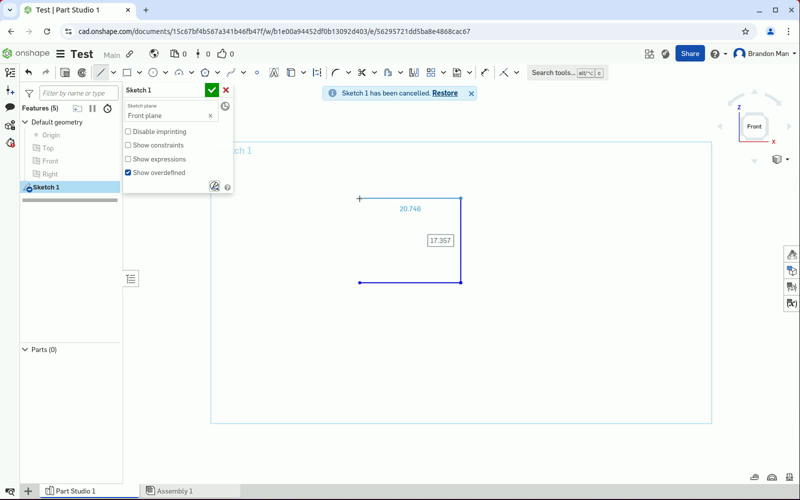
key_down(shift)
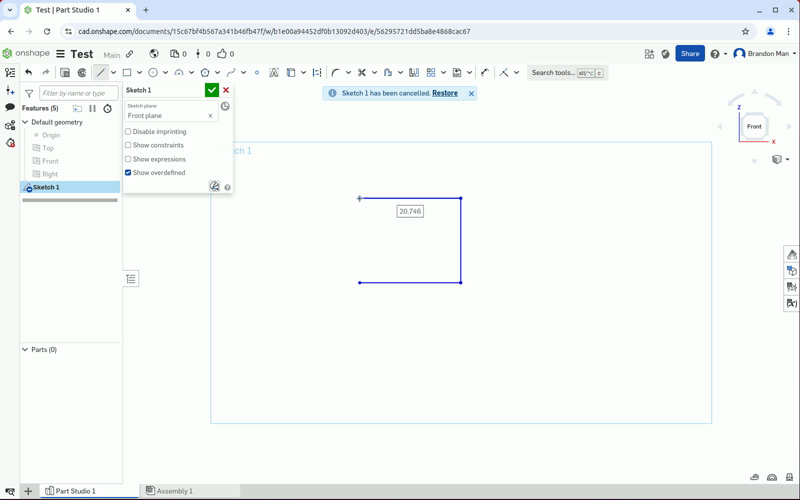
mouse_move(359, 282)
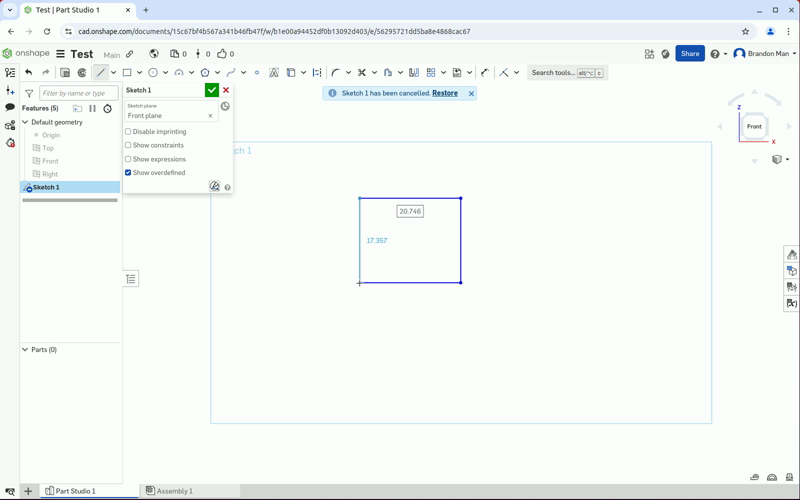
key_up(shift)
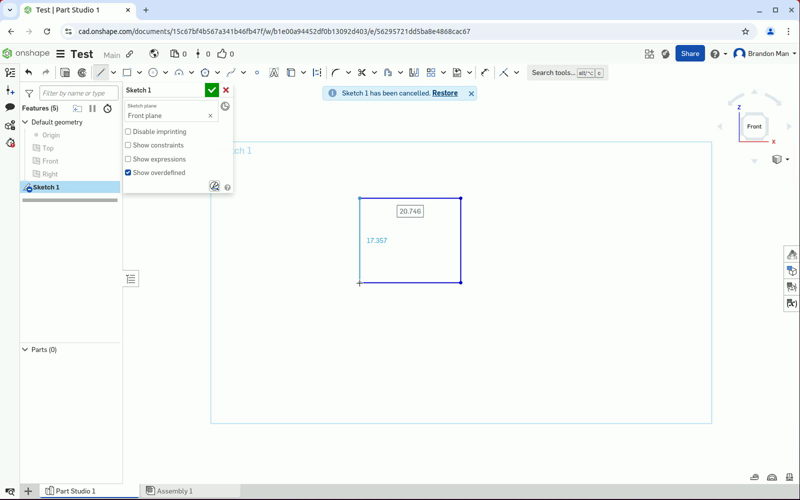
click(359, 282)
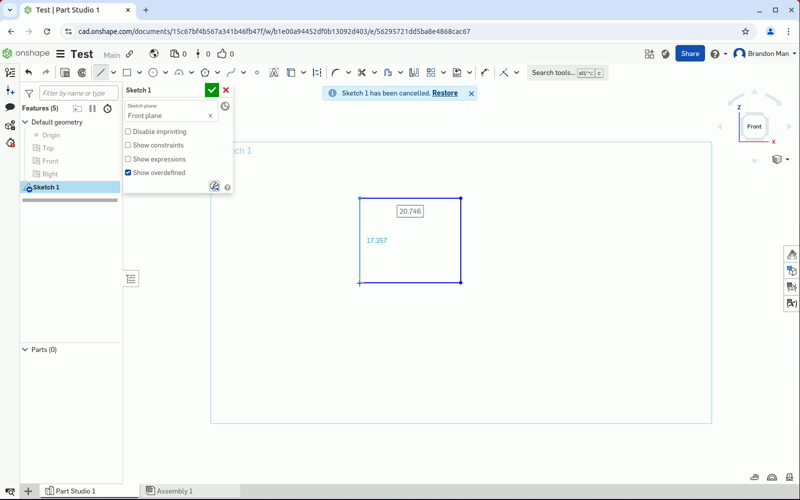
key(esc)
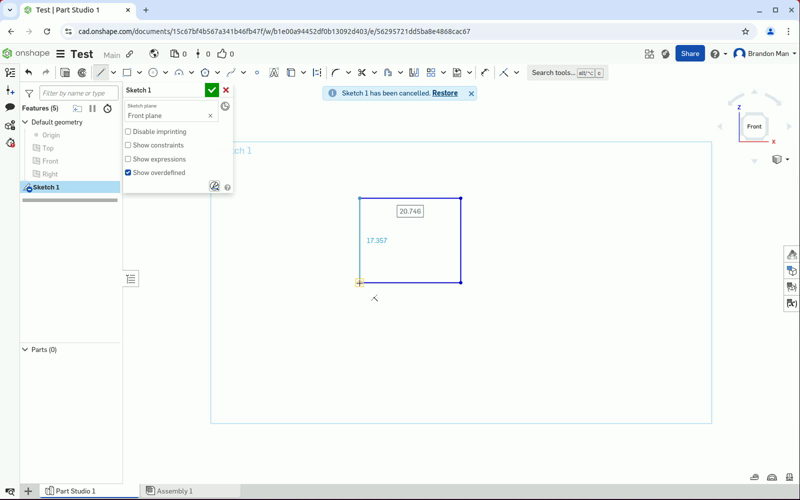
mouse_move(398, 272)
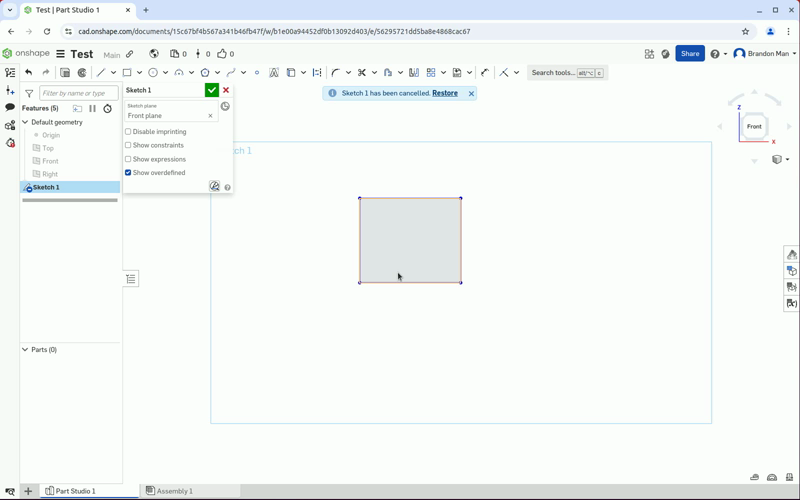
click(398, 272)
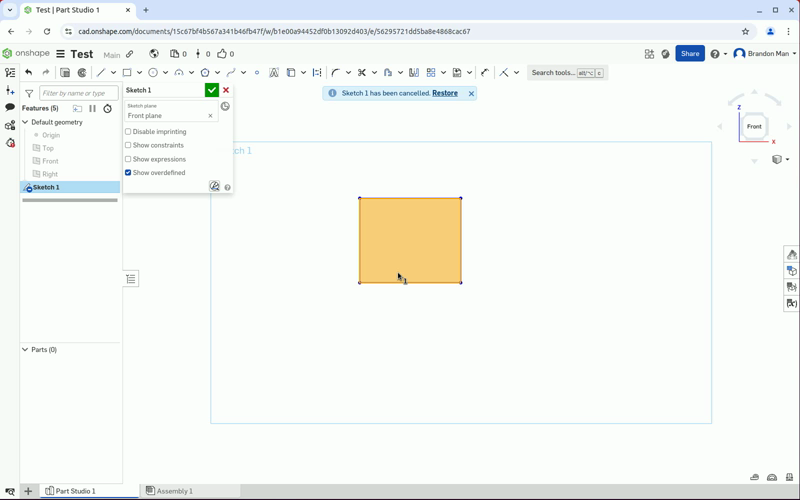
mouse_move(73, 352)
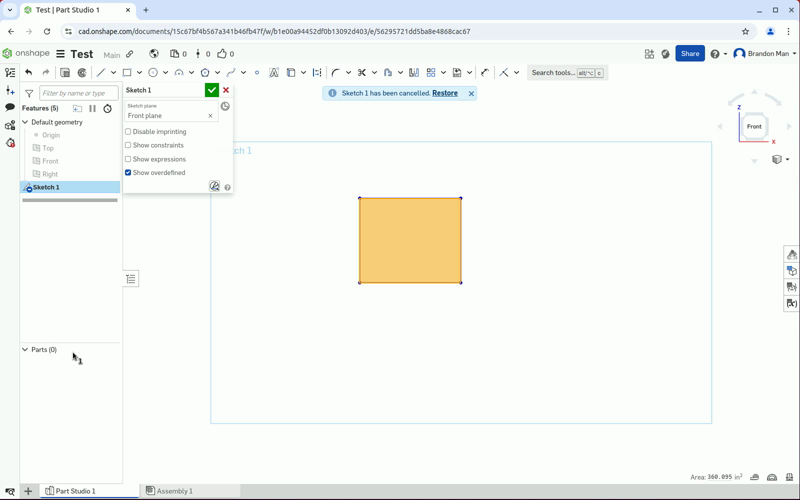
key(shift+y)
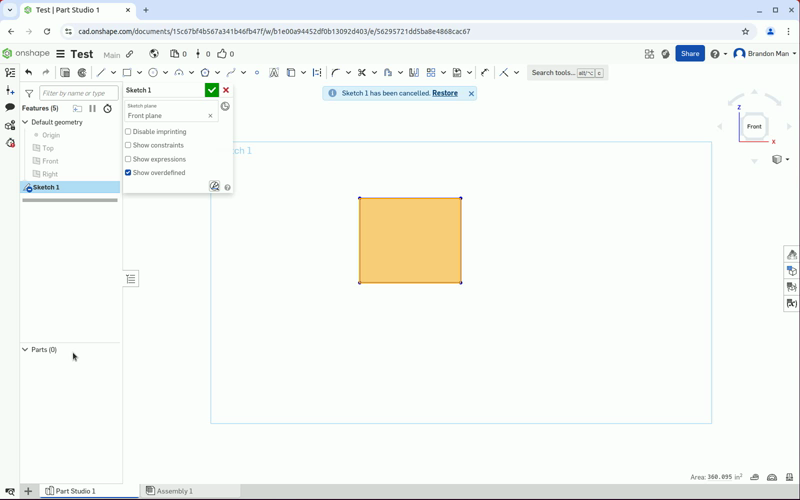
key(shift+e)
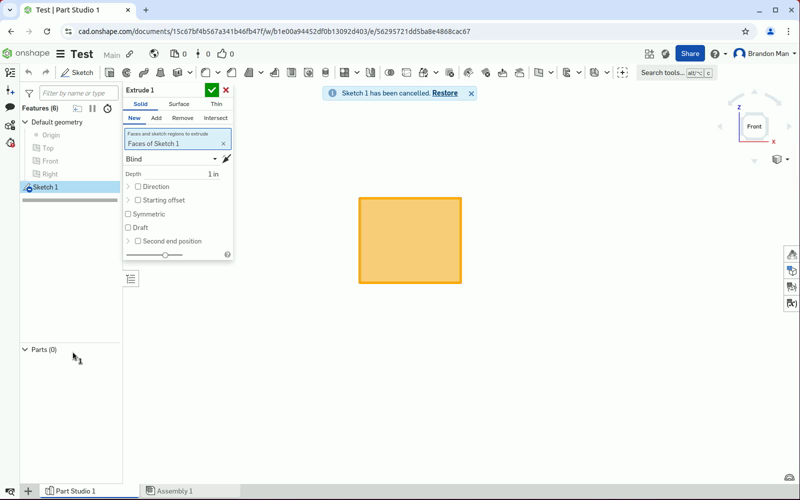
mouse_move(143, 106)
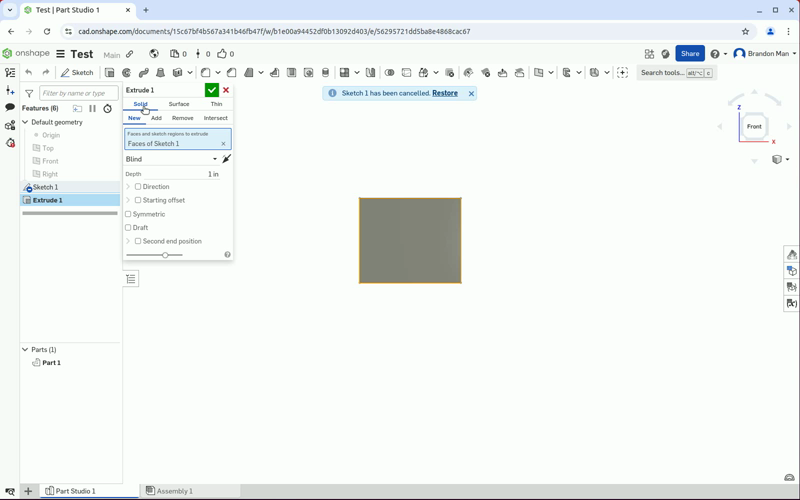
click(143, 106)
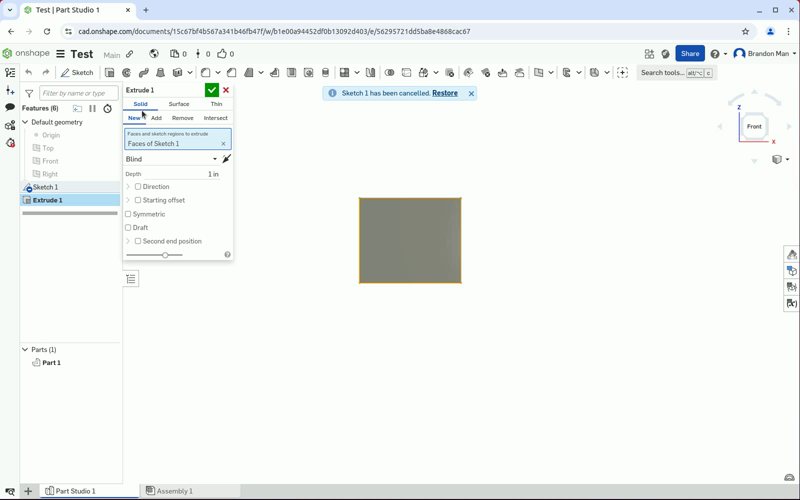
mouse_move(137, 120)
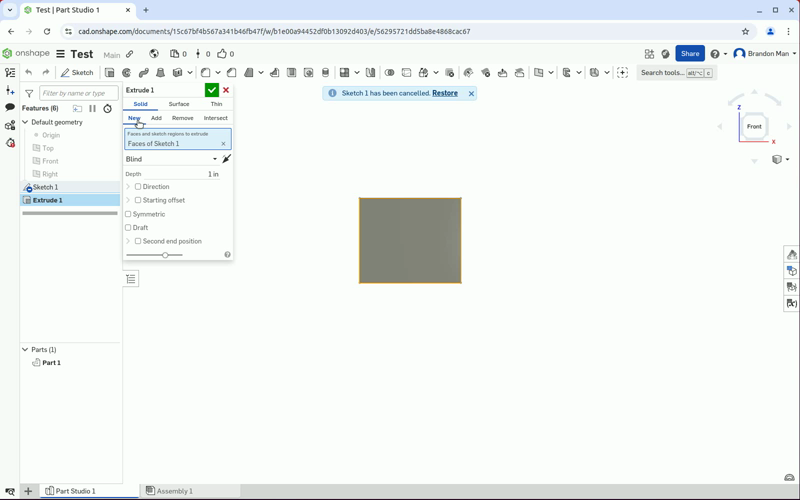
click(137, 120)
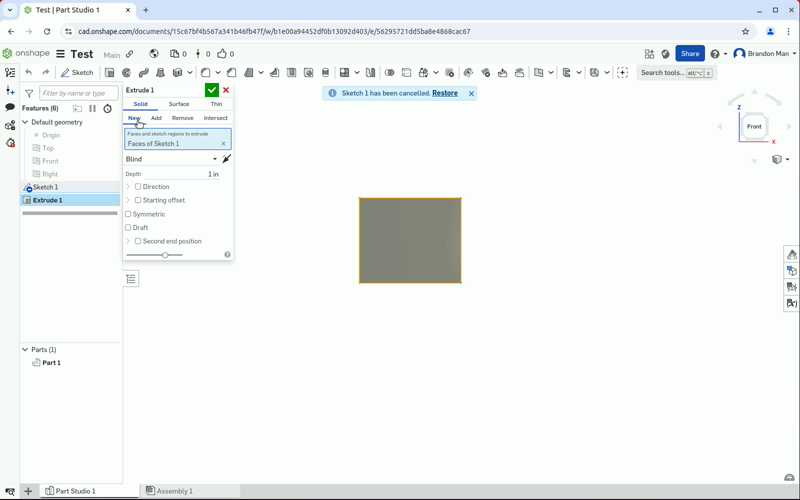
key(tab, 4)
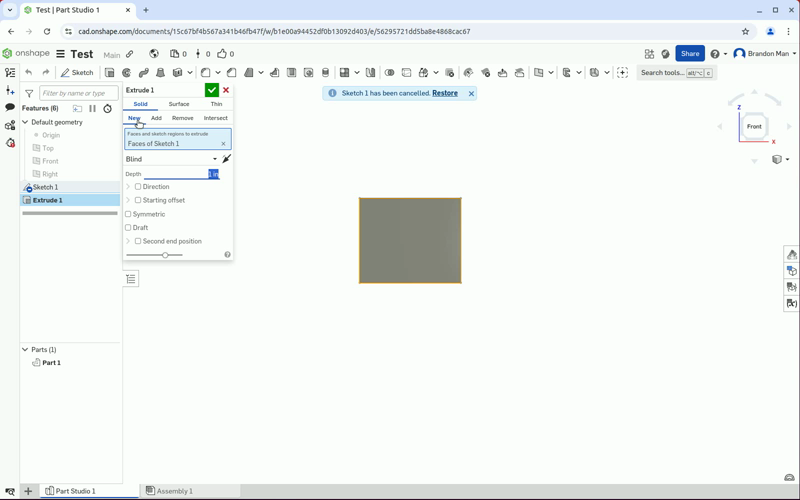
text(7.703)
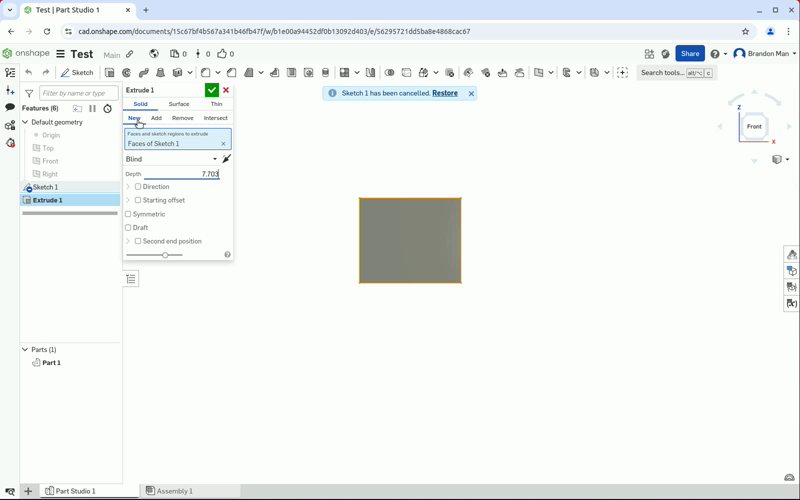
key(enter)
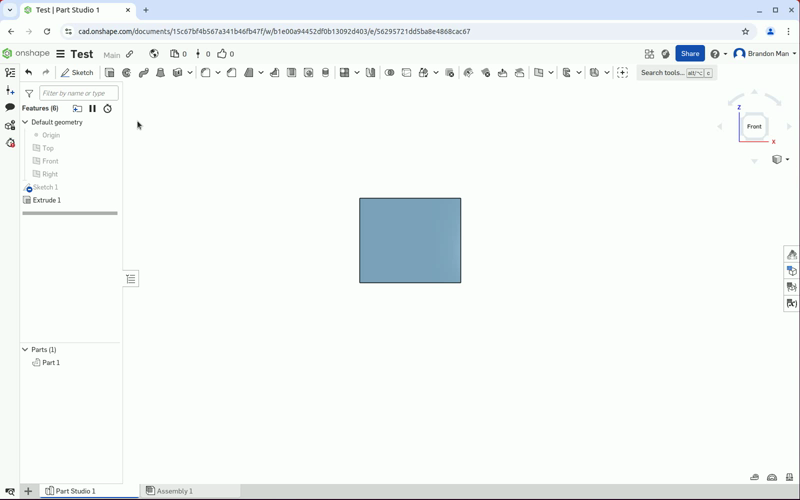
key(shift+h)
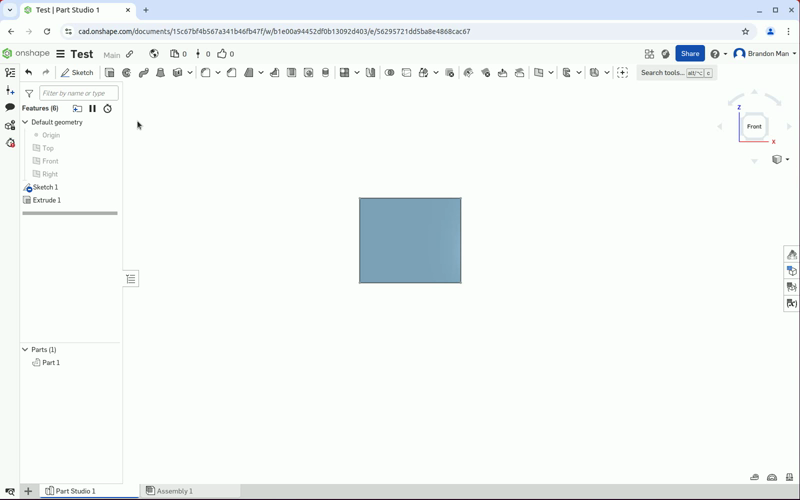
key(shift+h)
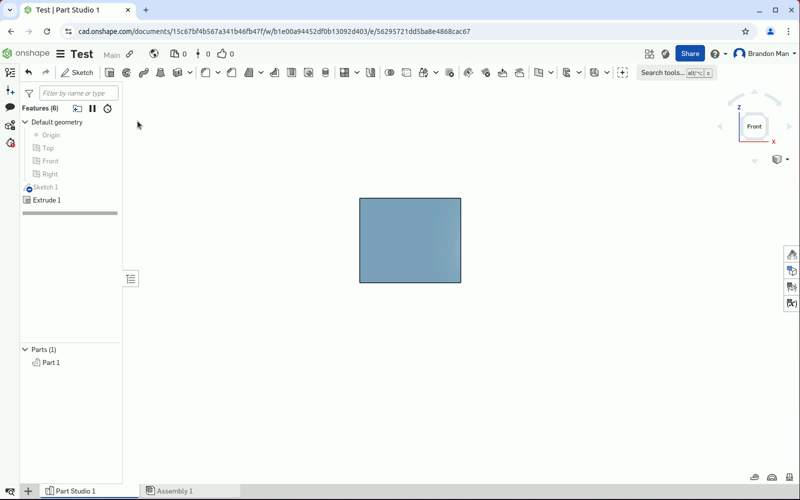
mouse_move(73, 189)
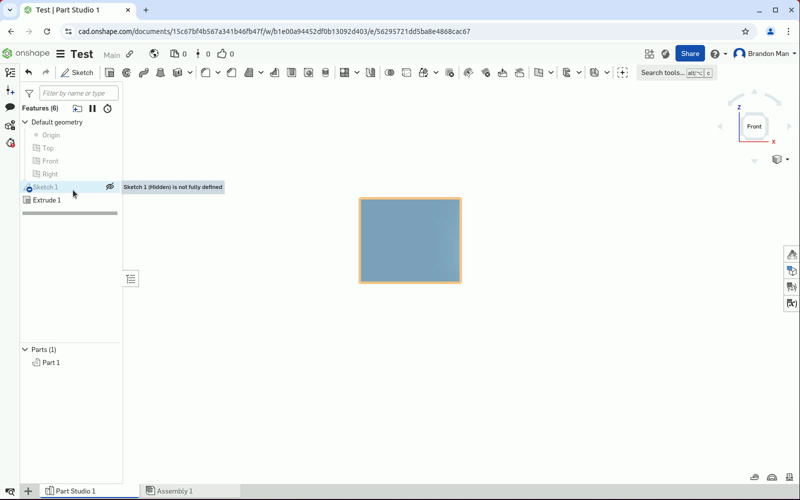
click(73, 189)
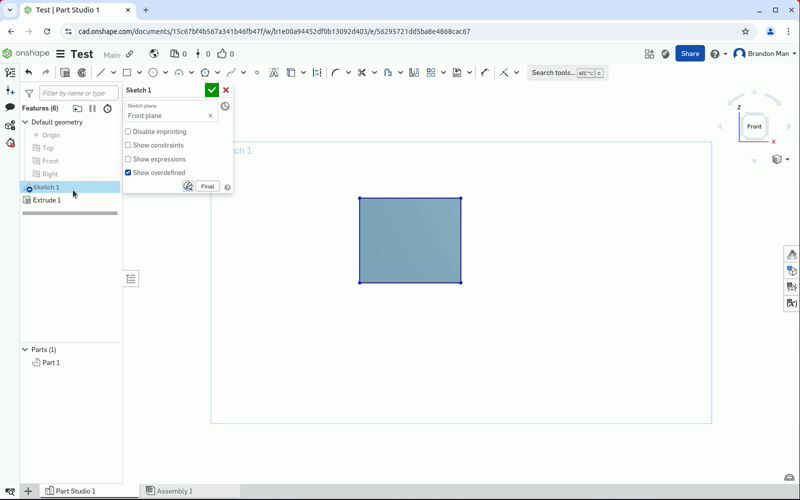
mouse_move(229, 92)
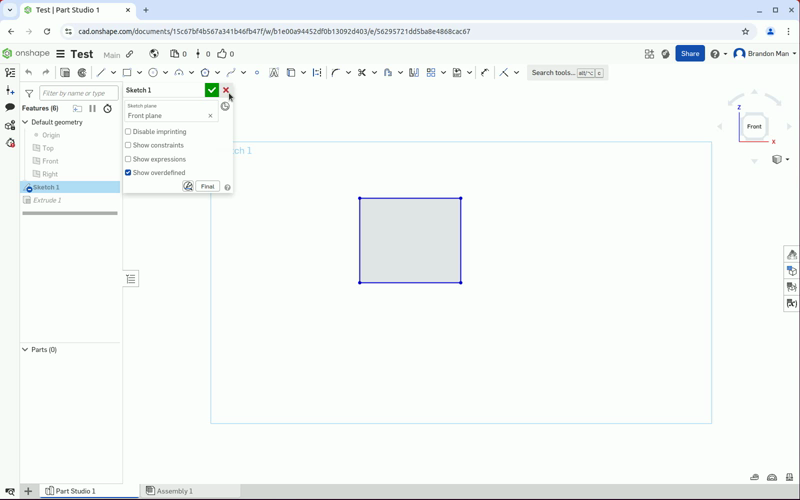
click(229, 92)
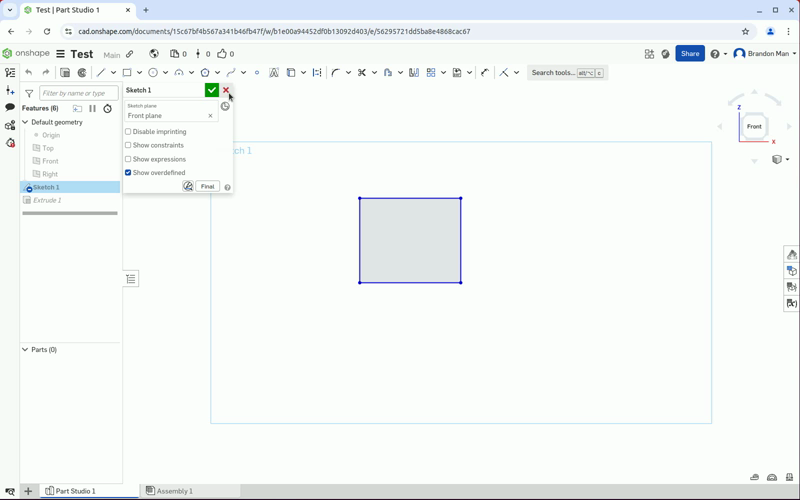
key(shift+s)
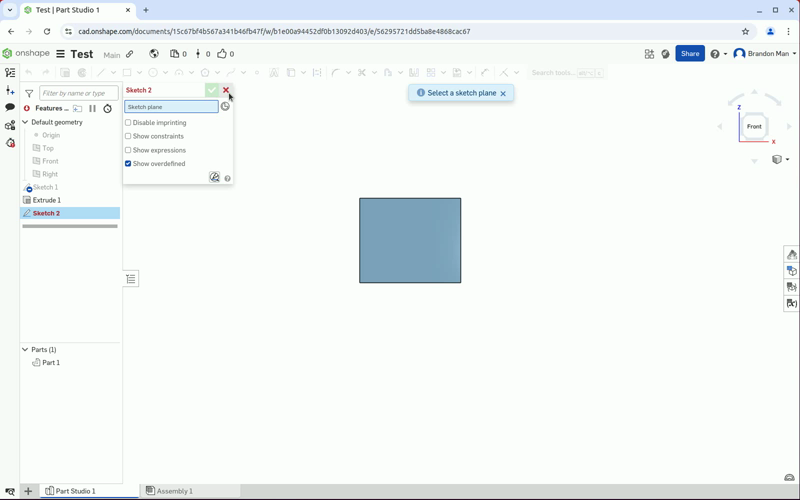
mouse_move(73, 163)
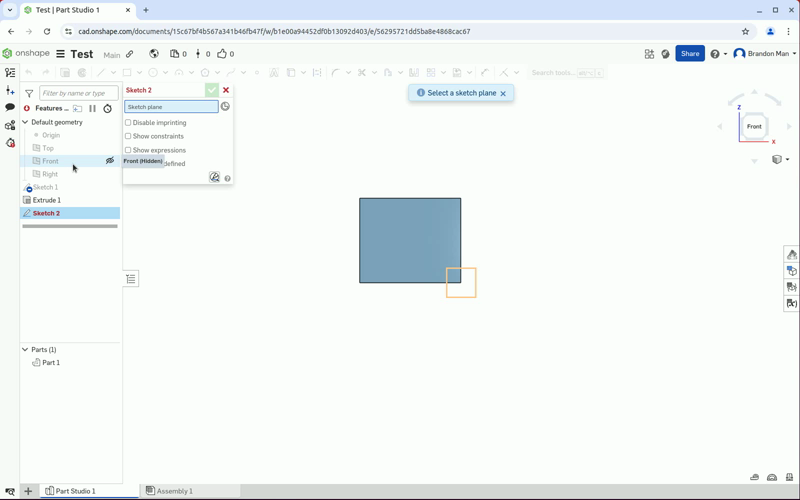
click(73, 163)
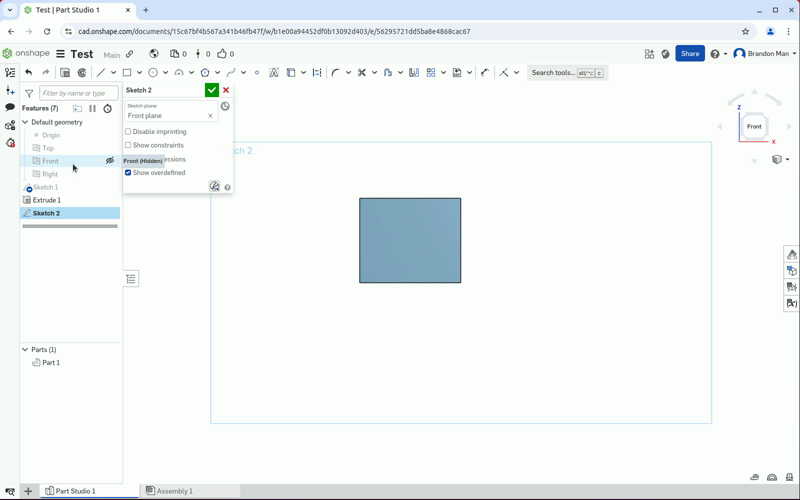
mouse_move(73, 352)
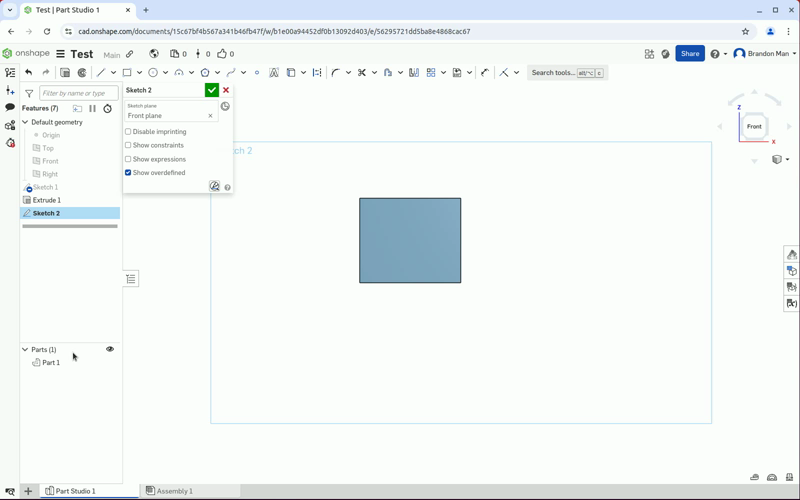
key(y)
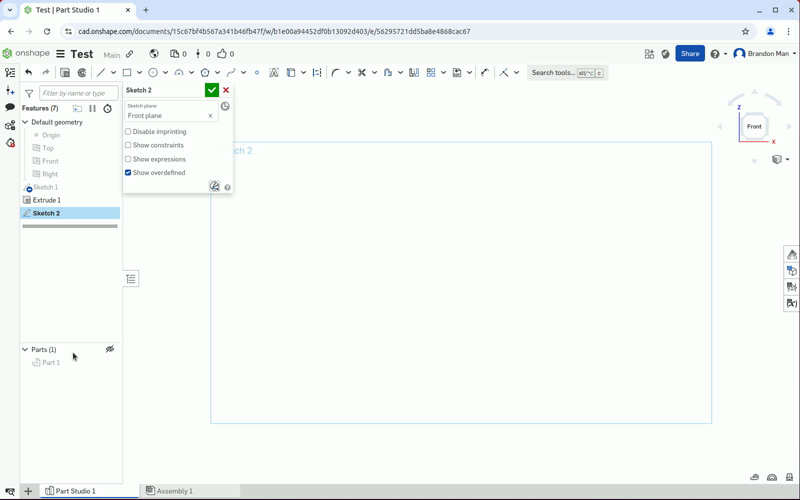
key(l)
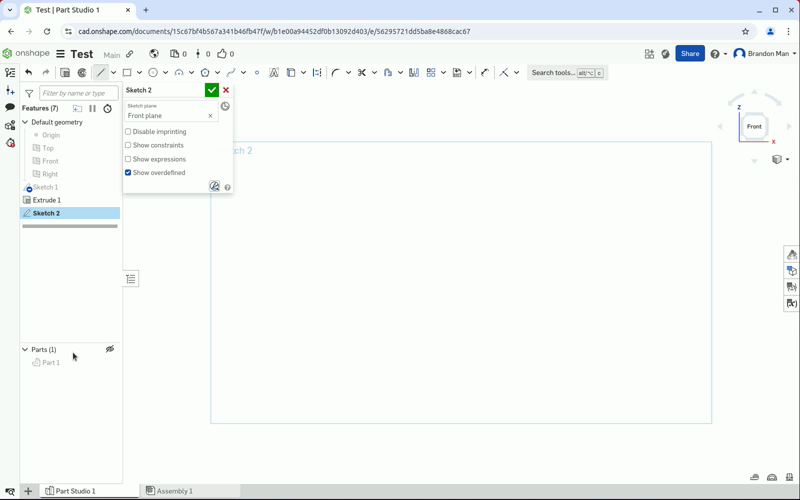
key_down(shift)
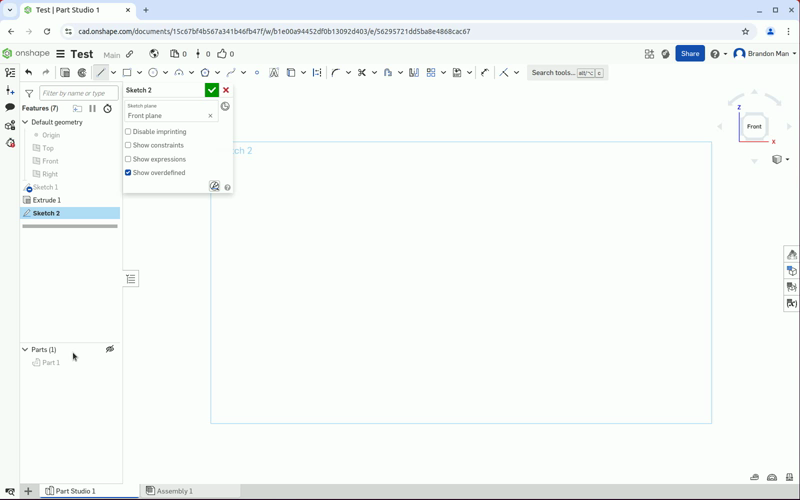
mouse_move(460, 282)
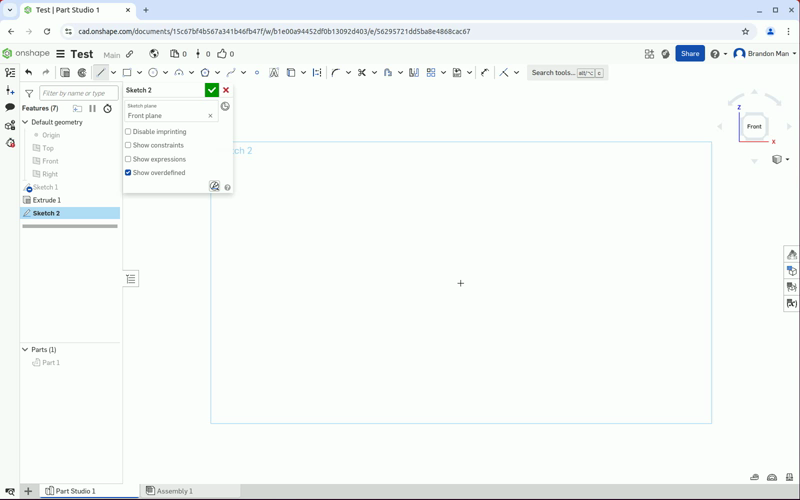
click(460, 282)
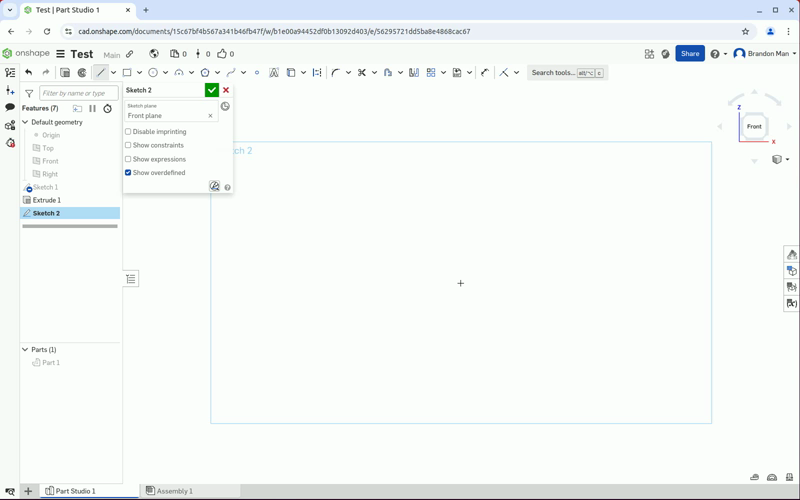
key_up(shift)
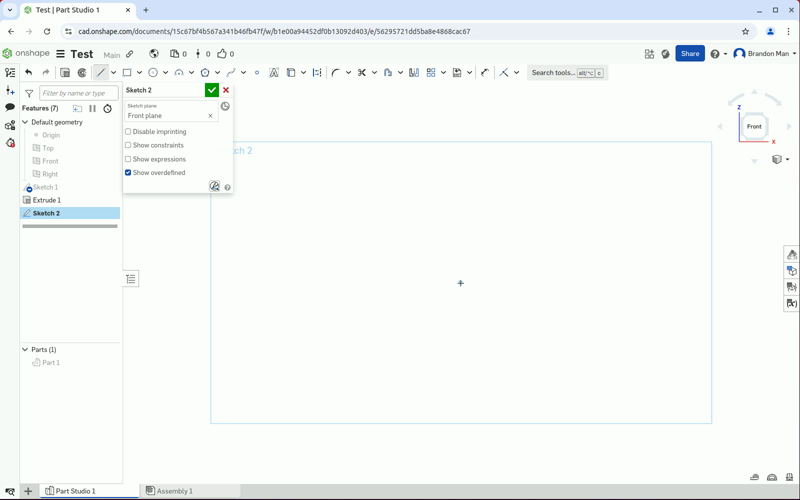
key_down(shift)
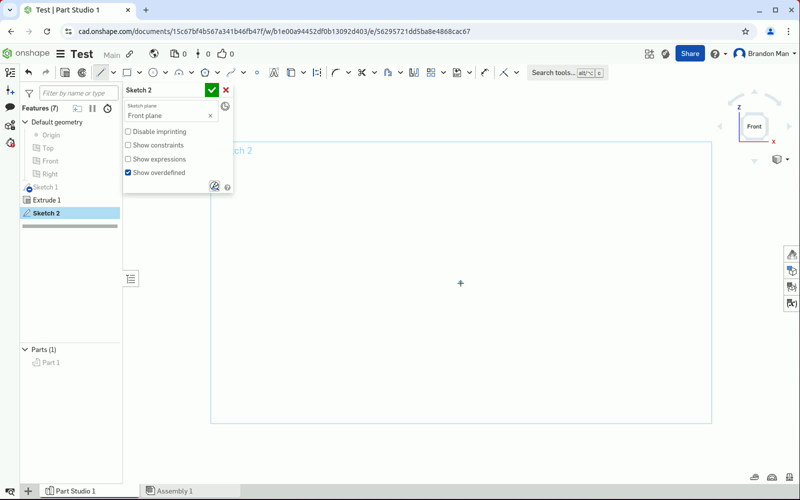
mouse_move(573, 282)
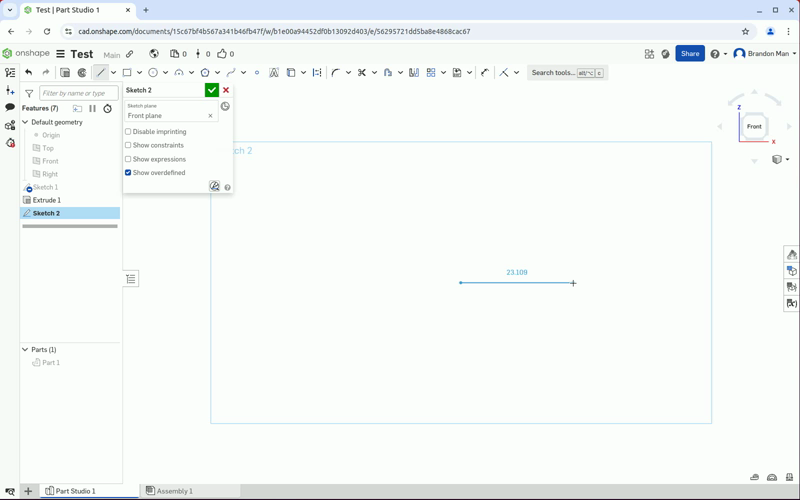
click(573, 282)
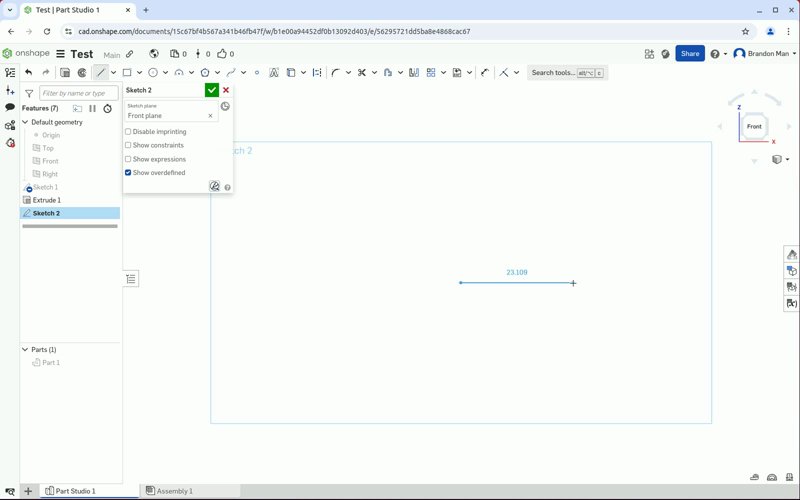
key_up(shift)
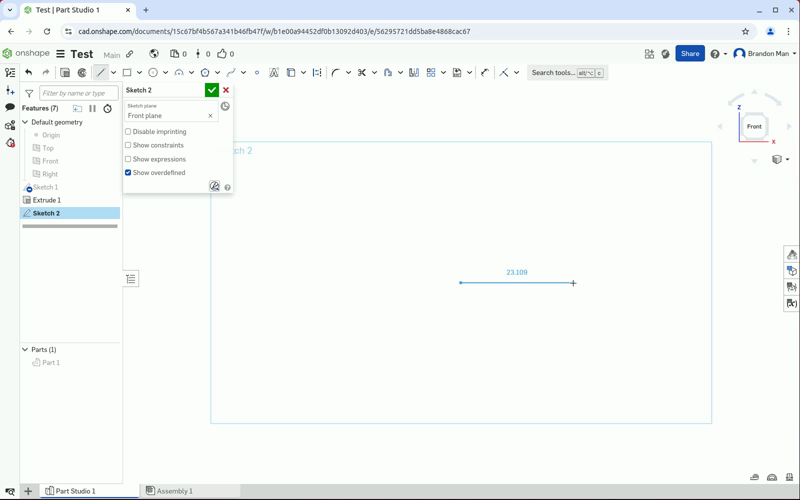
key_down(shift)
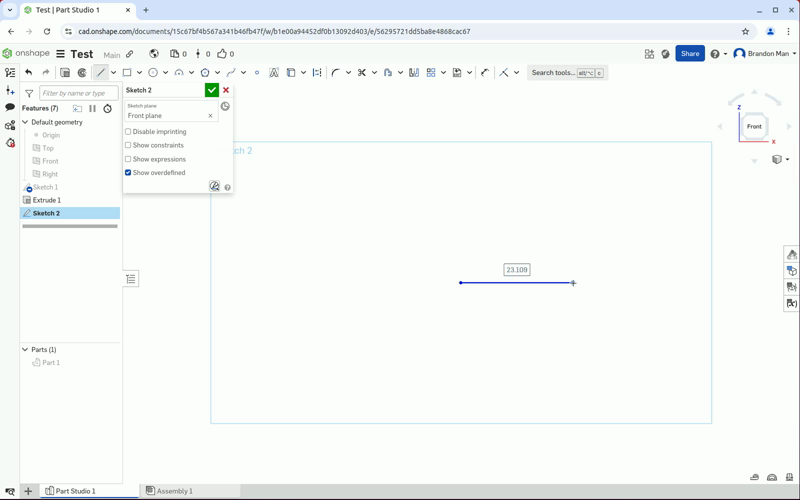
mouse_move(573, 197)
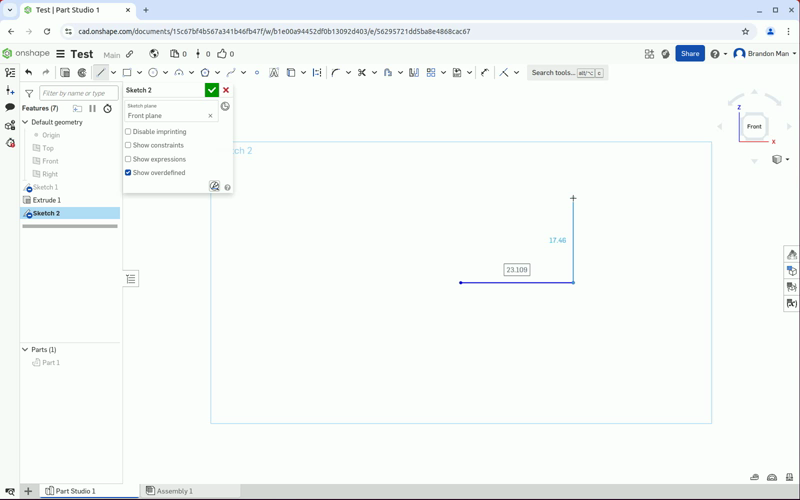
click(573, 197)
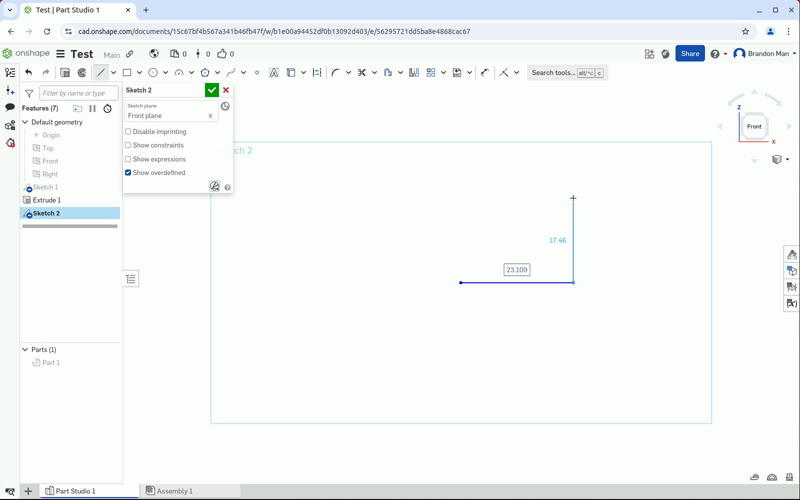
key_up(shift)
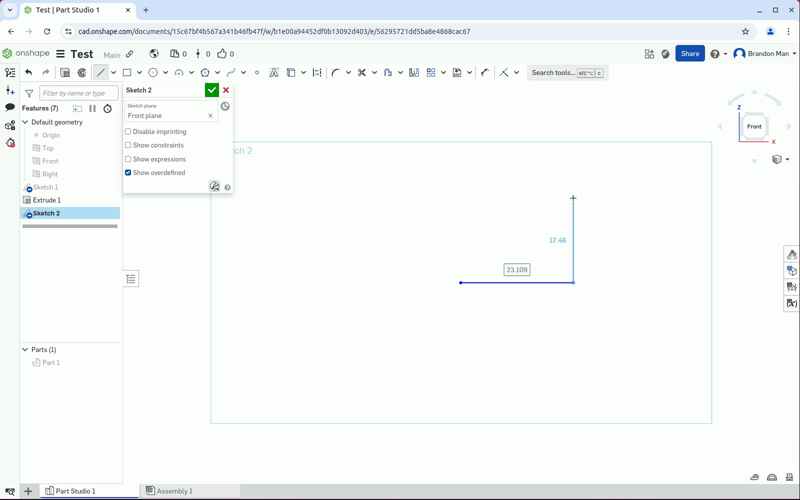
key_down(shift)
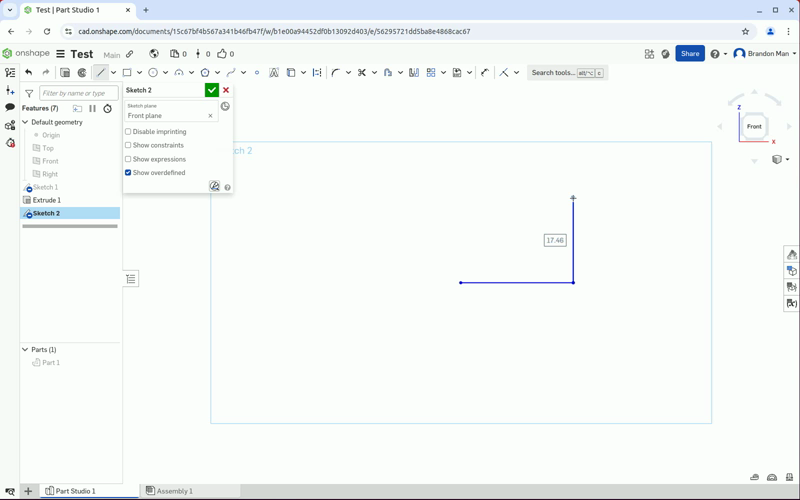
mouse_move(460, 197)
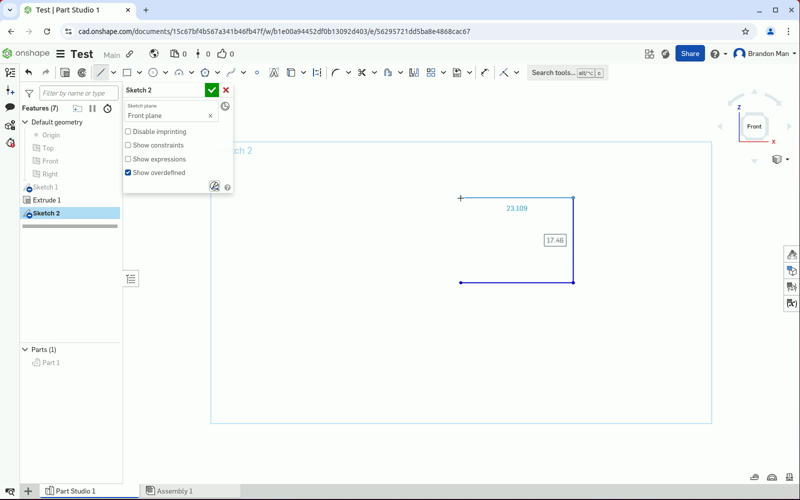
click(460, 197)
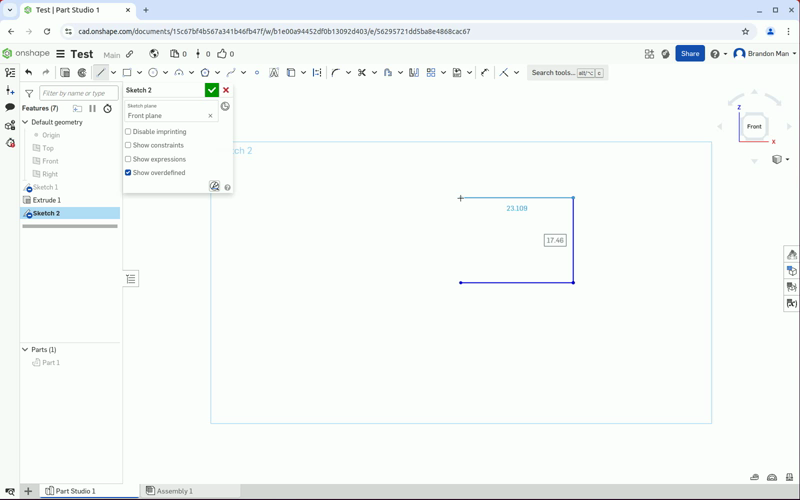
key_up(shift)
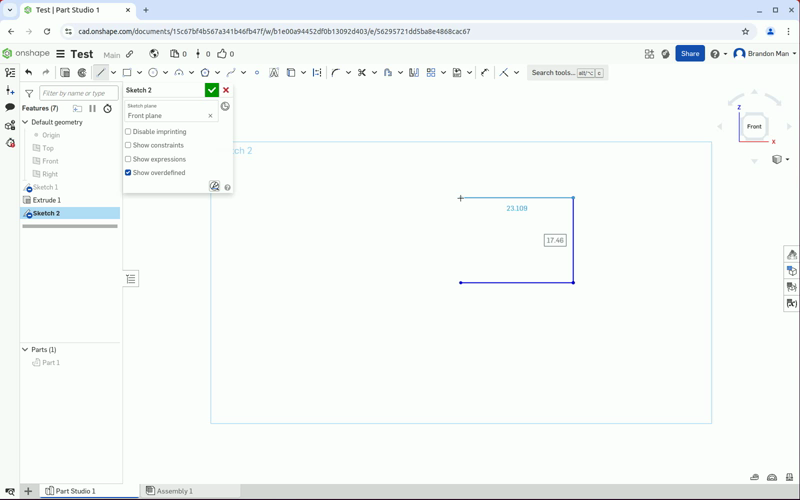
key_down(shift)
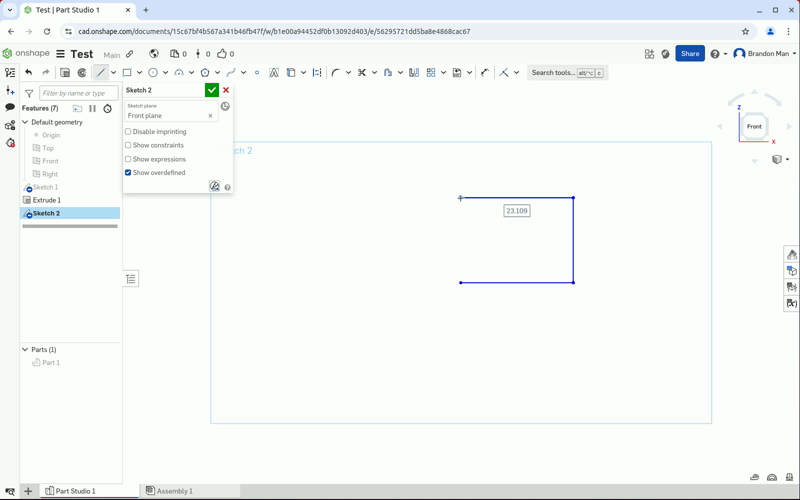
mouse_move(460, 282)
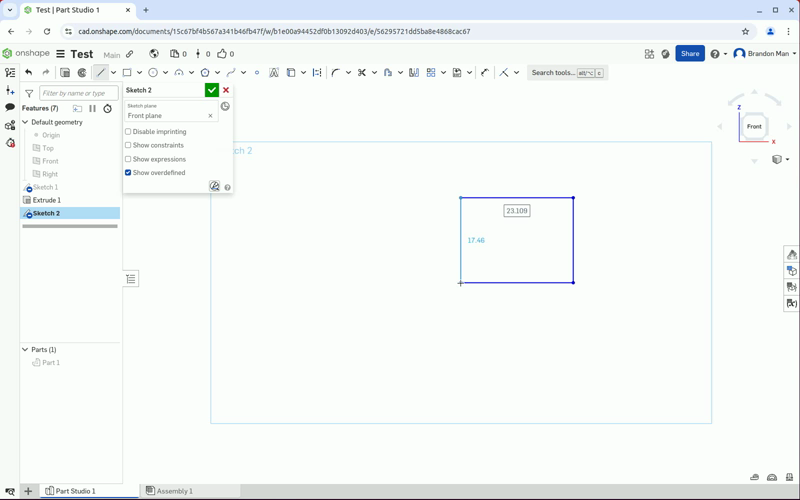
key_up(shift)
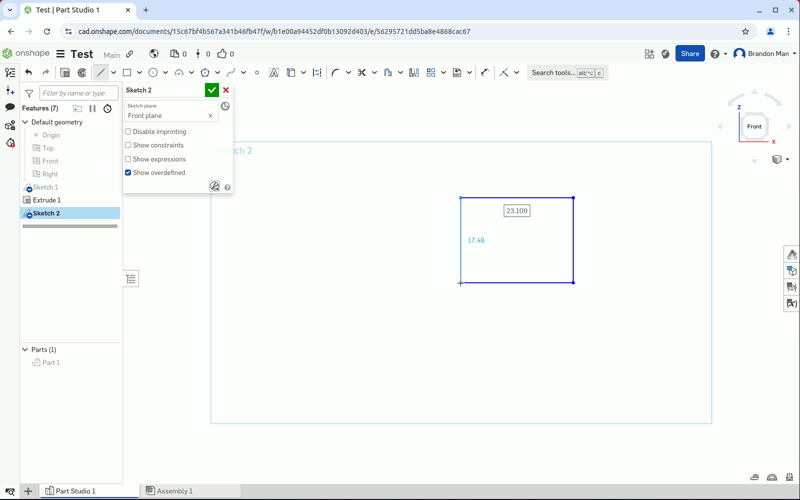
click(460, 282)
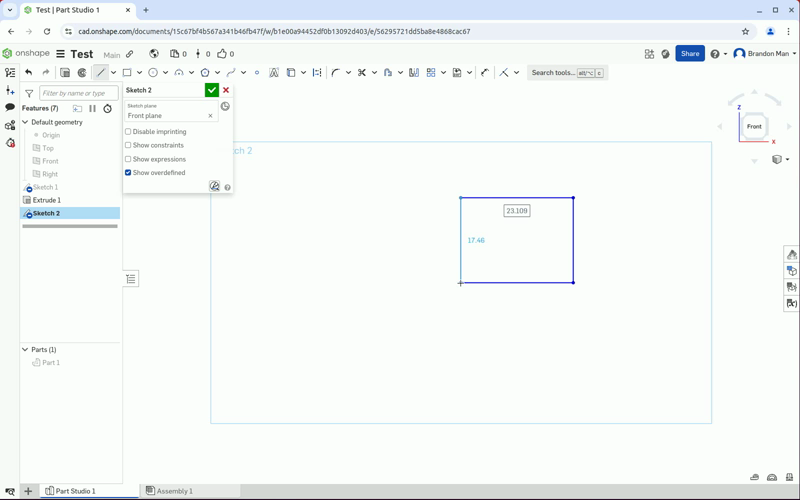
key(esc)
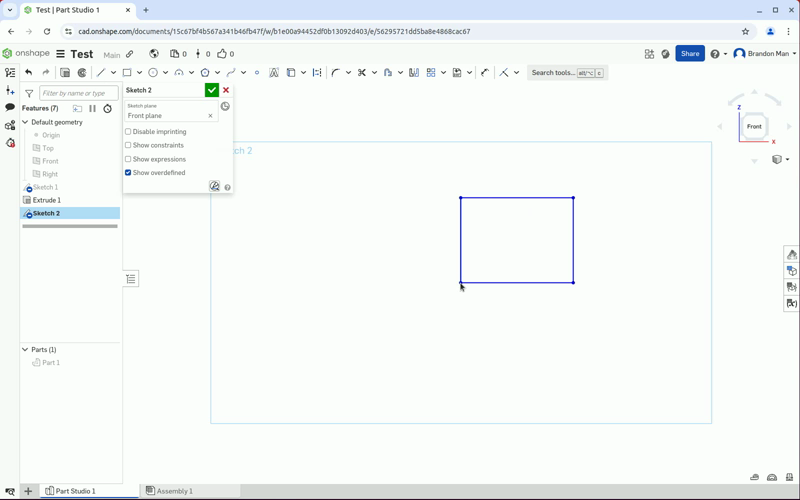
mouse_move(484, 265)
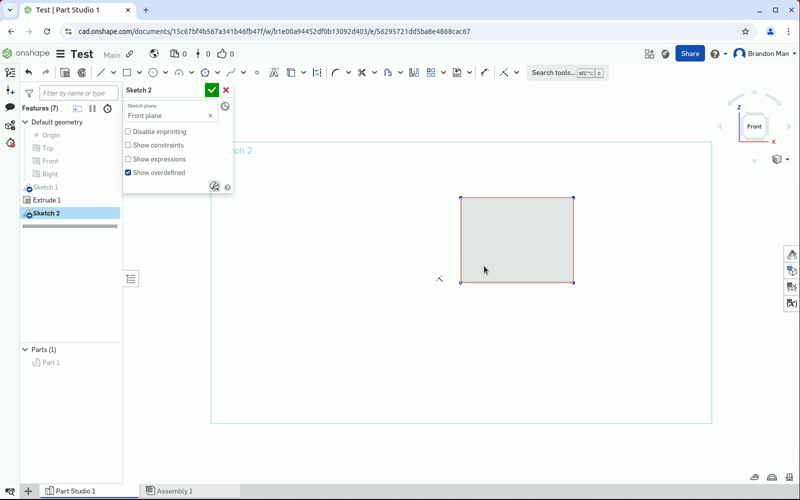
click(484, 265)
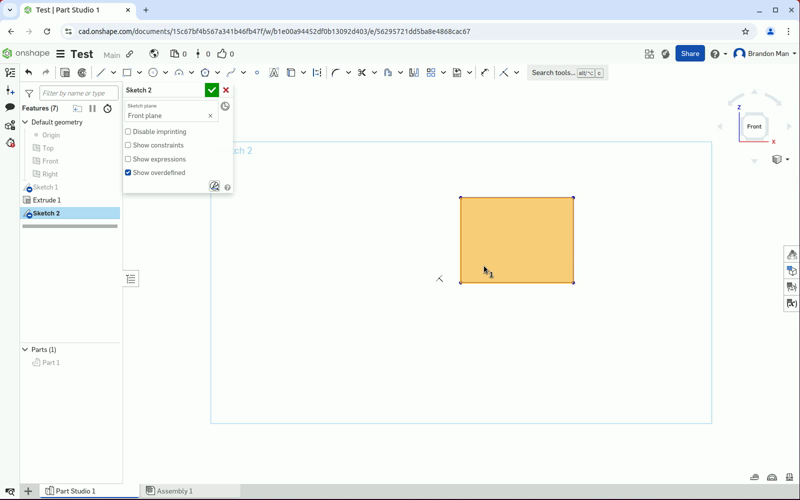
mouse_move(73, 352)
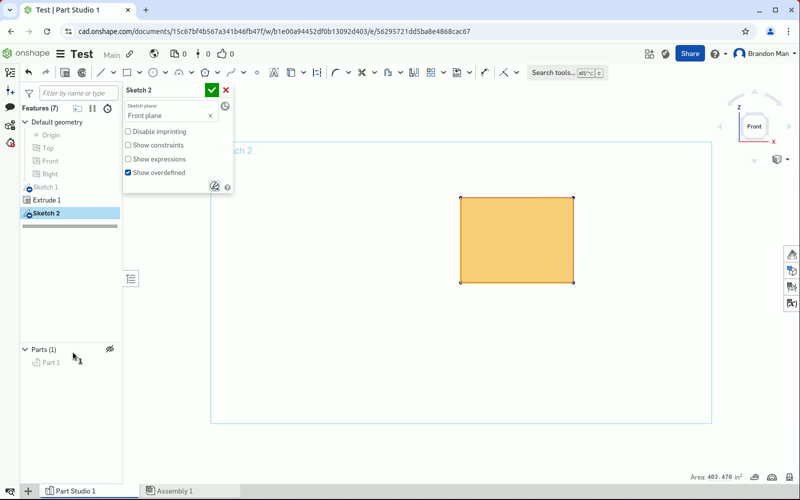
key(shift+y)
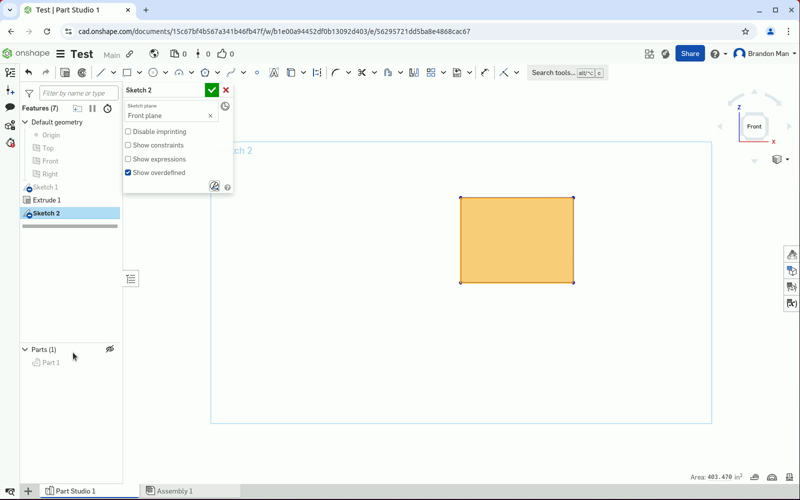
key(shift+e)
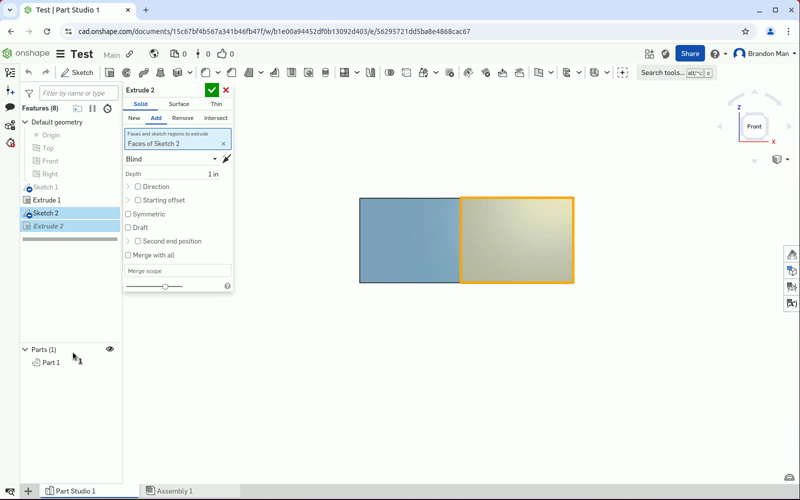
mouse_move(143, 106)
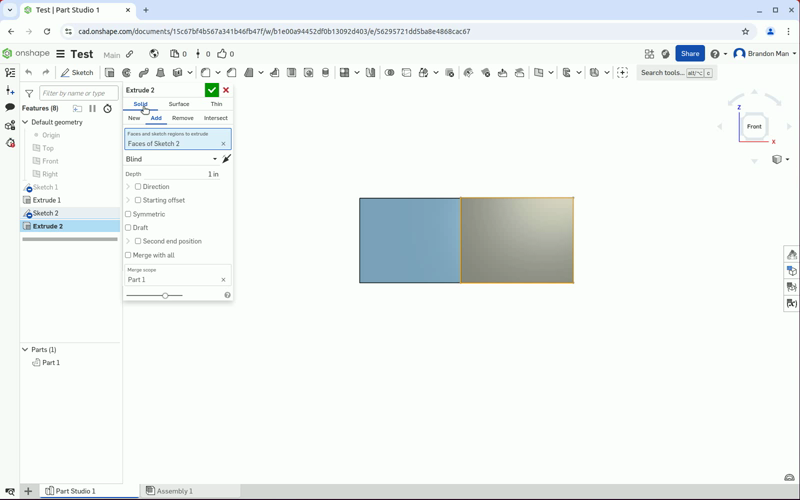
click(143, 106)
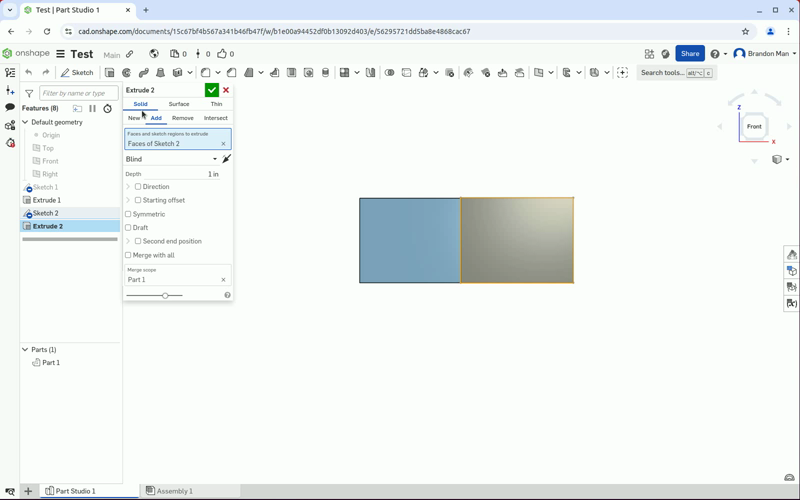
mouse_move(137, 120)
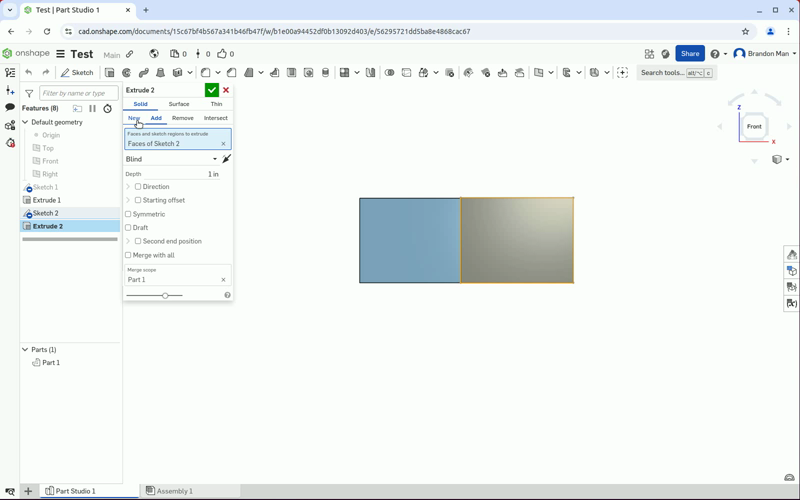
click(137, 120)
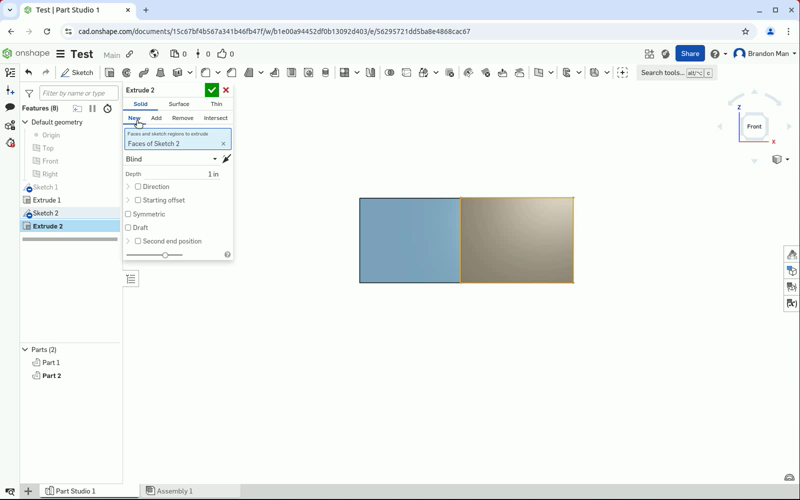
key(tab, 4)
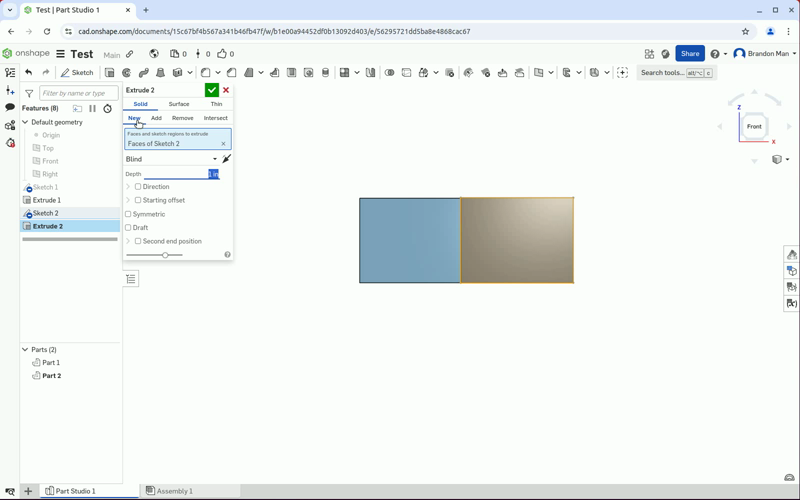
text(7.703)
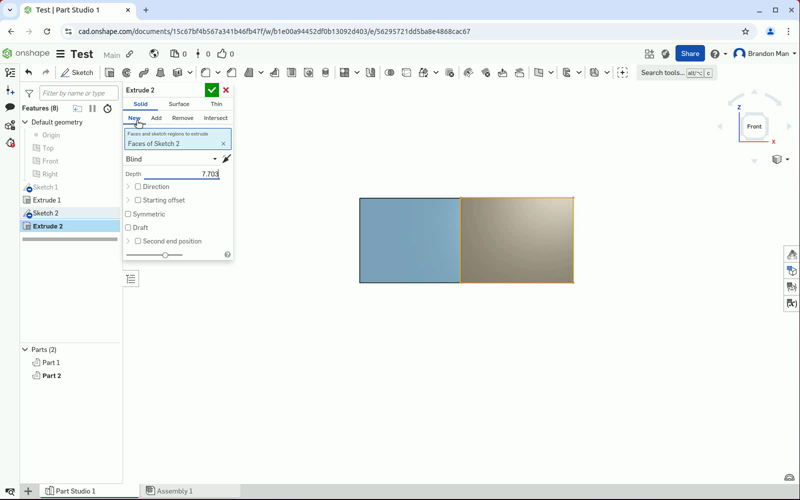
key(enter)
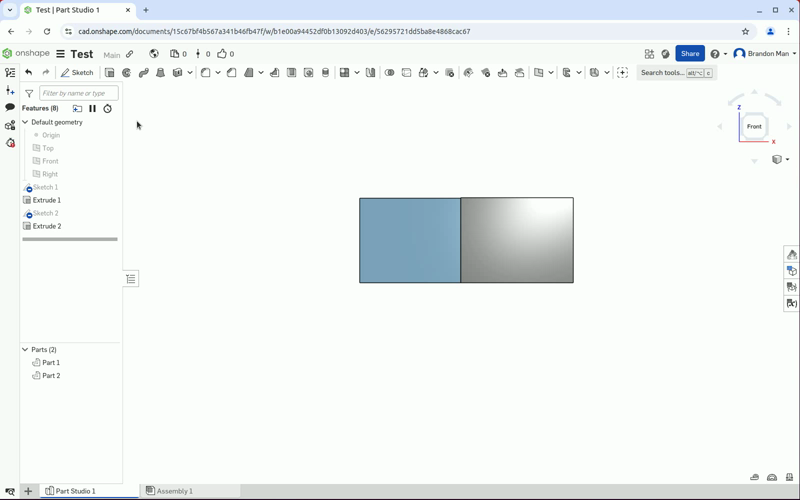
key(shift+h)
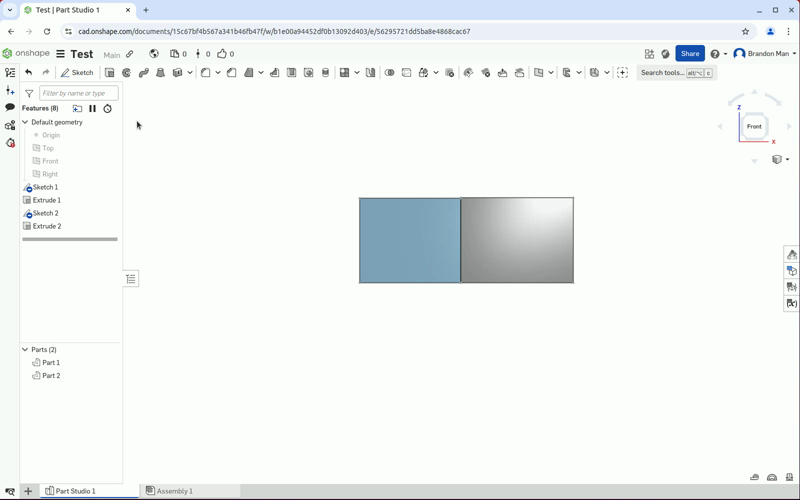
key(shift+h)
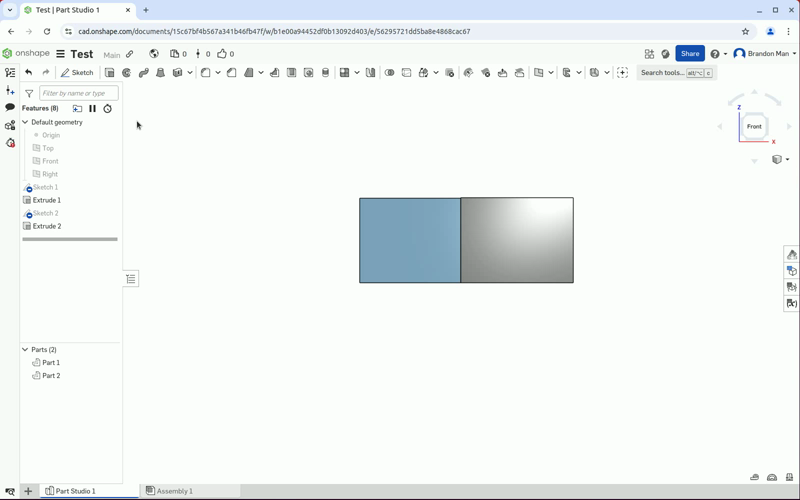
mouse_move(73, 189)
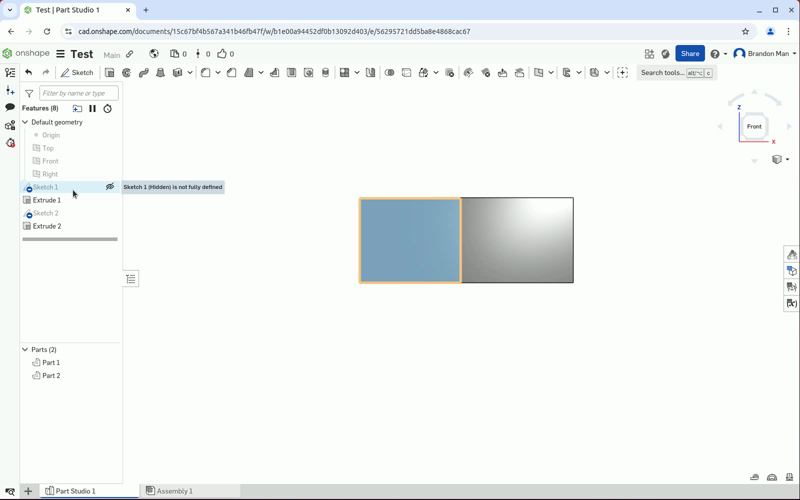
click(73, 189)
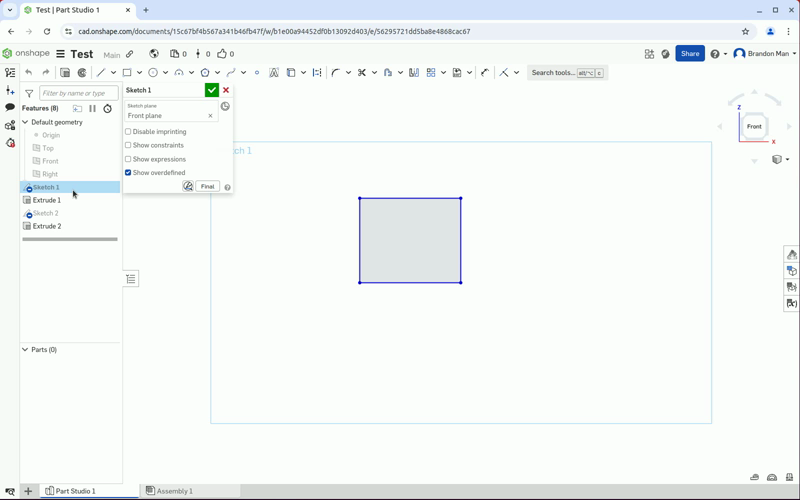
mouse_move(229, 92)
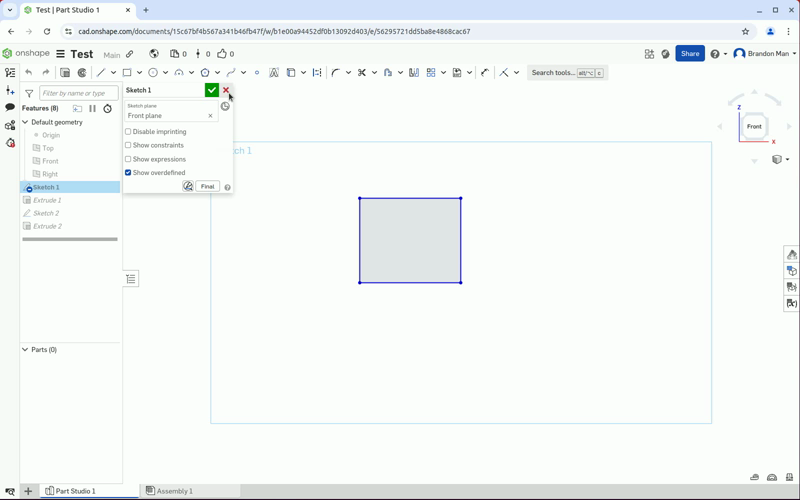
click(229, 92)
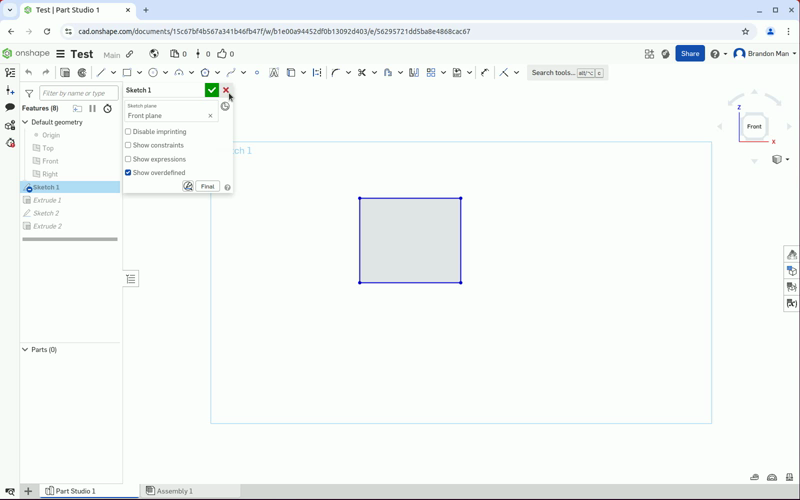
key(shift+s)
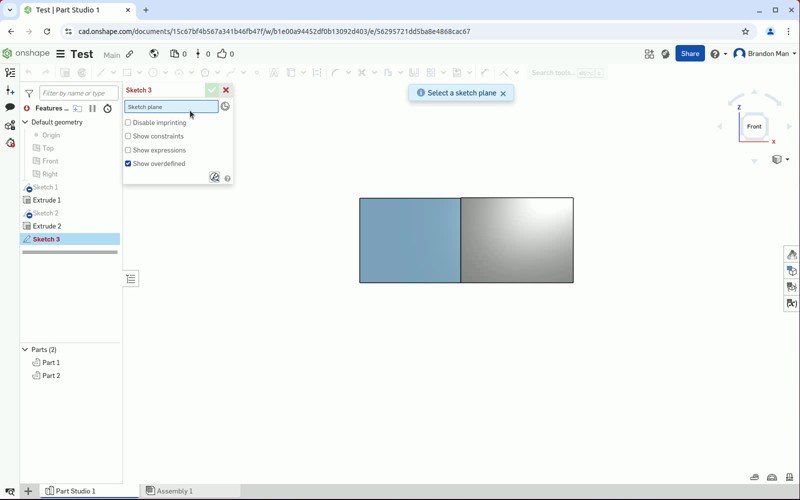
mouse_move(73, 163)
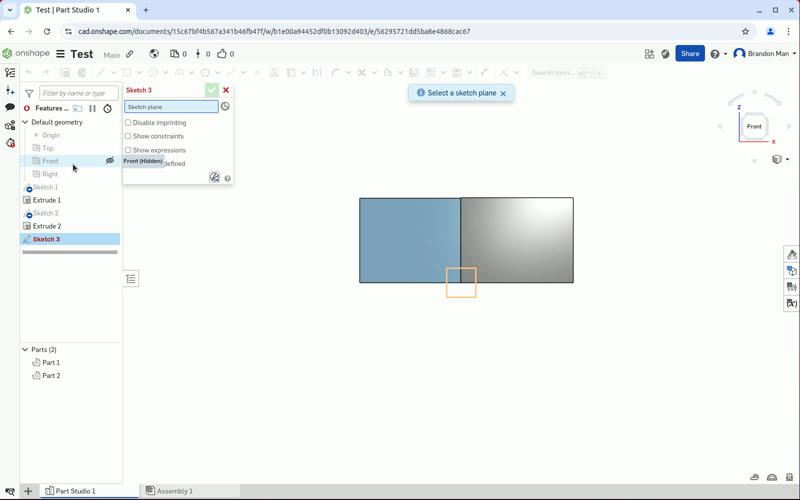
click(73, 163)
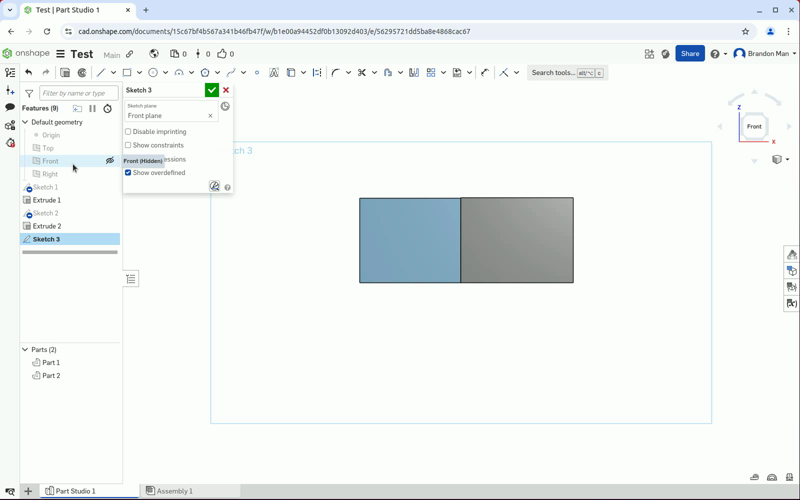
mouse_move(73, 352)
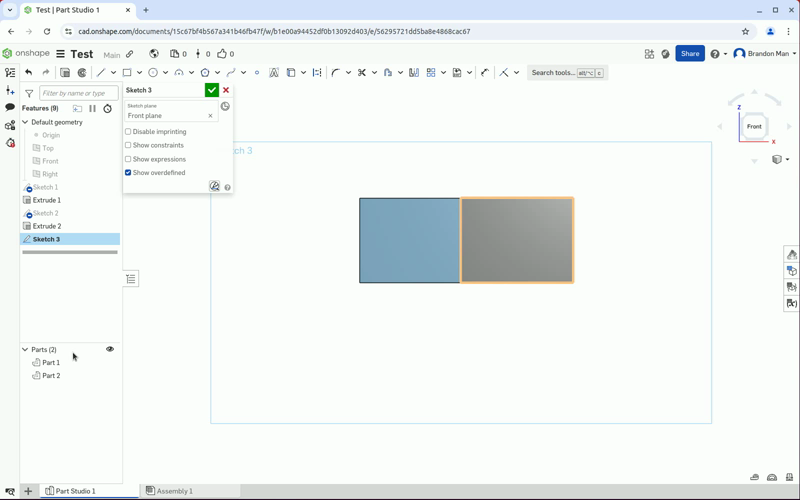
key(y)
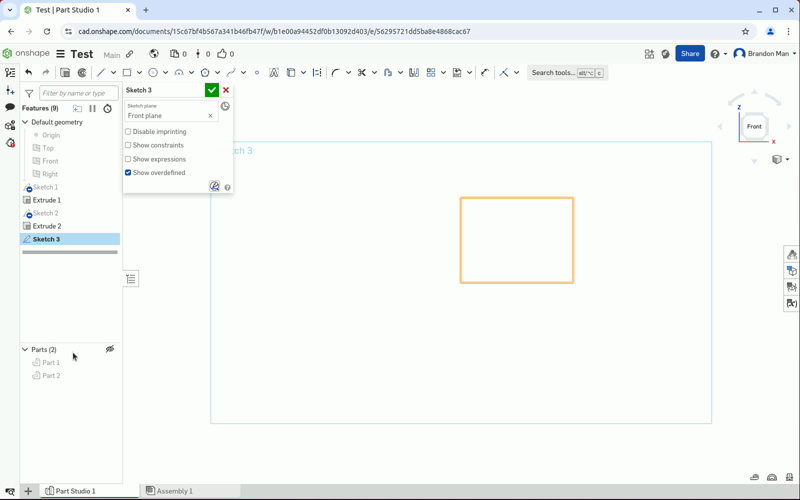
key(l)
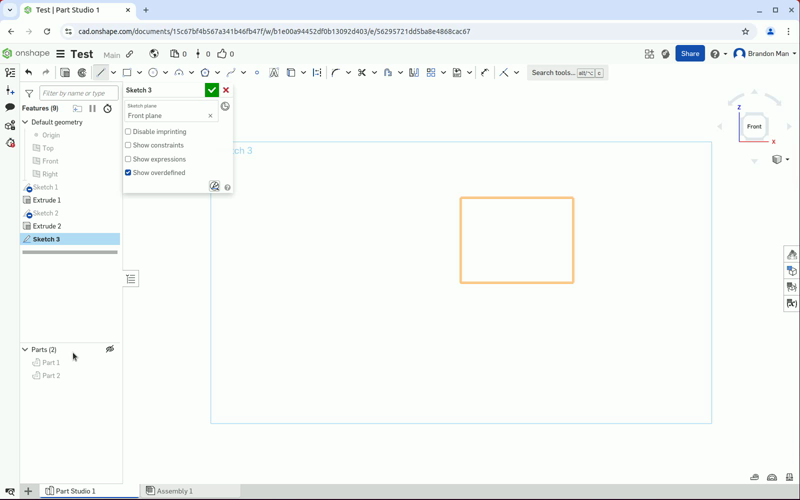
key_down(shift)
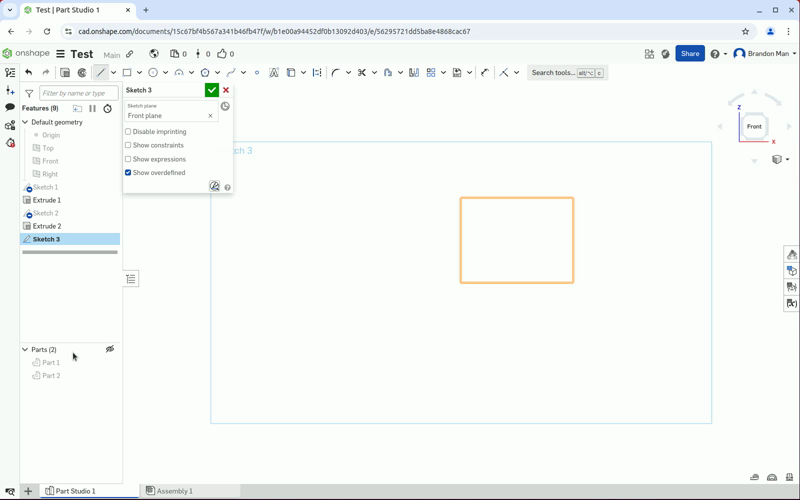
mouse_move(359, 353)
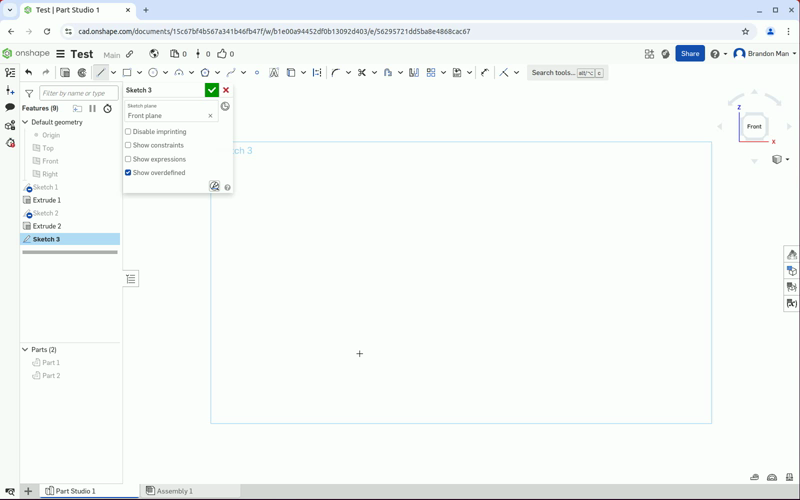
click(359, 353)
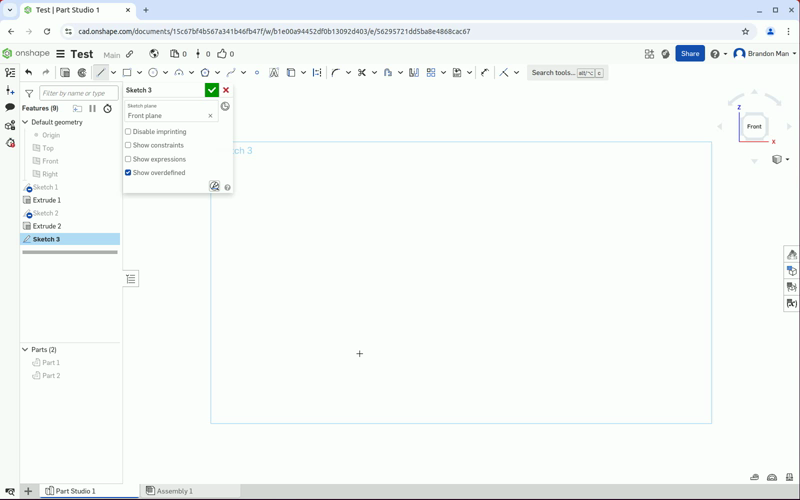
key_up(shift)
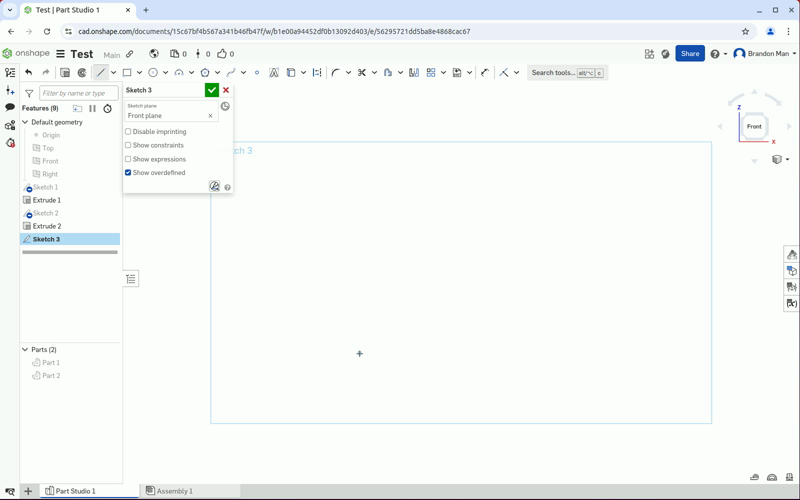
key_down(shift)
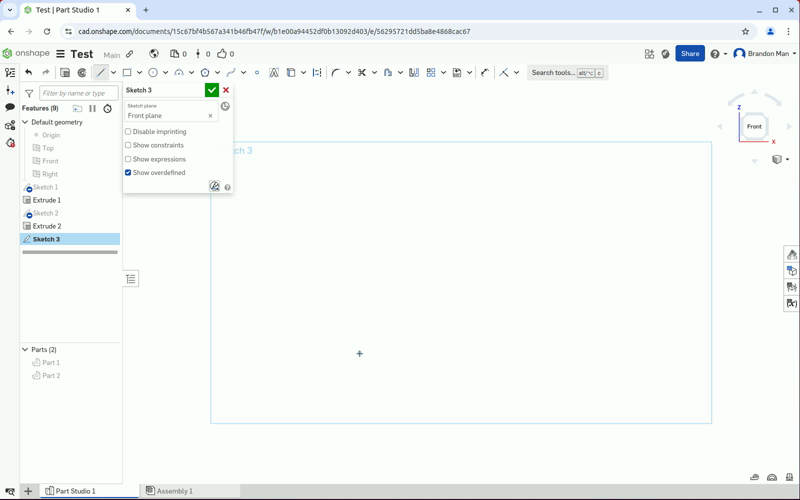
mouse_move(460, 353)
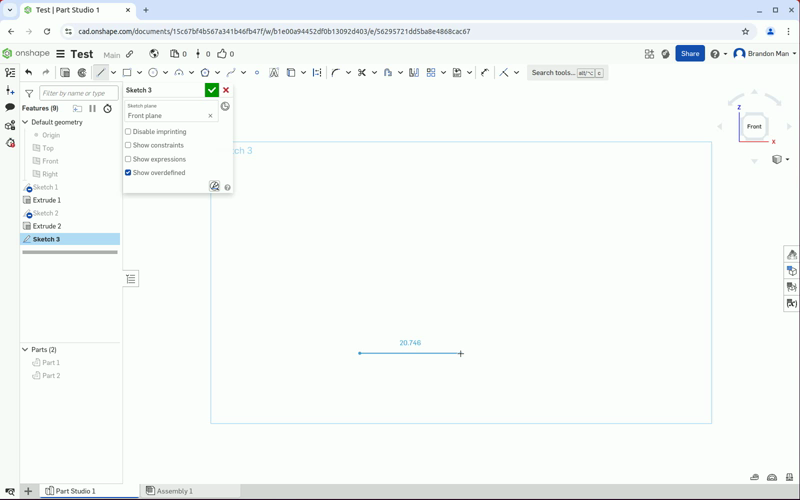
click(460, 353)
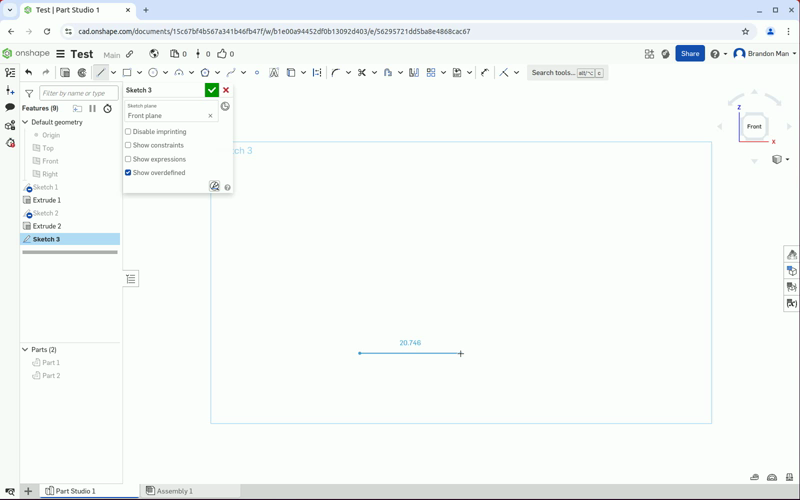
key_up(shift)
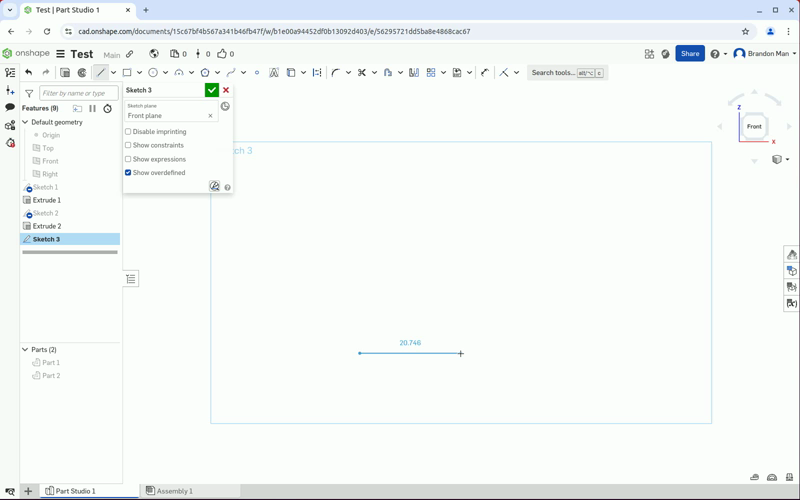
key_down(shift)
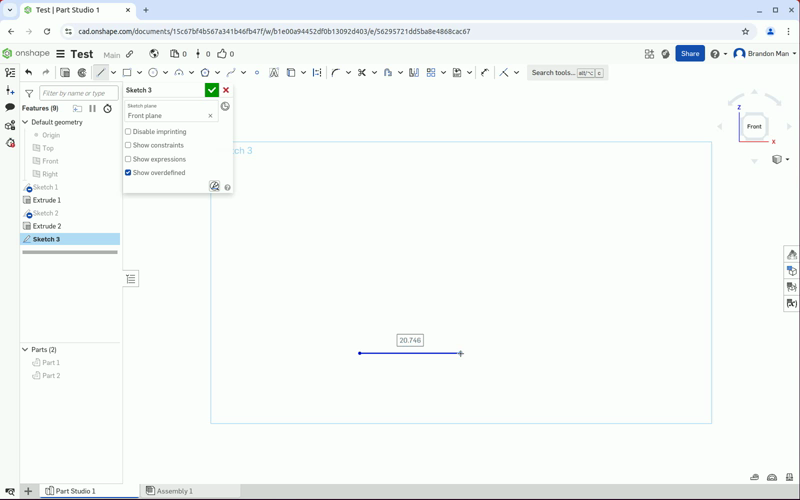
mouse_move(460, 283)
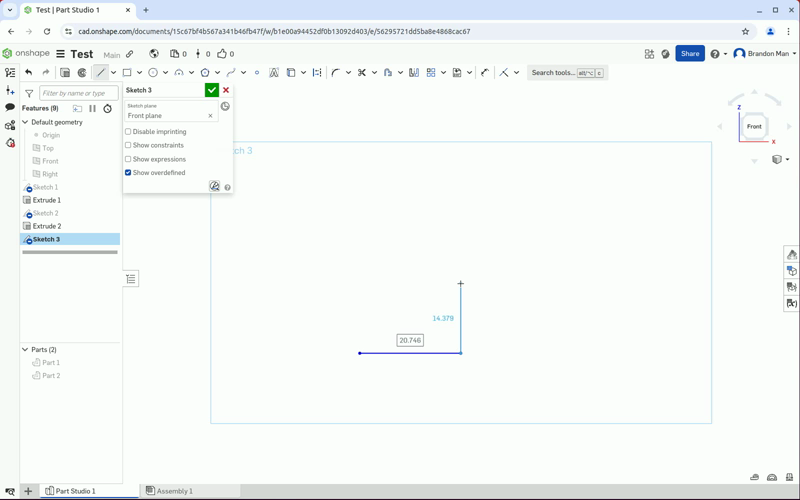
click(460, 283)
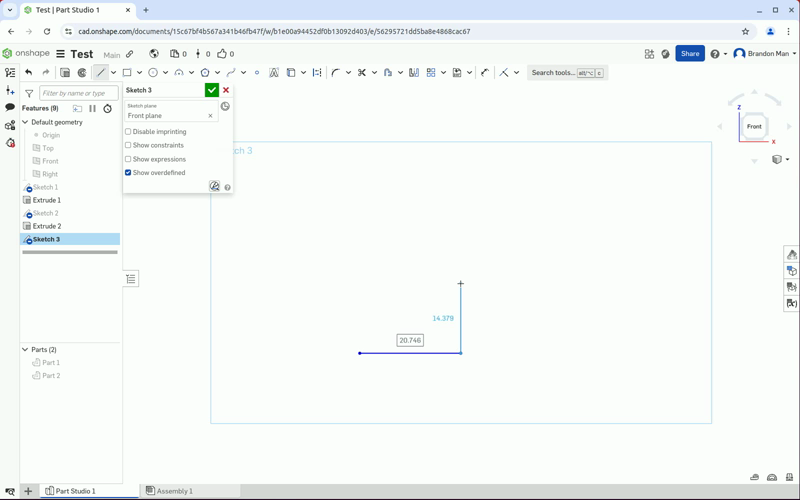
key_up(shift)
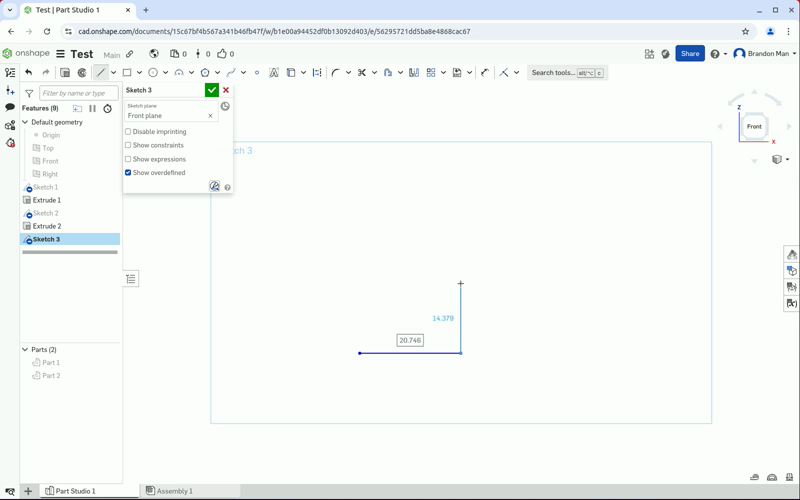
key_down(shift)
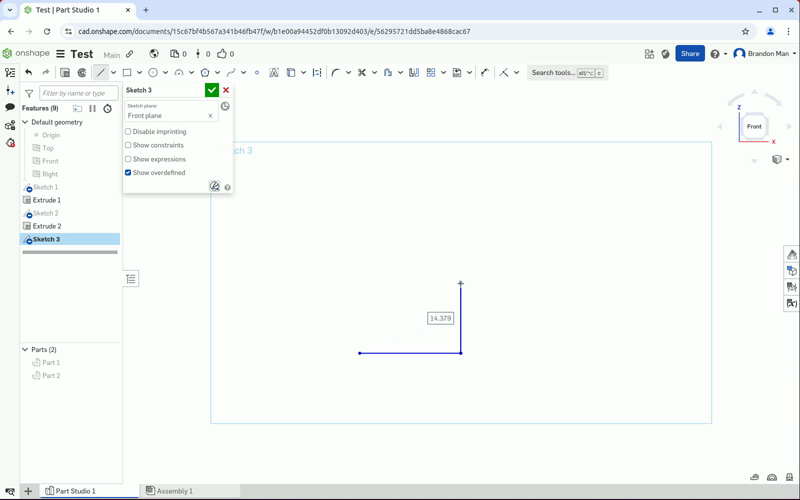
mouse_move(359, 283)
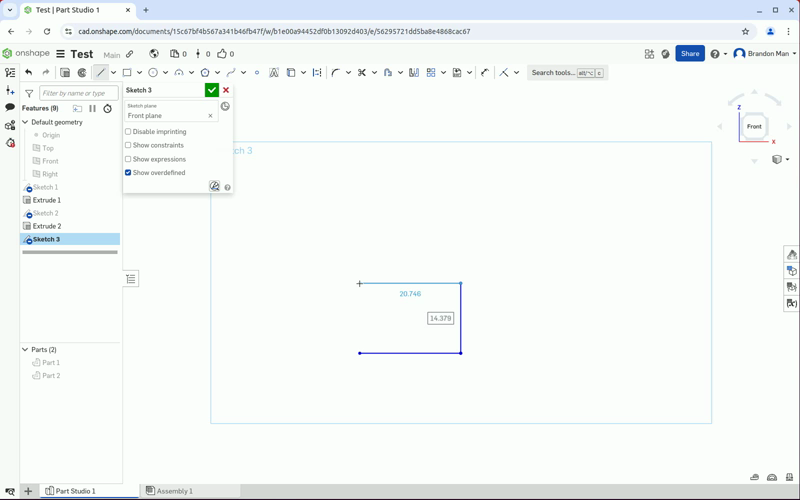
click(359, 283)
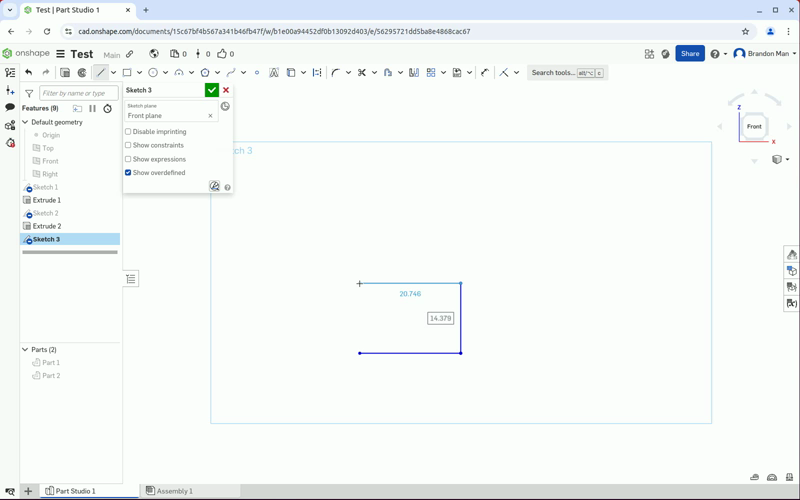
key_up(shift)
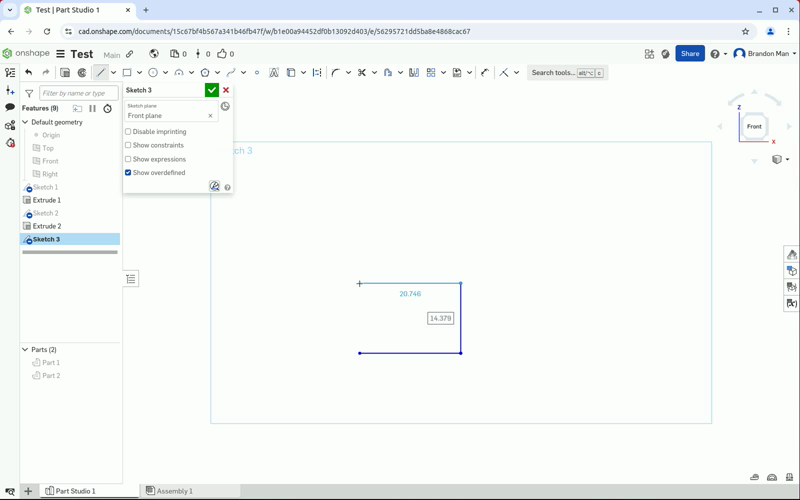
key_down(shift)
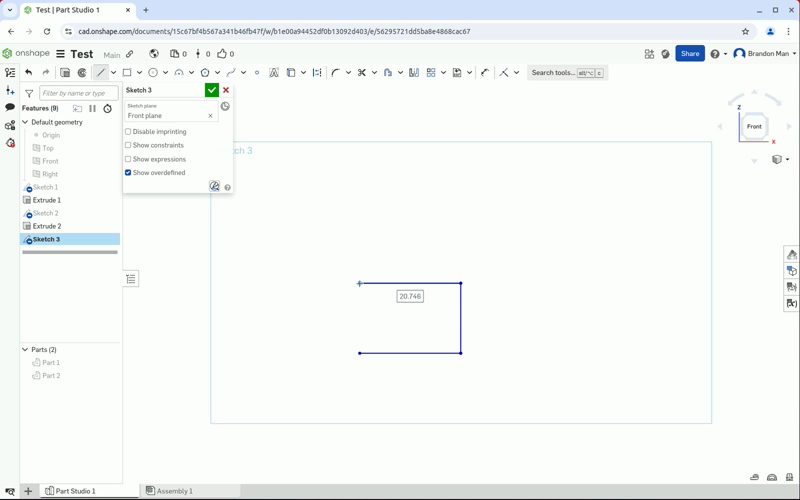
mouse_move(359, 353)
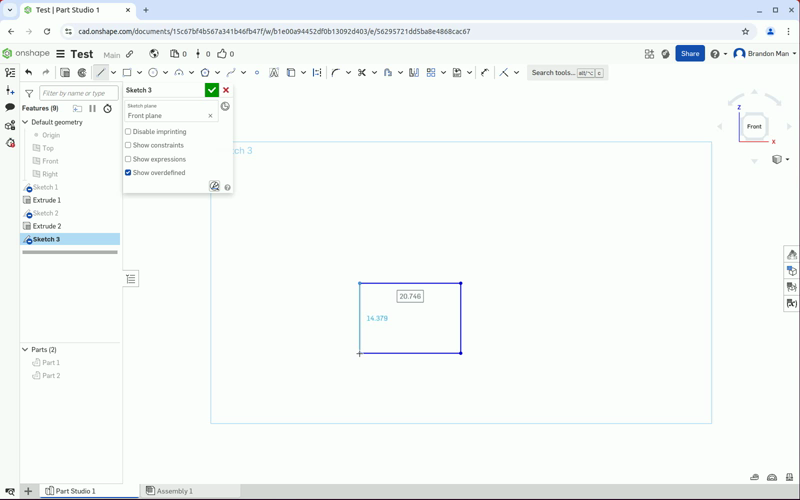
key_up(shift)
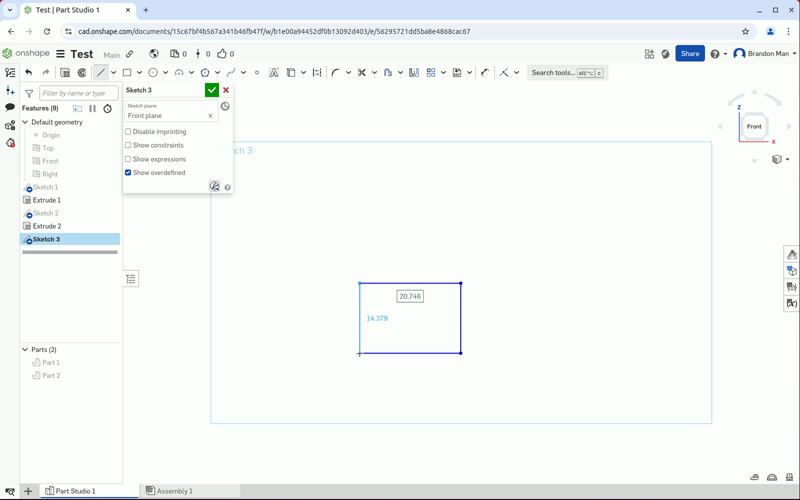
click(359, 353)
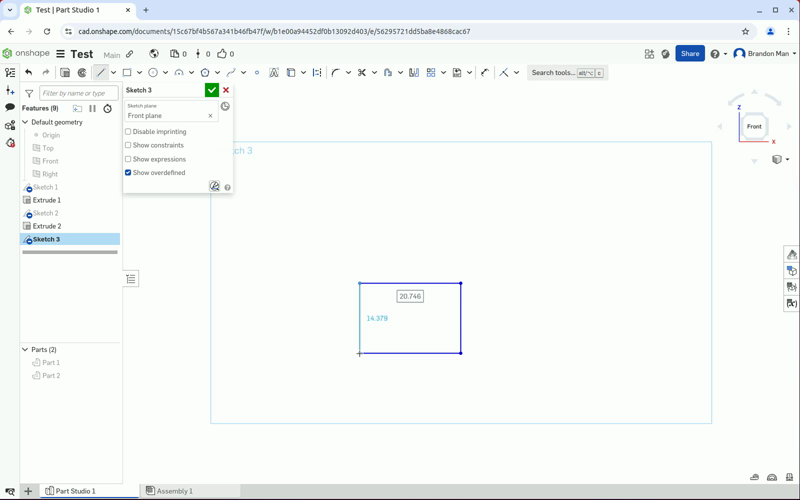
key(esc)
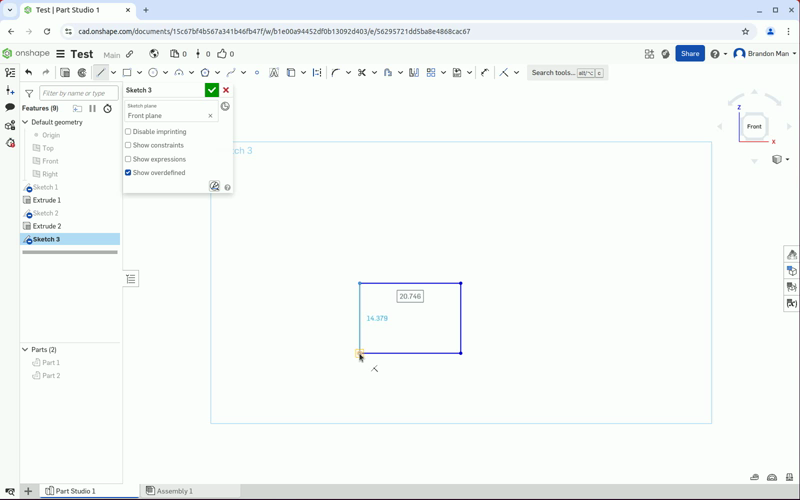
mouse_move(385, 291)
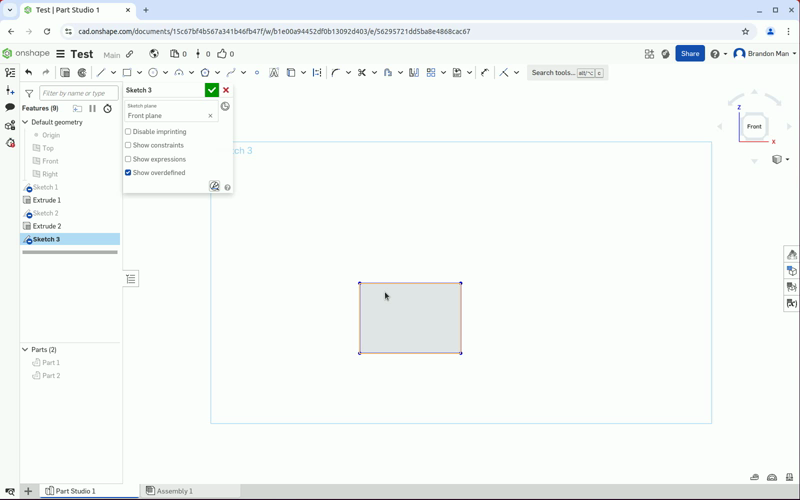
click(385, 291)
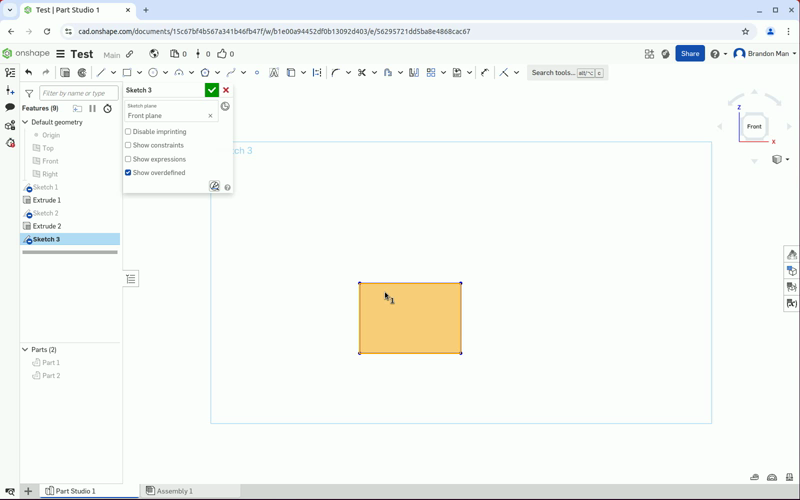
mouse_move(73, 352)
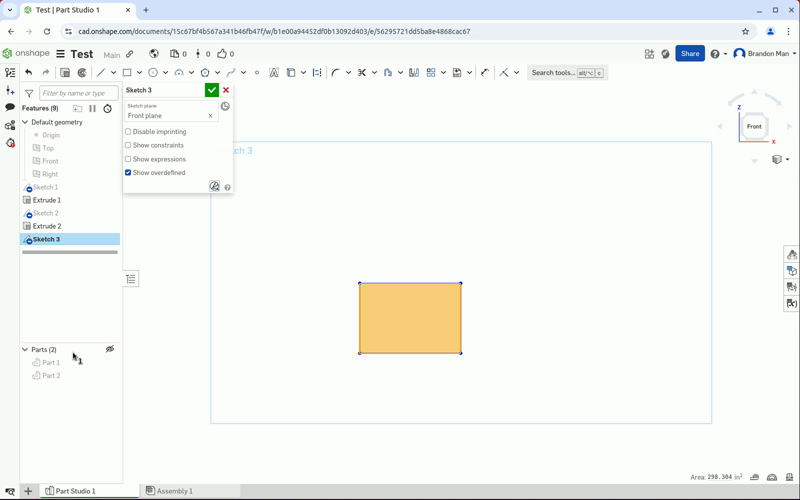
key(shift+y)
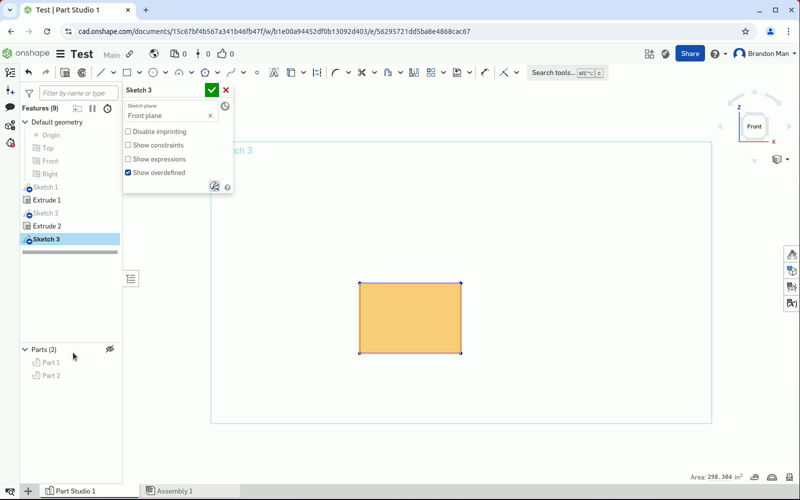
key(shift+e)
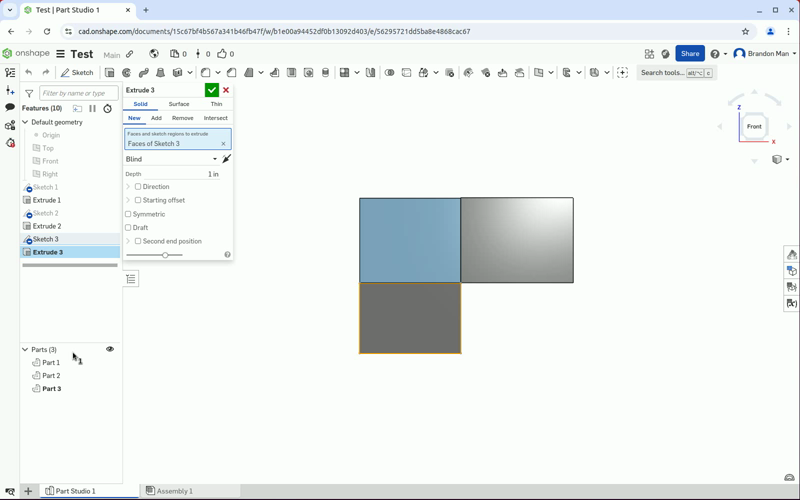
mouse_move(143, 106)
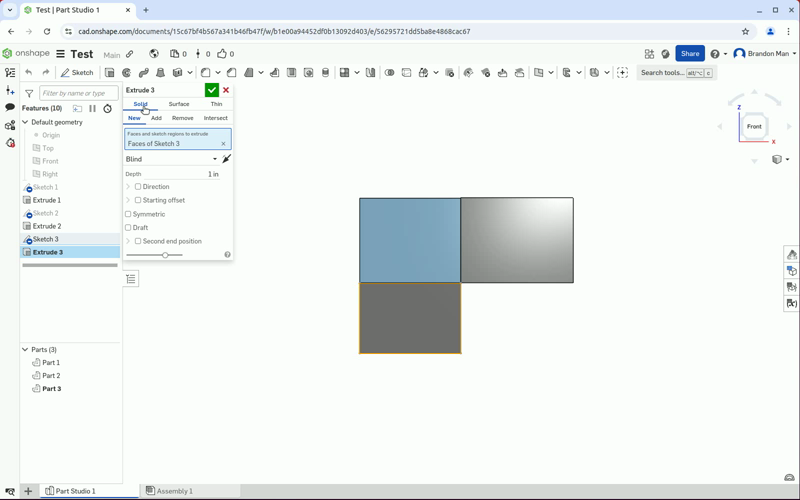
click(143, 106)
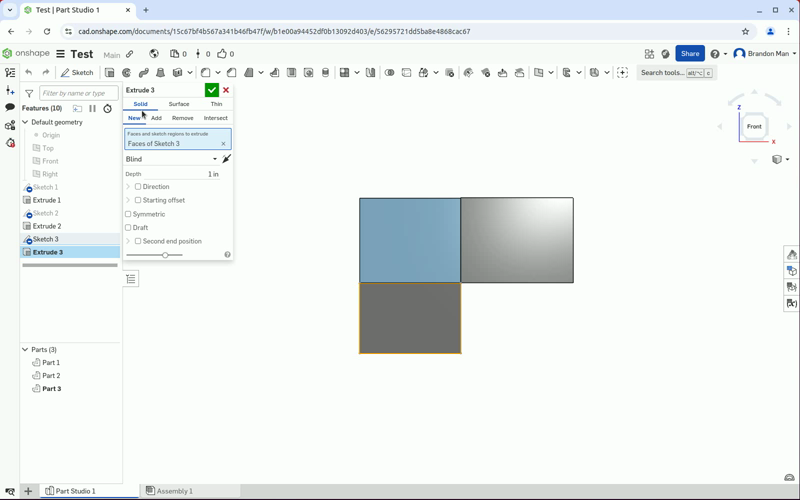
mouse_move(137, 120)
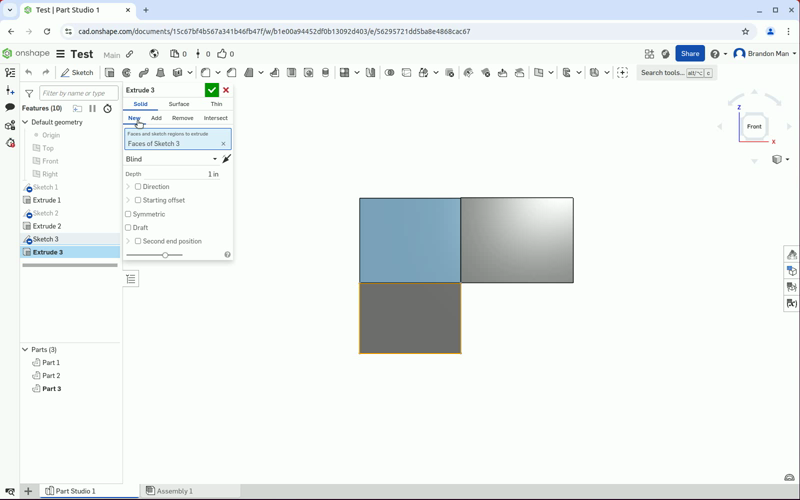
click(137, 120)
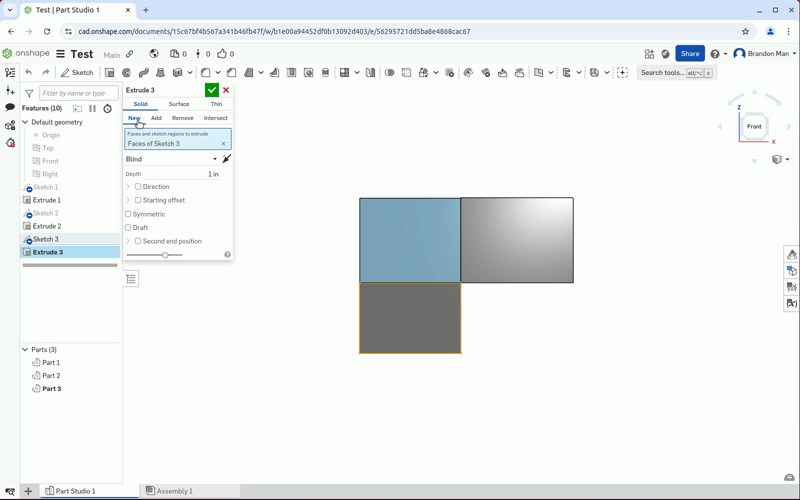
key(tab, 4)
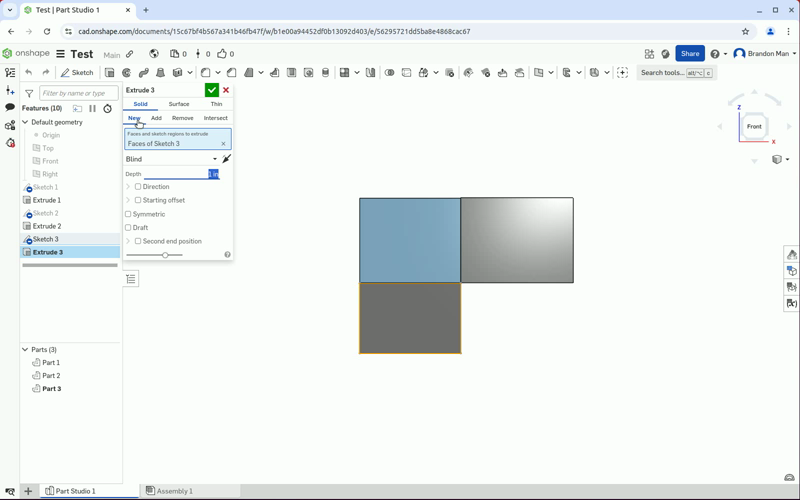
text(7.703)
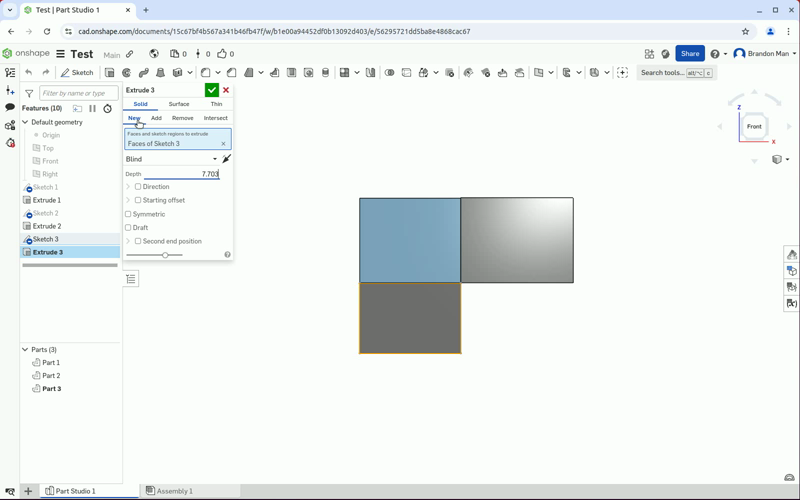
key(enter)
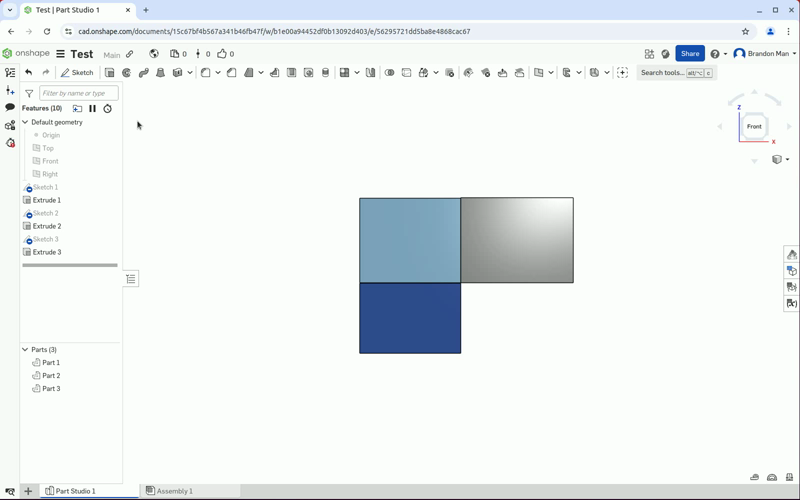
key(shift+h)
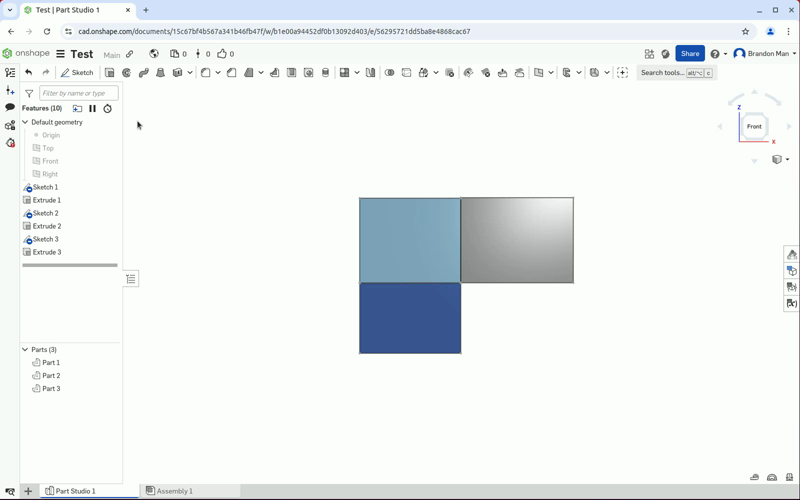
key(shift+h)
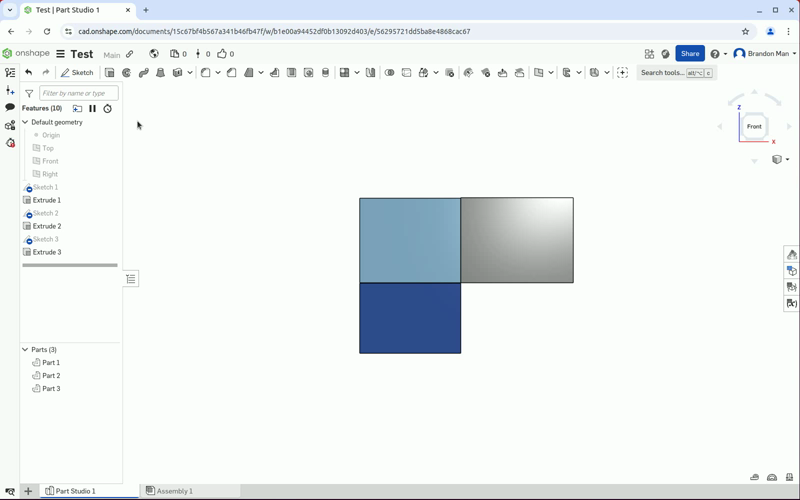
mouse_move(73, 189)
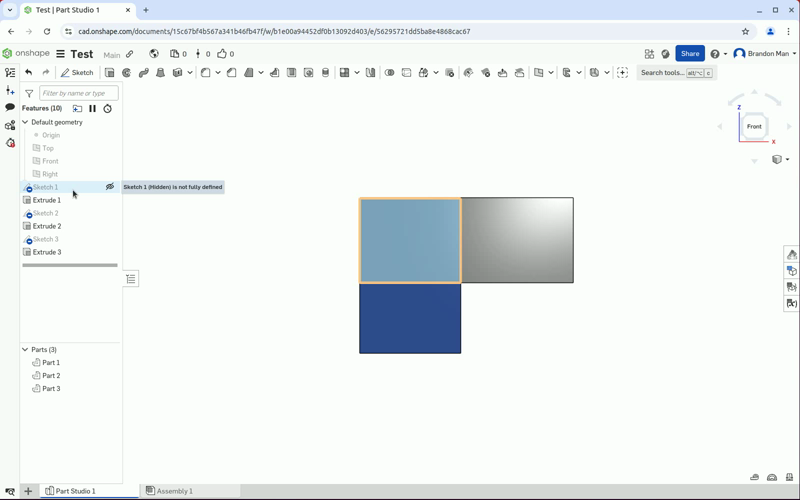
click(73, 189)
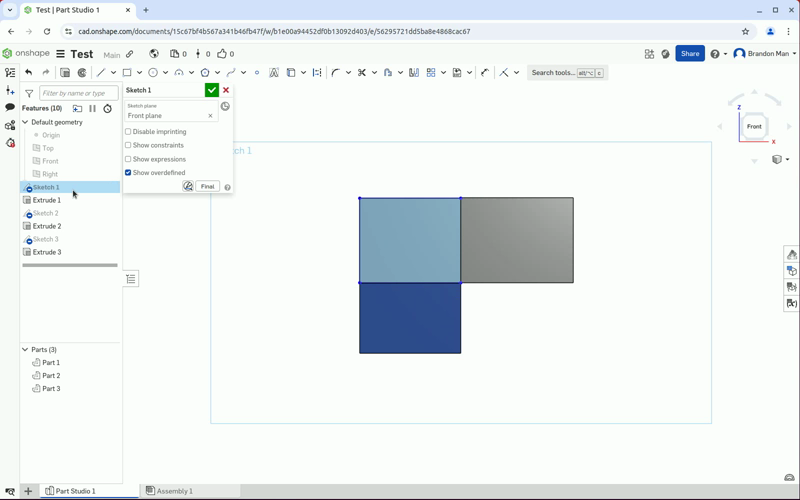
mouse_move(229, 92)
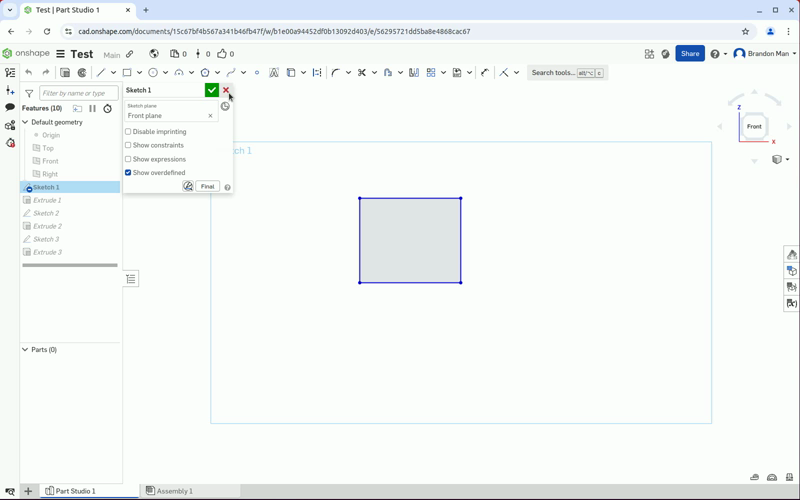
click(229, 92)
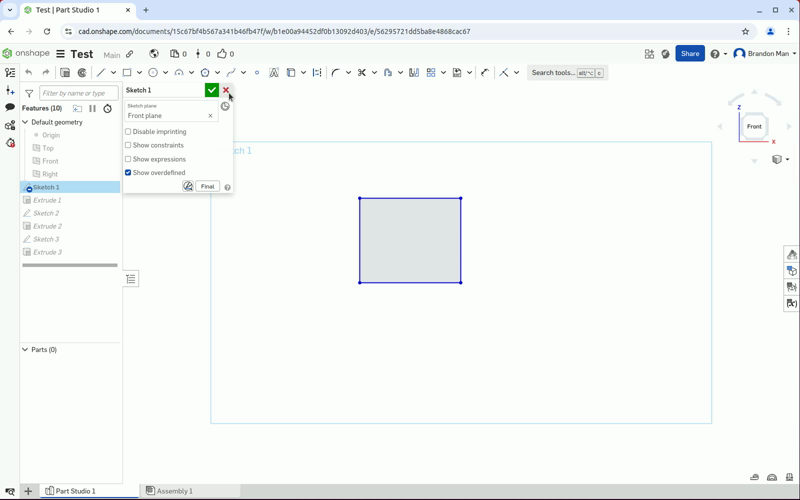
key(shift+s)
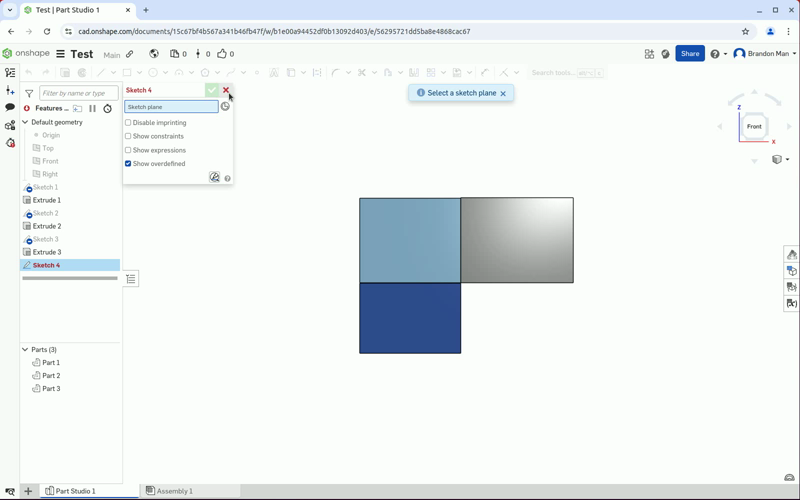
mouse_move(73, 163)
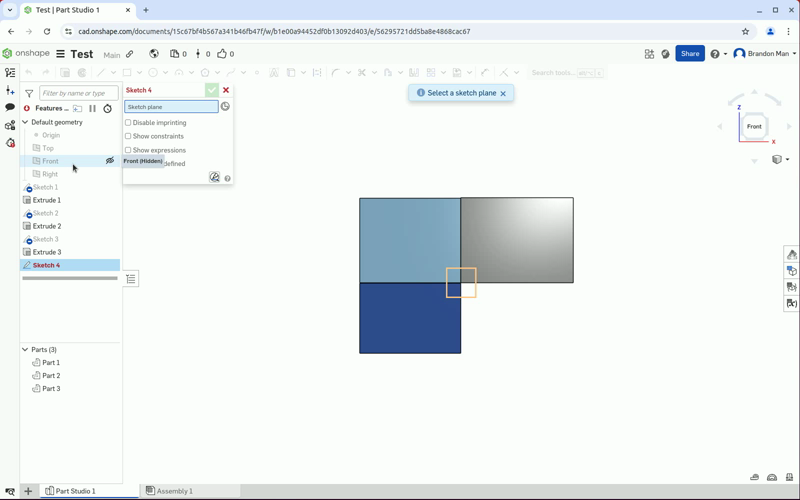
click(73, 163)
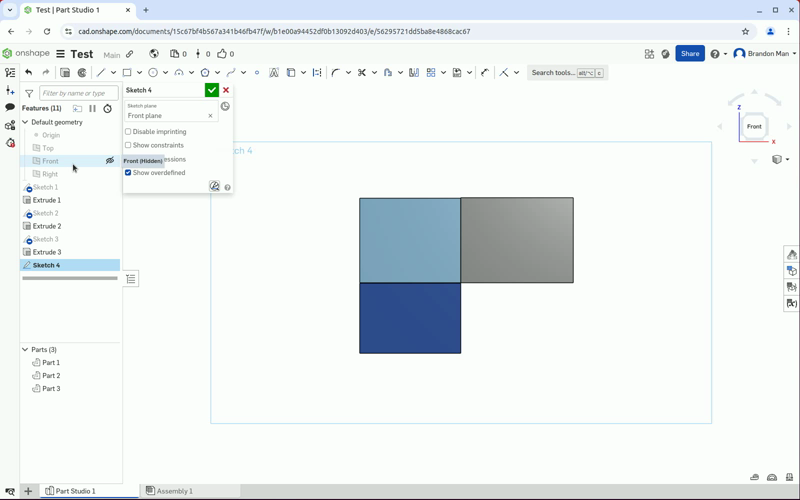
mouse_move(73, 352)
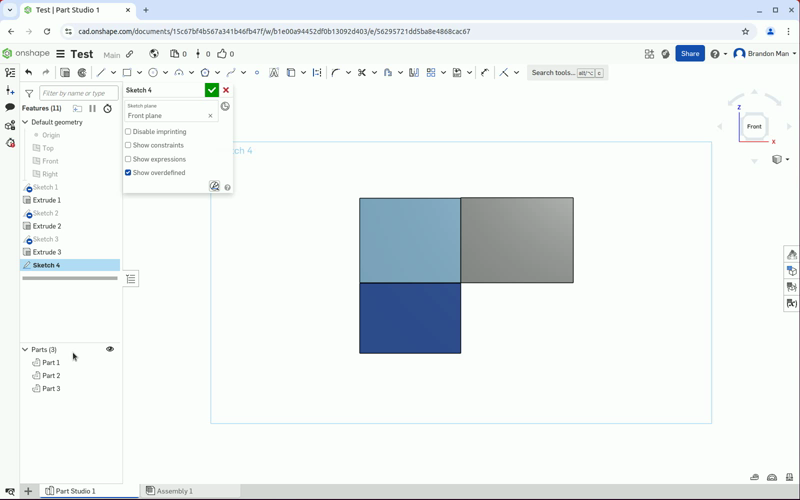
key(y)
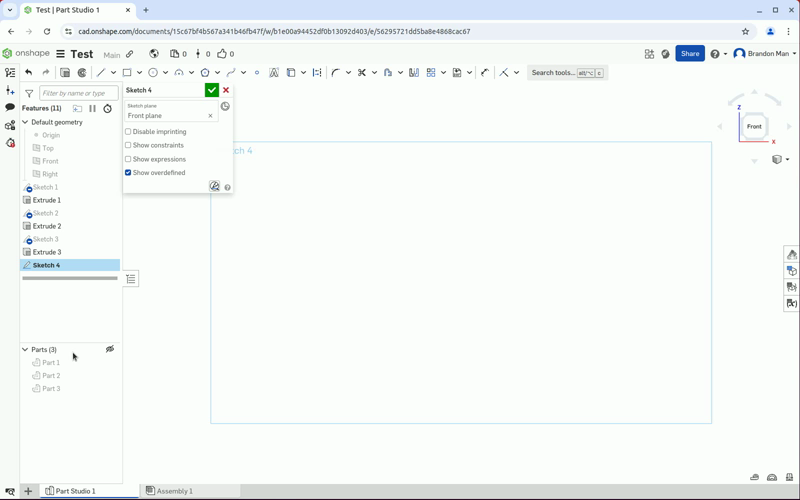
key(l)
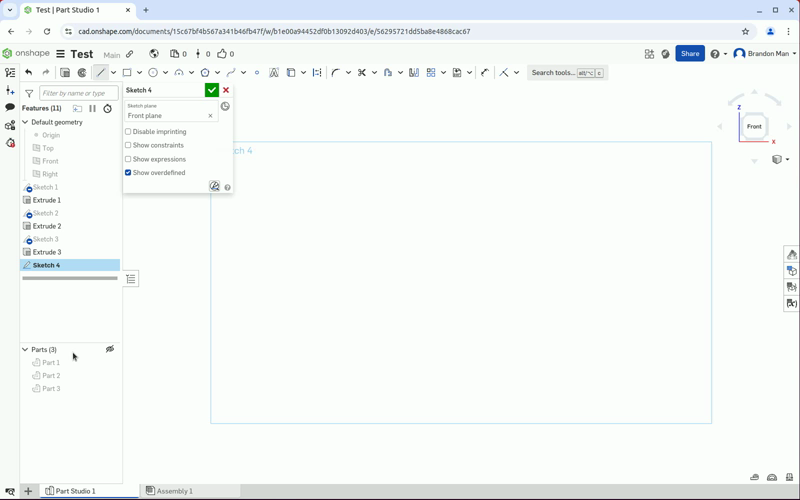
key_down(shift)
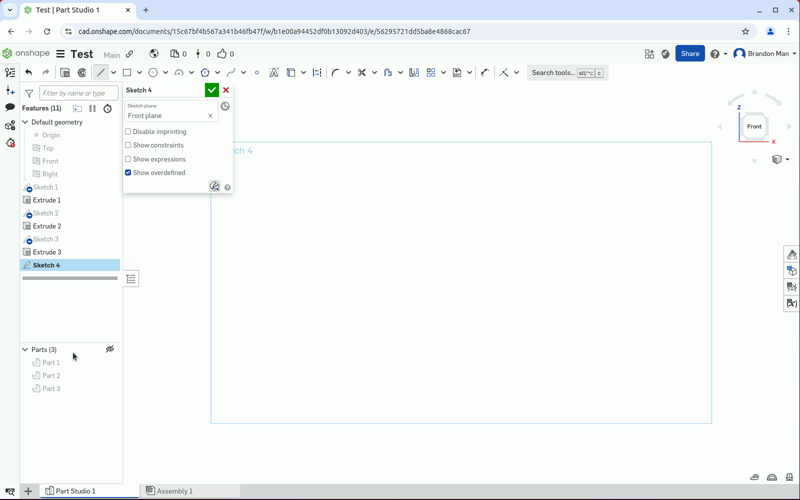
mouse_move(460, 353)
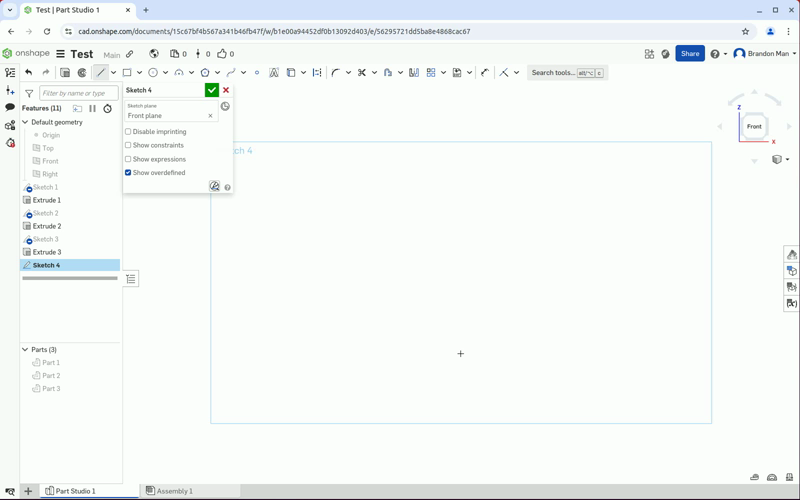
click(460, 353)
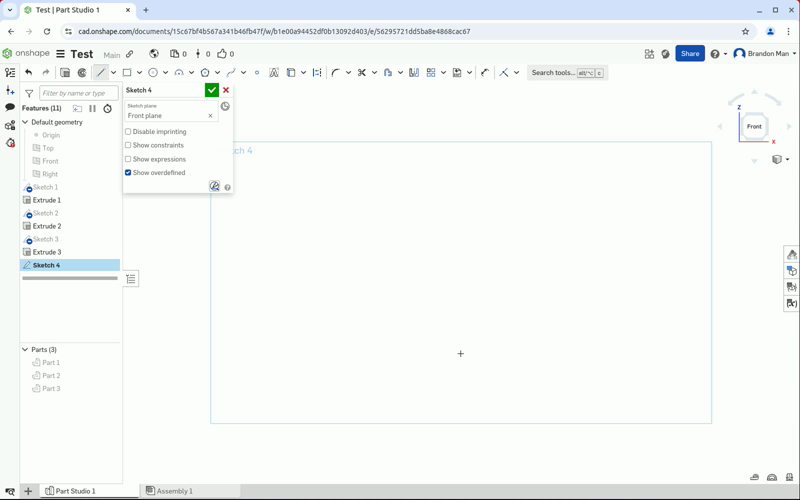
key_up(shift)
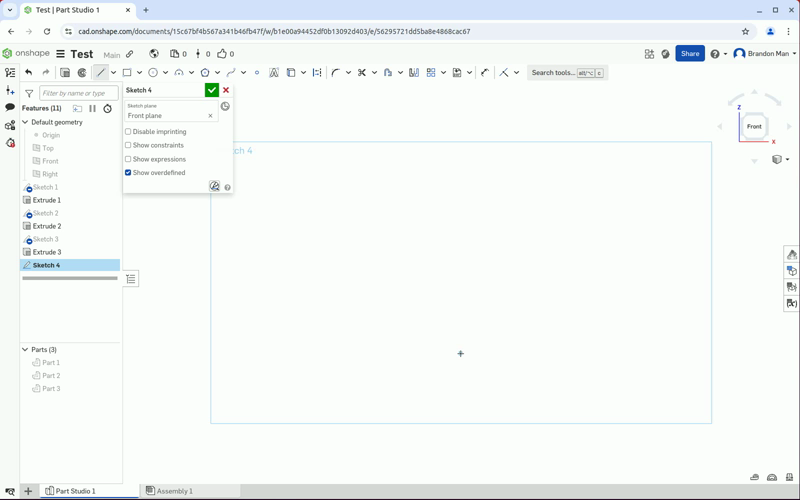
key_down(shift)
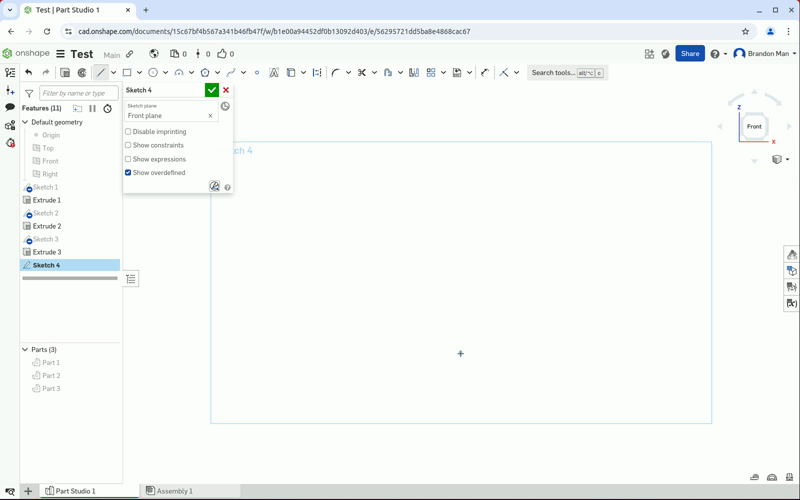
mouse_move(573, 353)
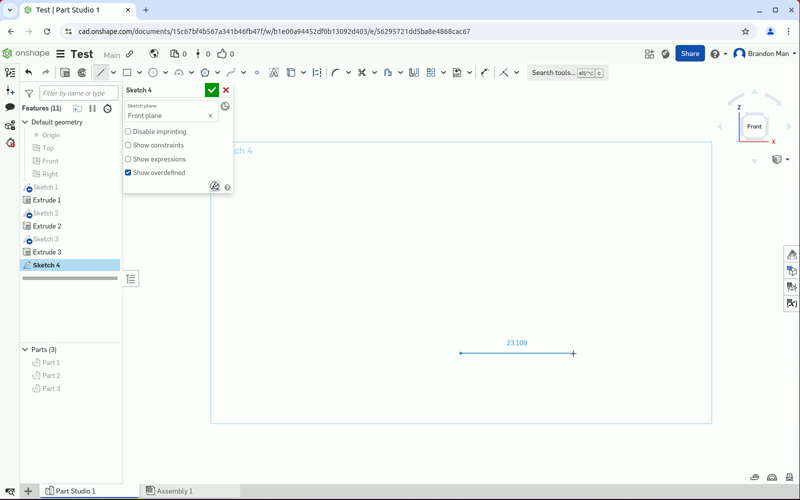
click(573, 353)
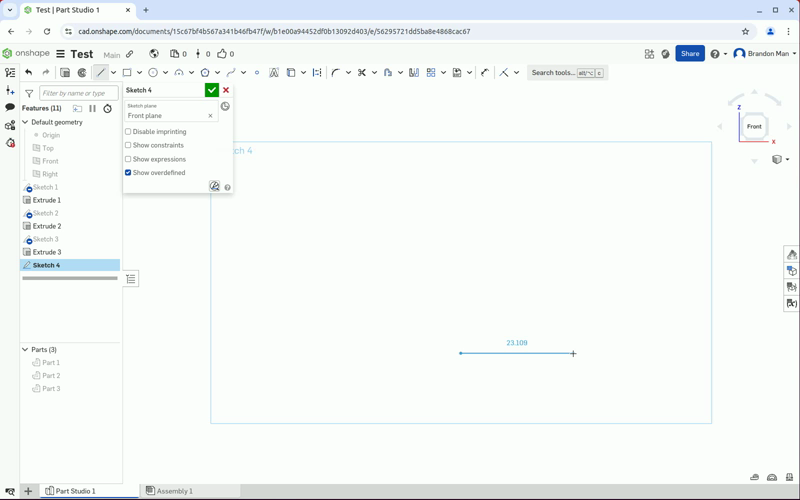
key_up(shift)
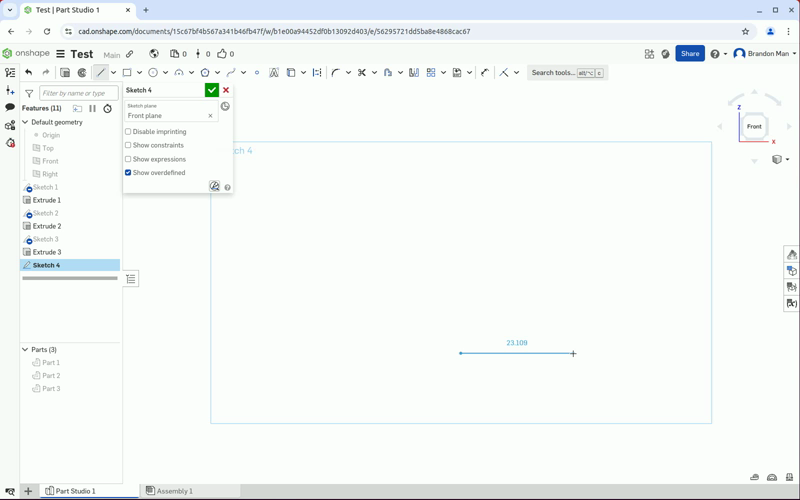
key_down(shift)
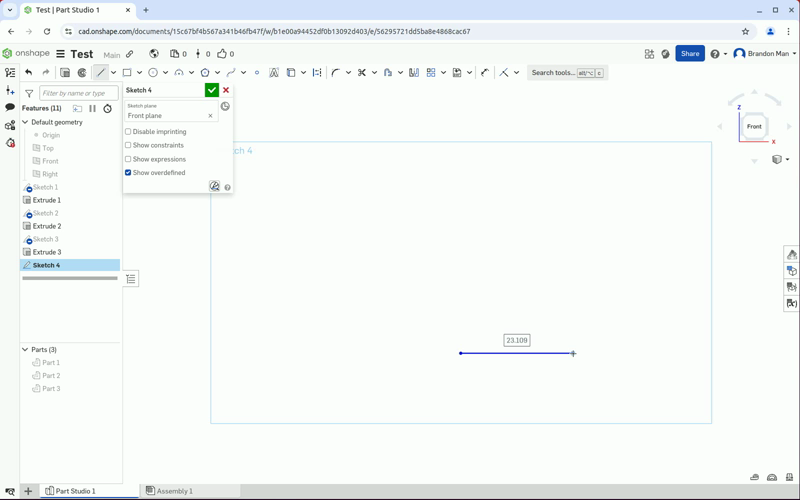
mouse_move(573, 283)
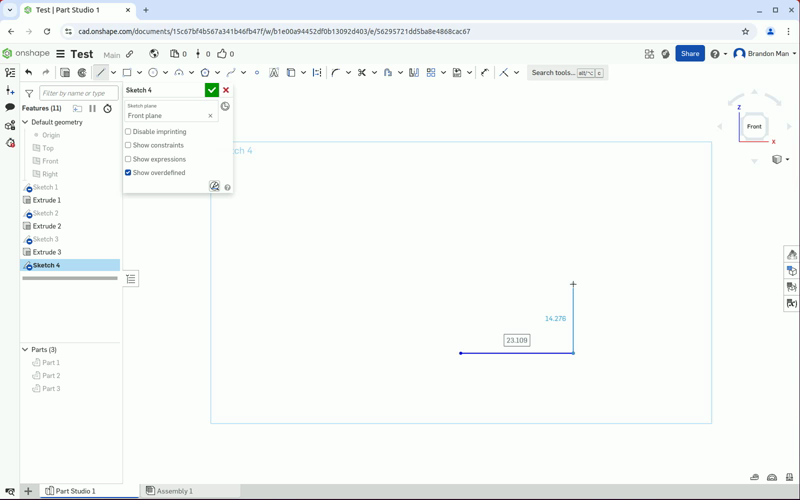
click(573, 283)
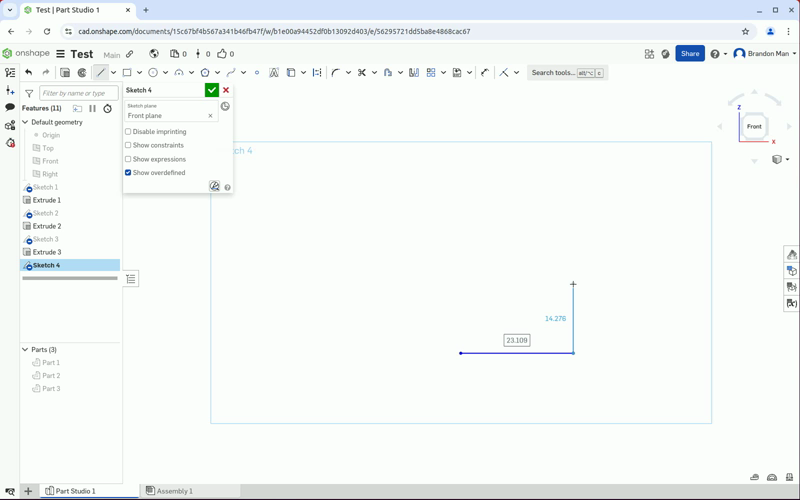
key_up(shift)
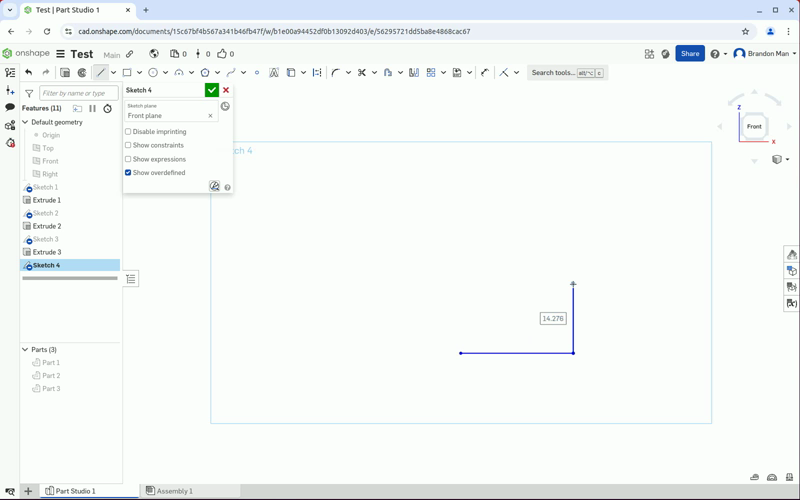
key_down(shift)
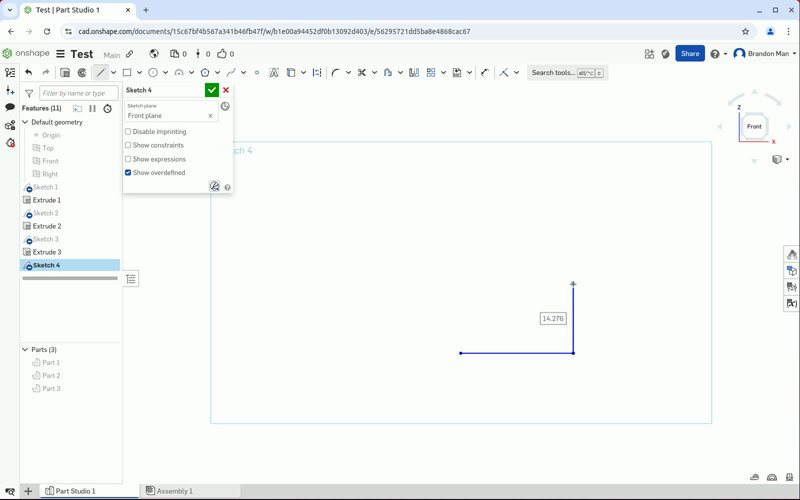
mouse_move(460, 283)
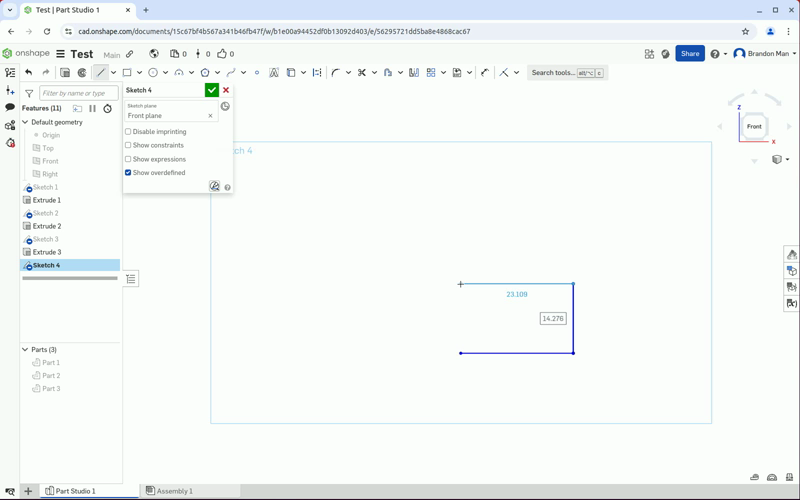
click(460, 283)
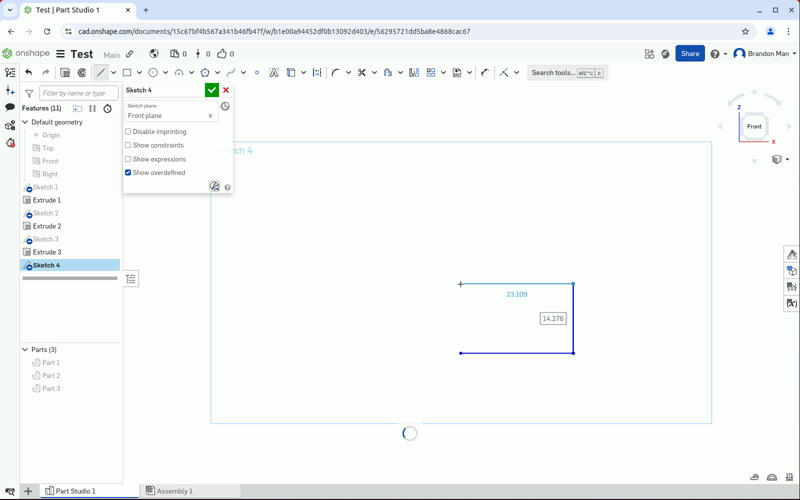
key_up(shift)
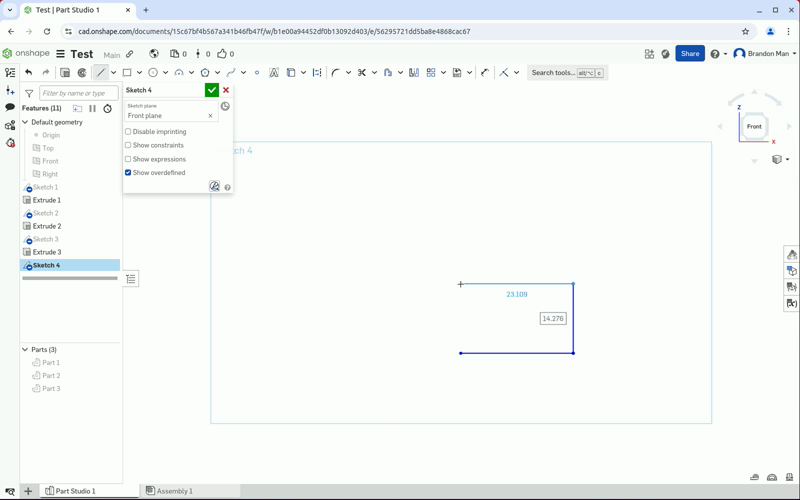
key_down(shift)
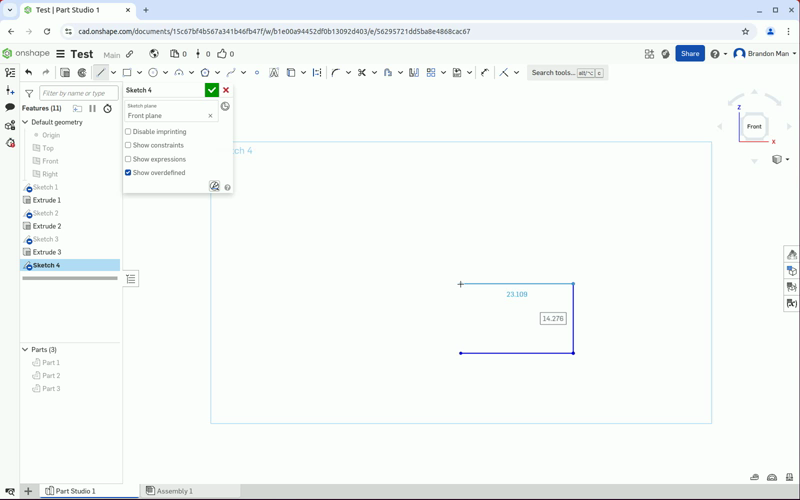
mouse_move(460, 353)
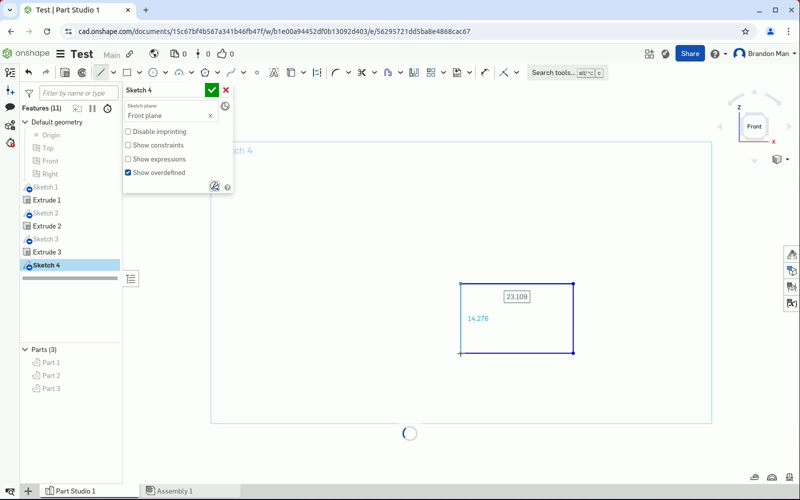
key_up(shift)
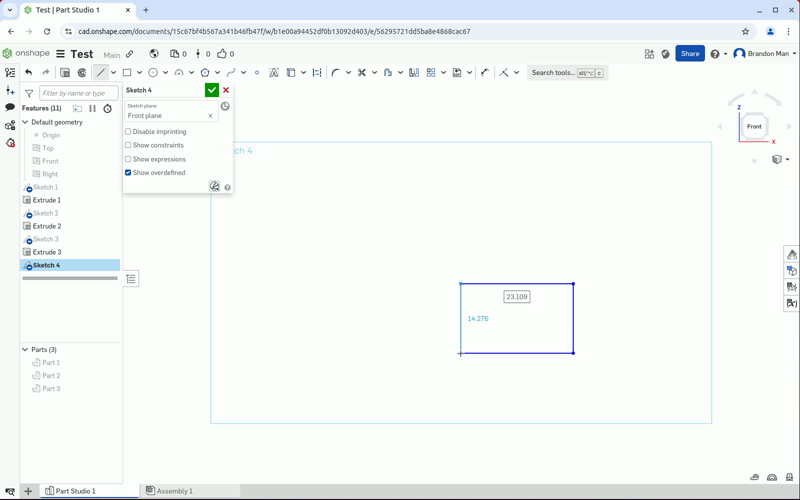
click(460, 353)
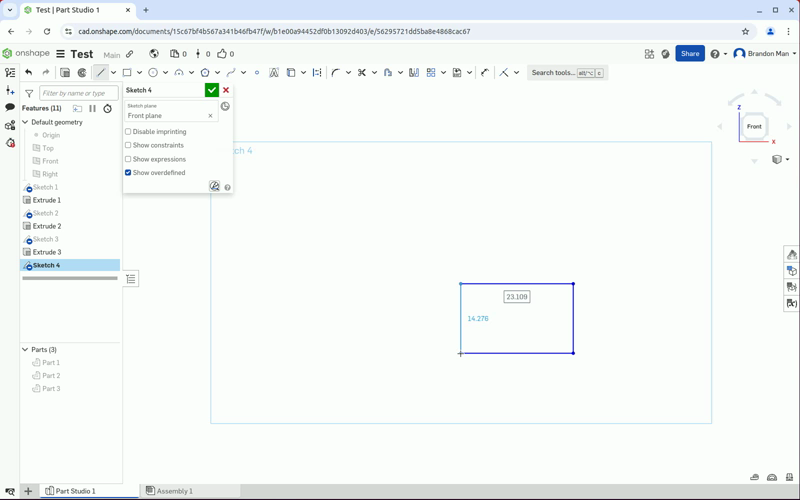
key(esc)
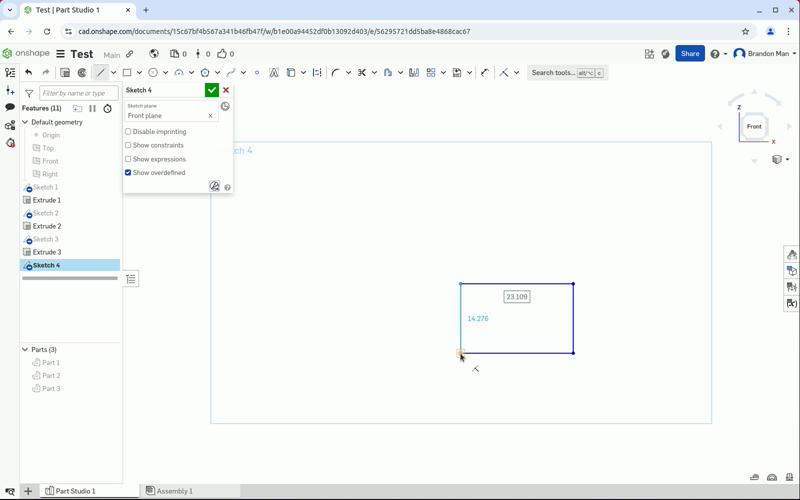
mouse_move(497, 346)
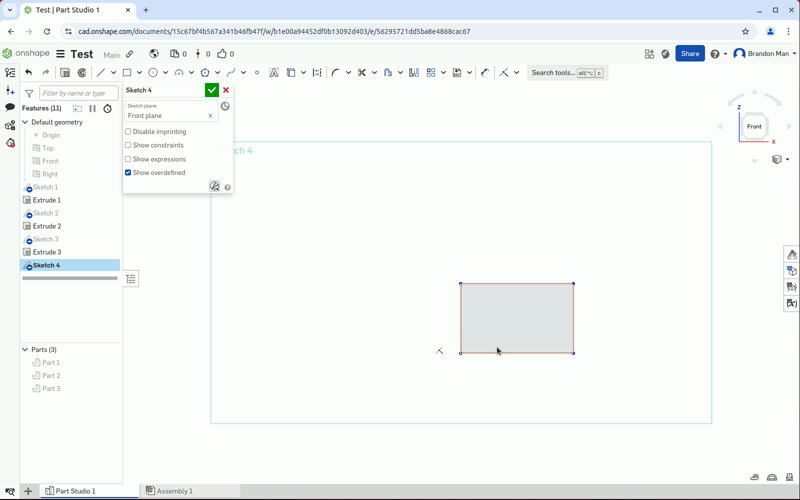
click(497, 346)
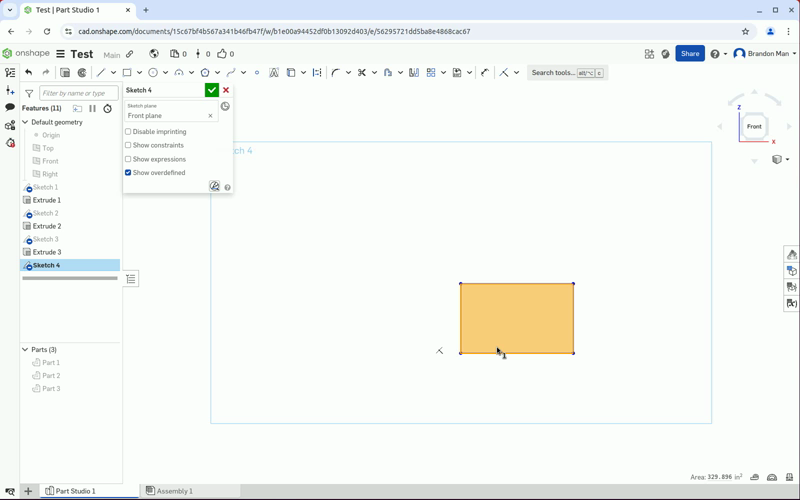
mouse_move(73, 352)
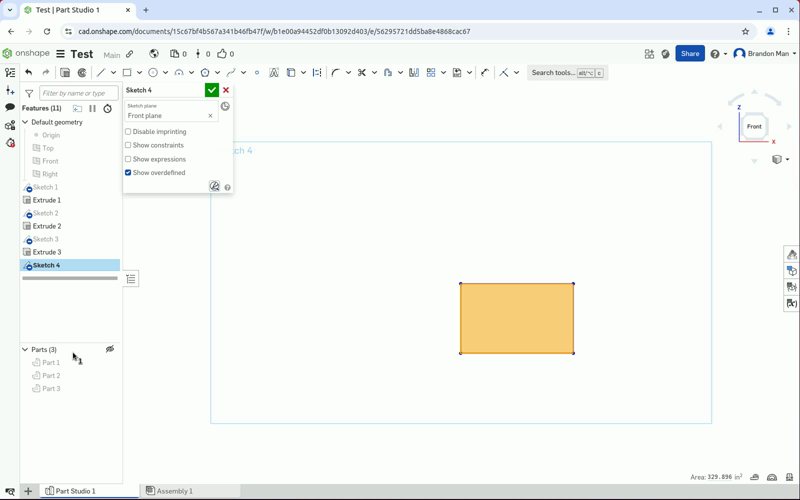
key(shift+y)
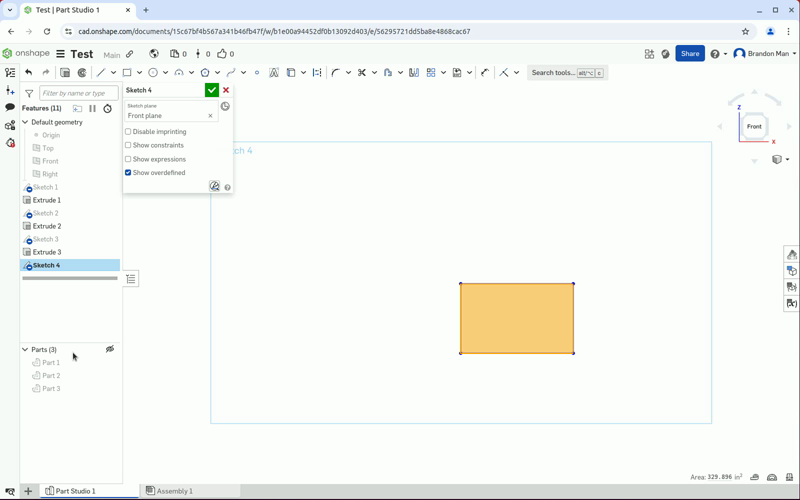
key(shift+e)
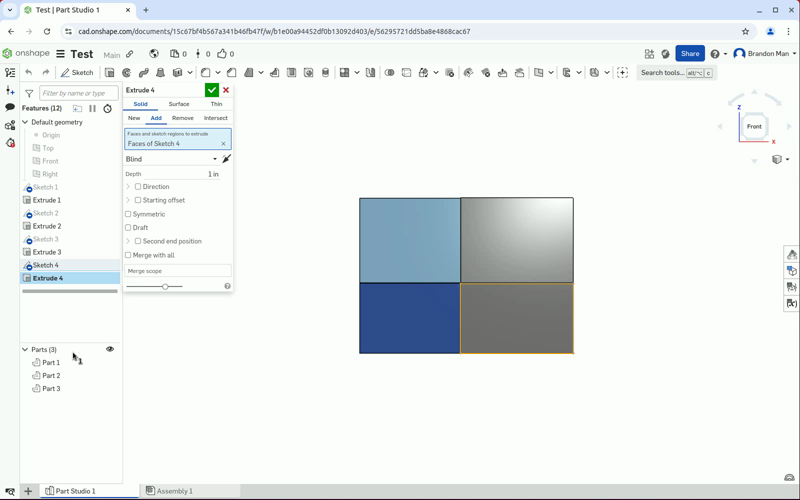
mouse_move(143, 106)
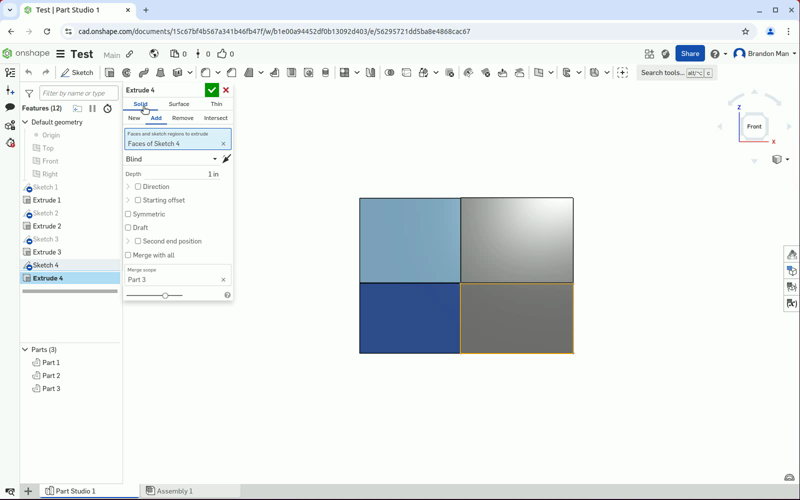
click(143, 106)
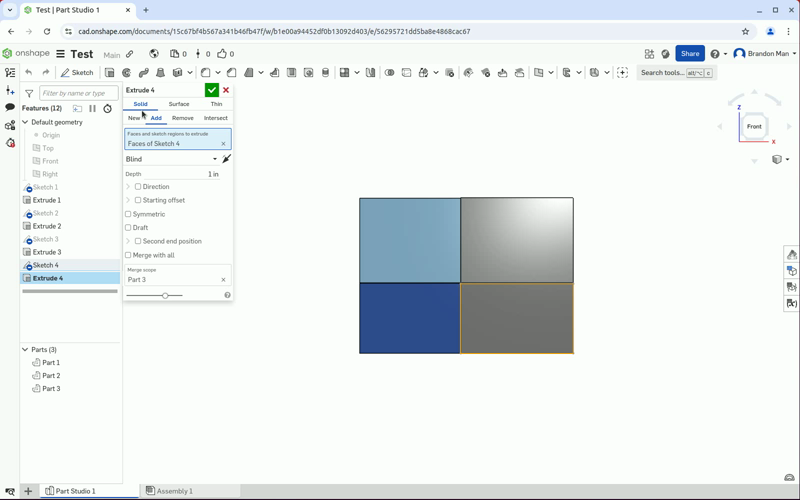
mouse_move(137, 120)
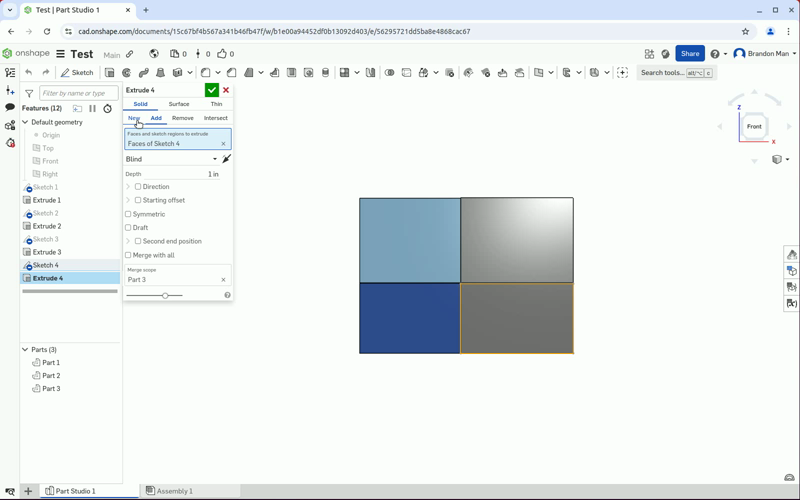
click(137, 120)
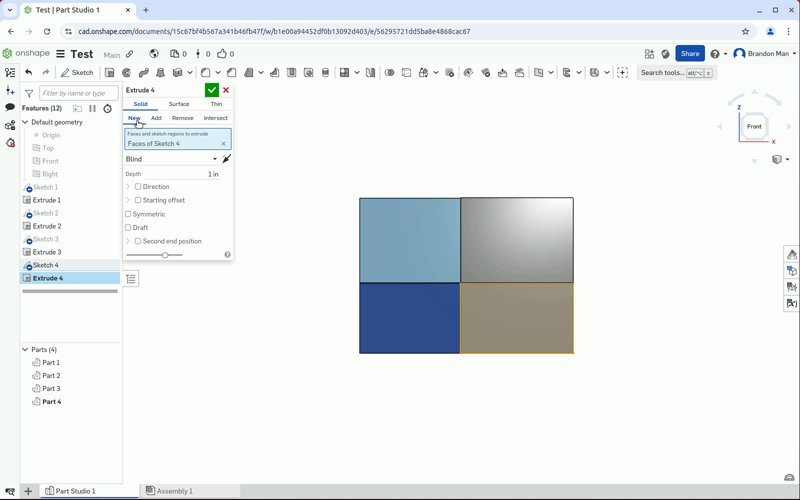
key(tab, 4)
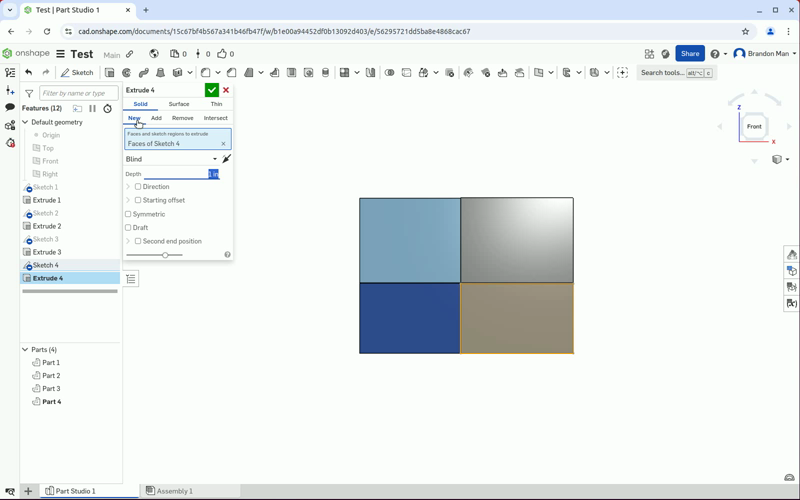
text(7.703)
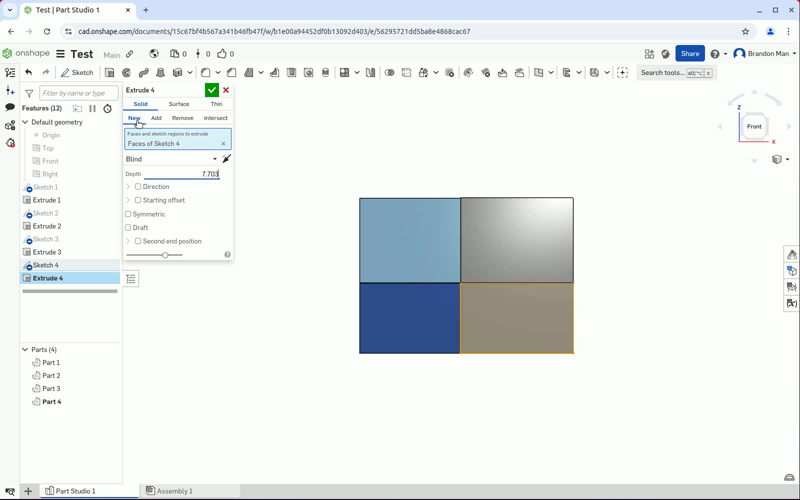
key(enter)
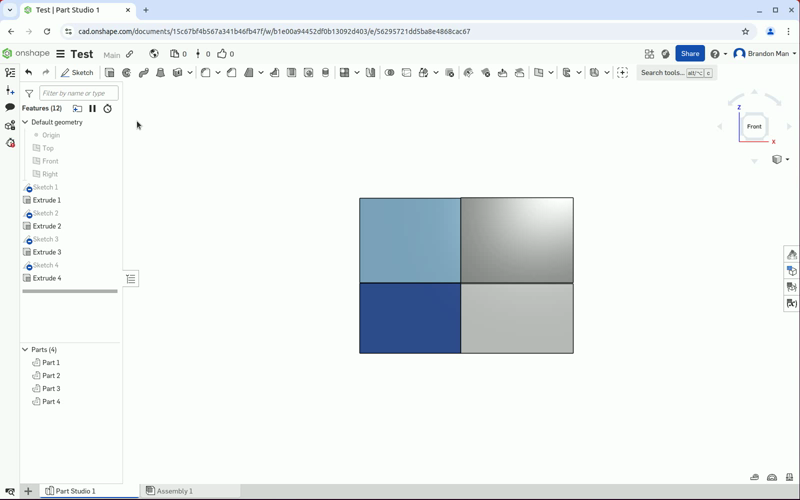
key(shift+h)
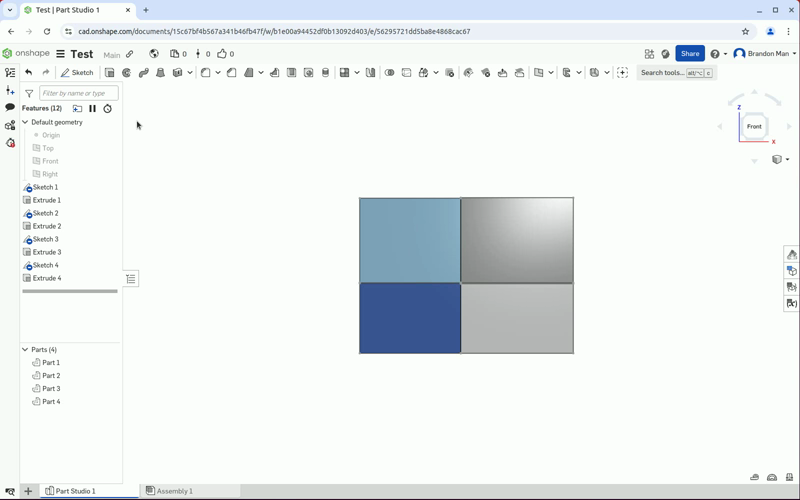
key(shift+h)
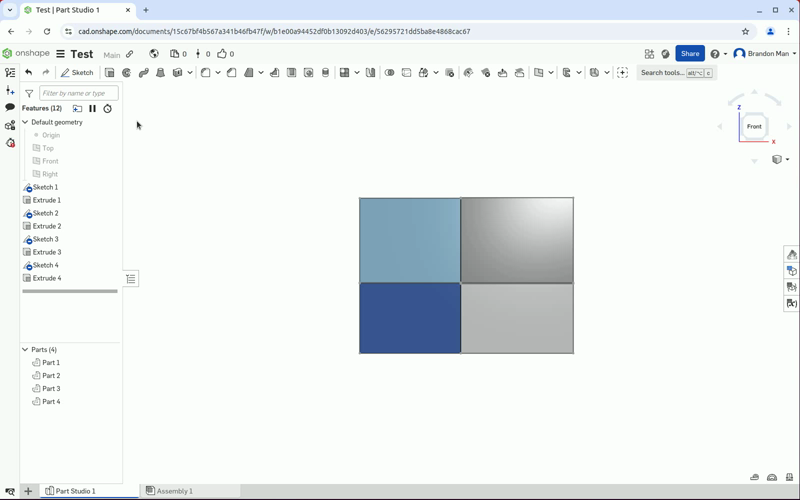
key(shift+7)
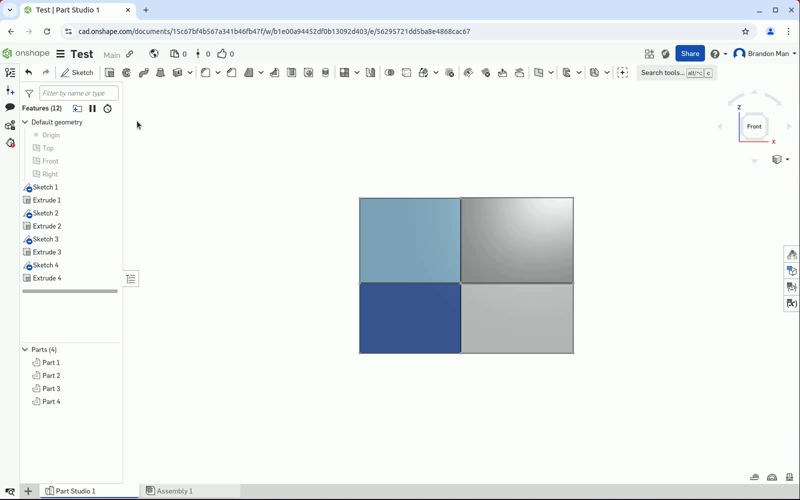
key(left, 2)
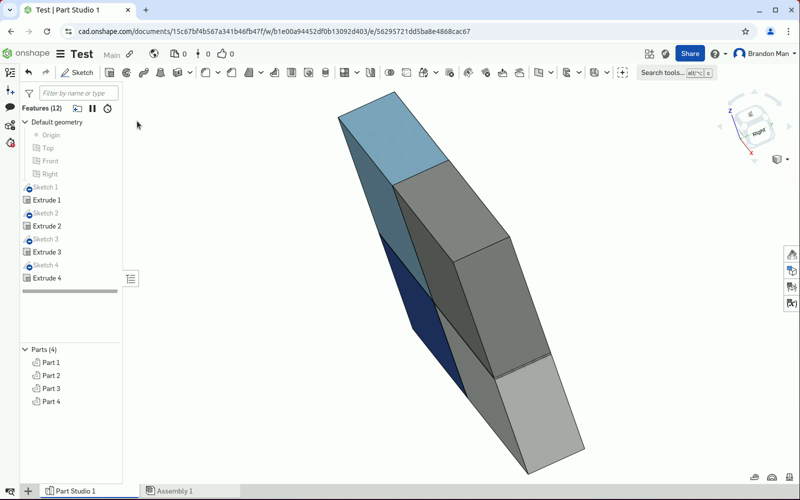
key(down, 2)
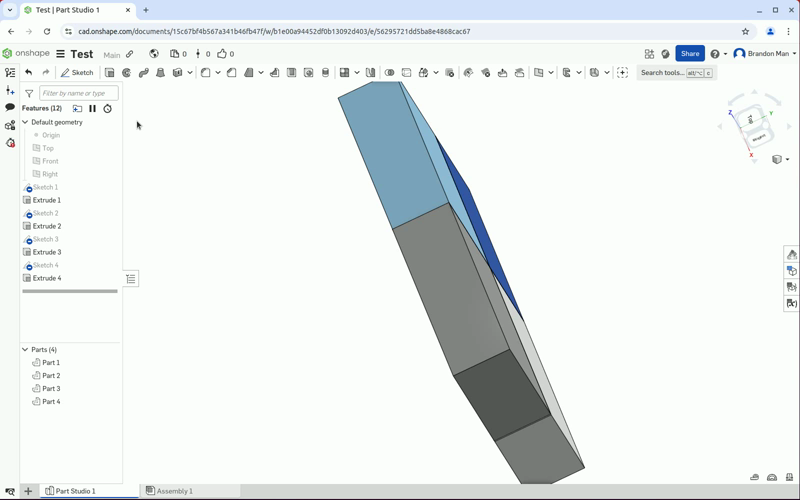
key(up, 2)
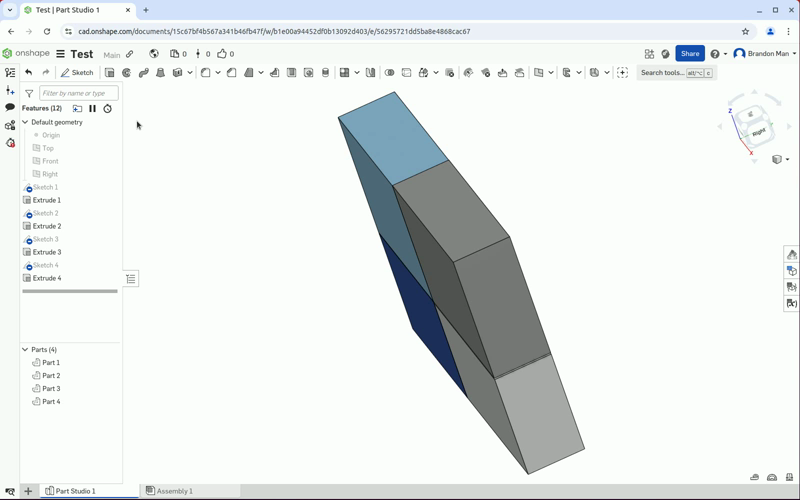
key(right, 2)
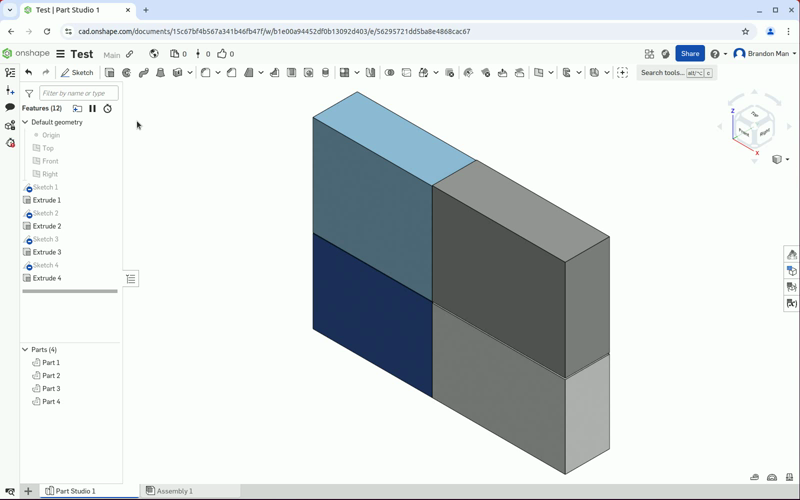
mouse_move(73, 189)
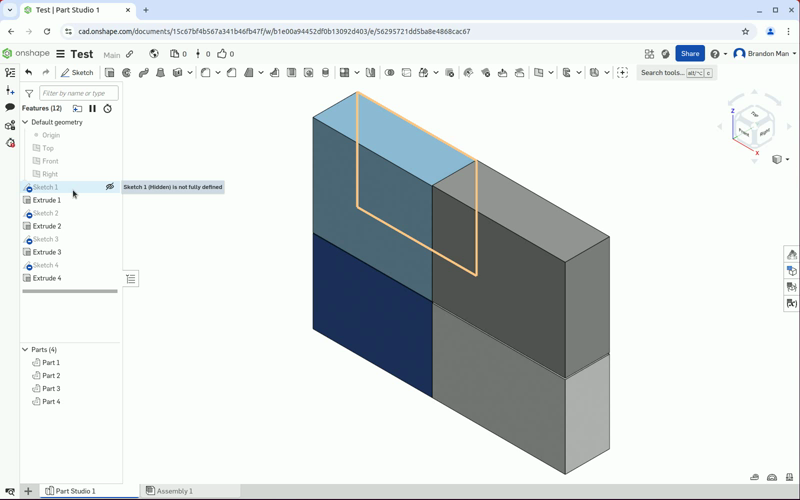
click(73, 189)